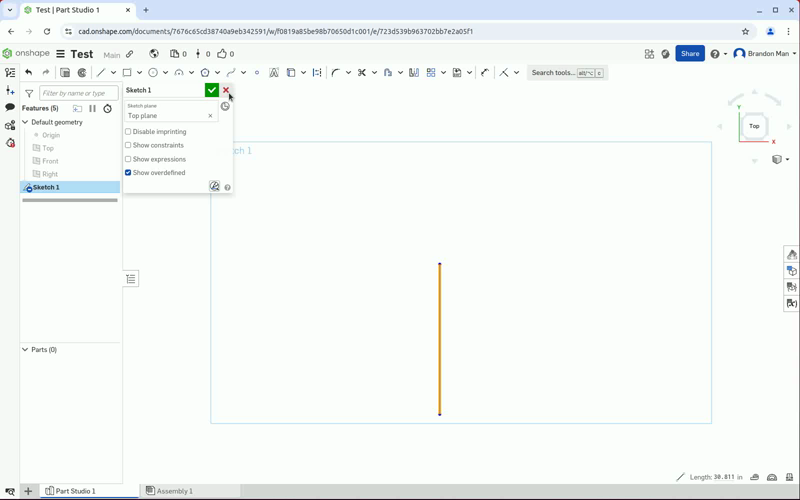
key(shift+h)
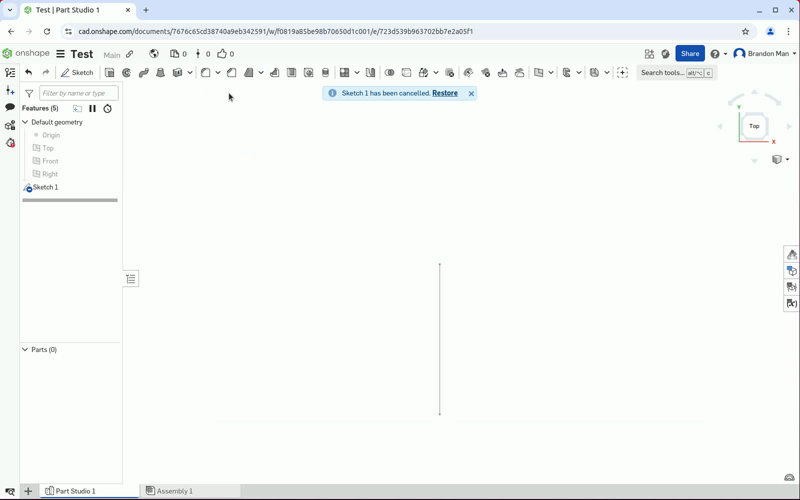
key(shift+s)
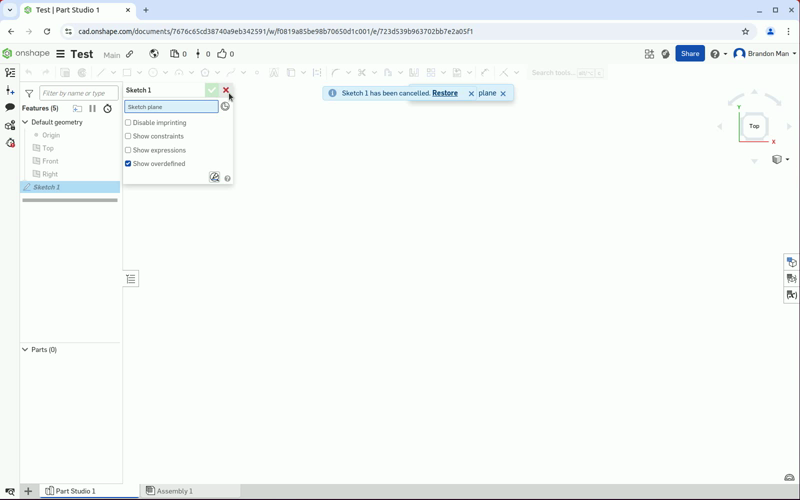
mouse_move(73, 150)
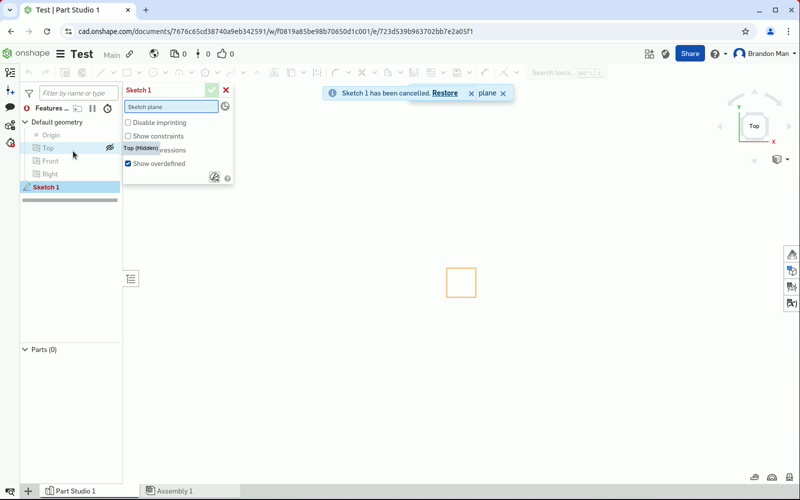
click(73, 150)
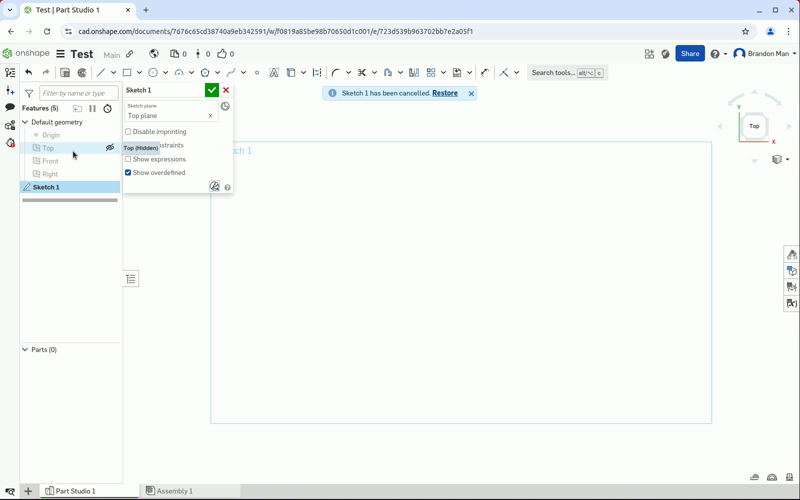
mouse_move(73, 352)
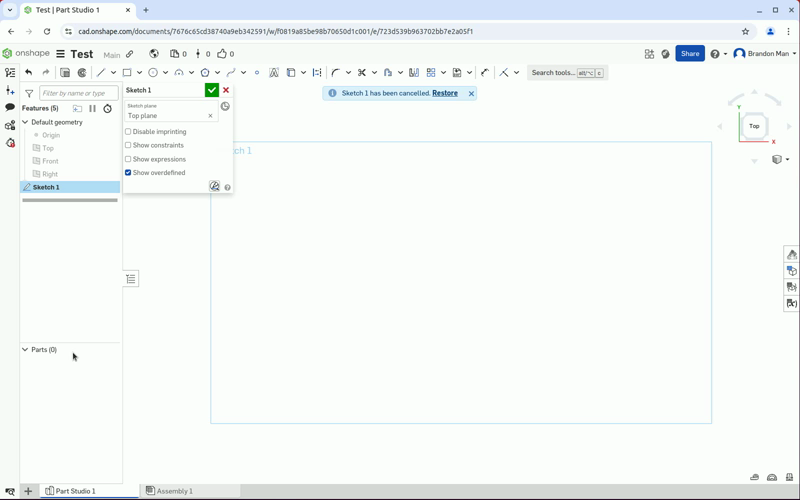
key(y)
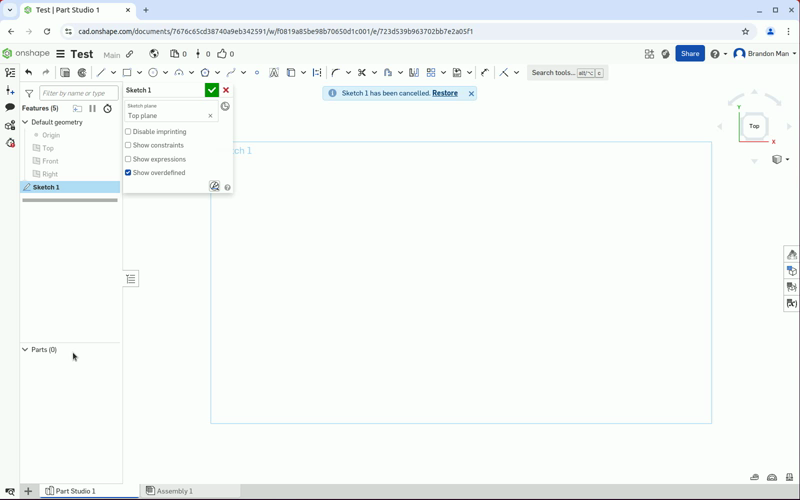
key(l)
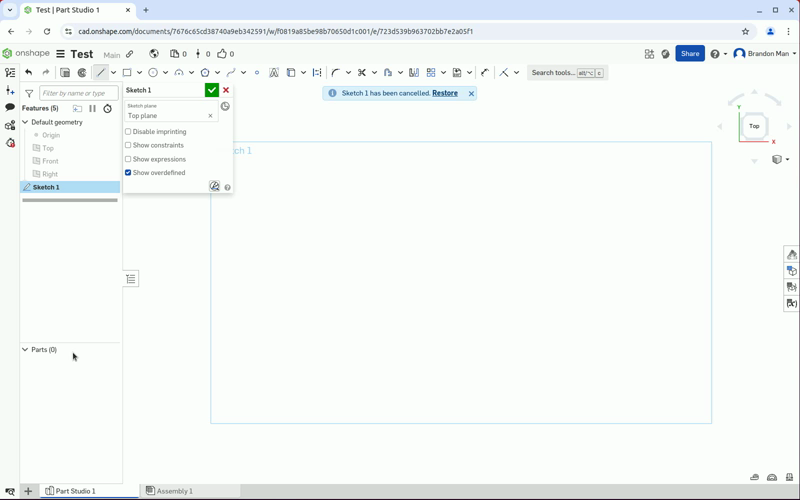
key_down(shift)
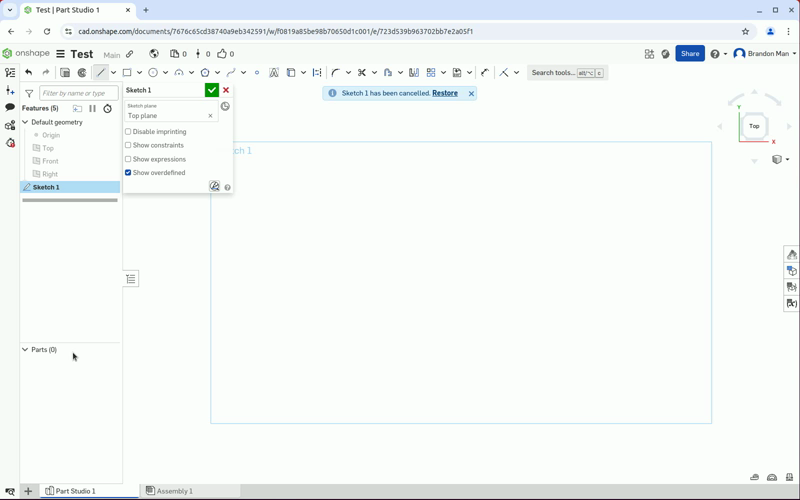
mouse_move(368, 379)
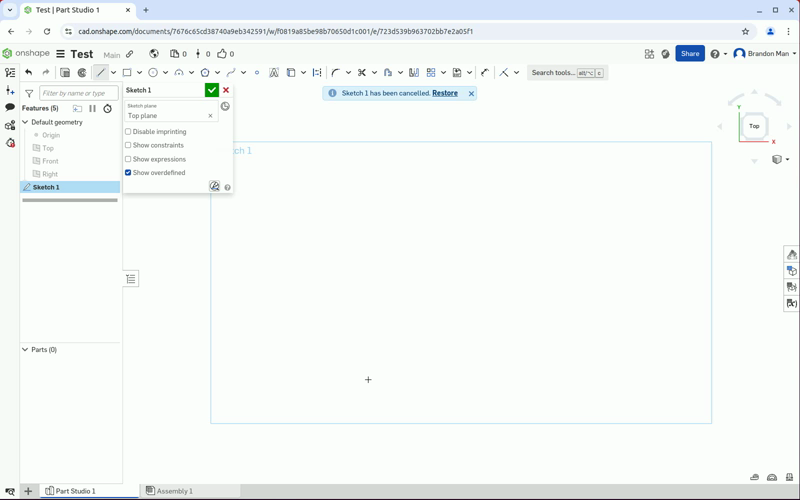
click(368, 379)
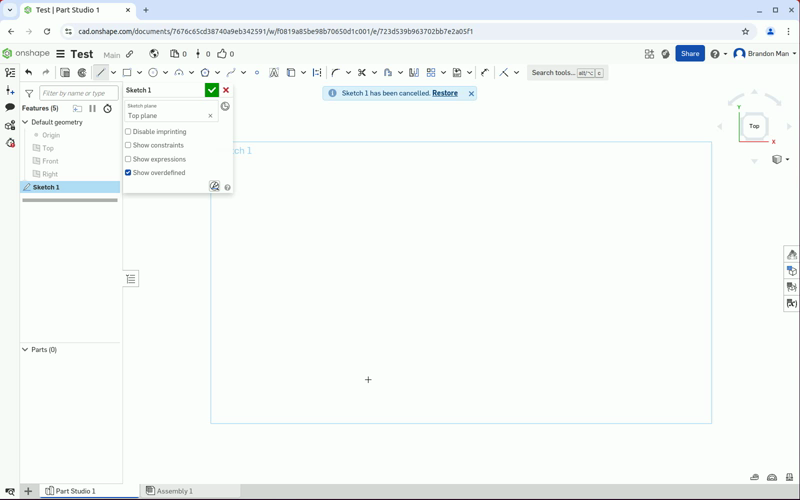
key_up(shift)
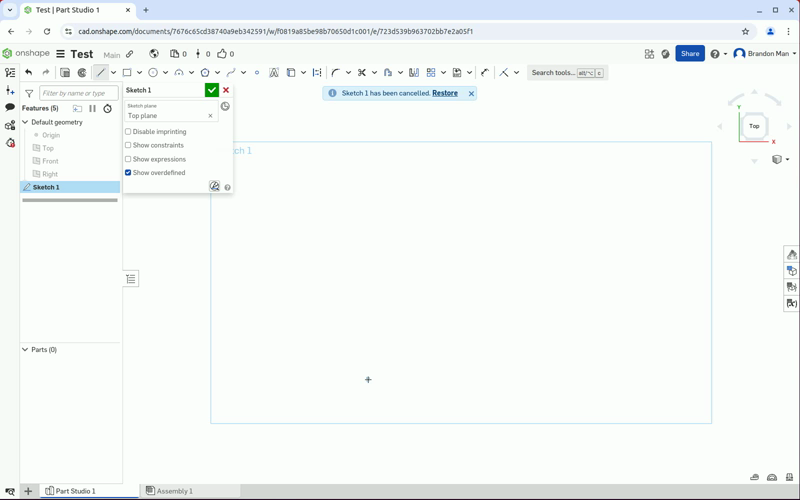
key_down(shift)
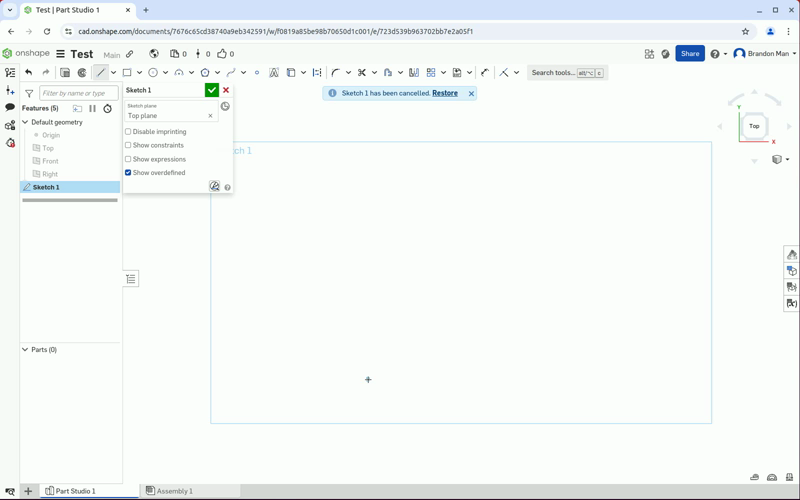
mouse_move(465, 379)
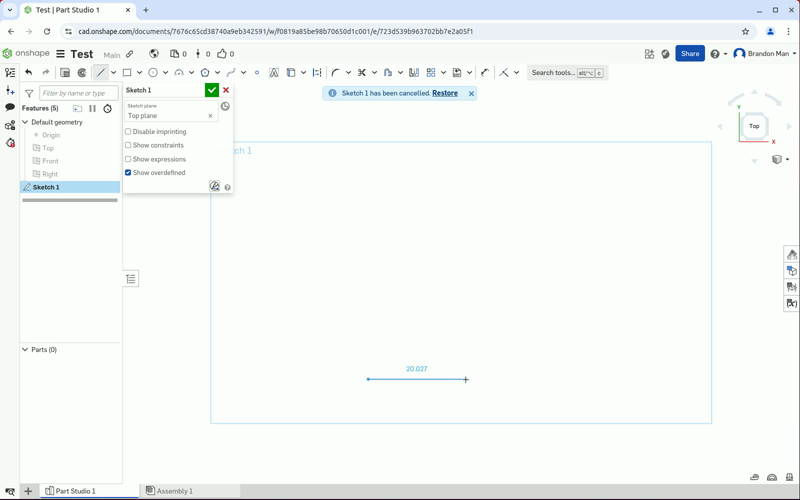
click(465, 379)
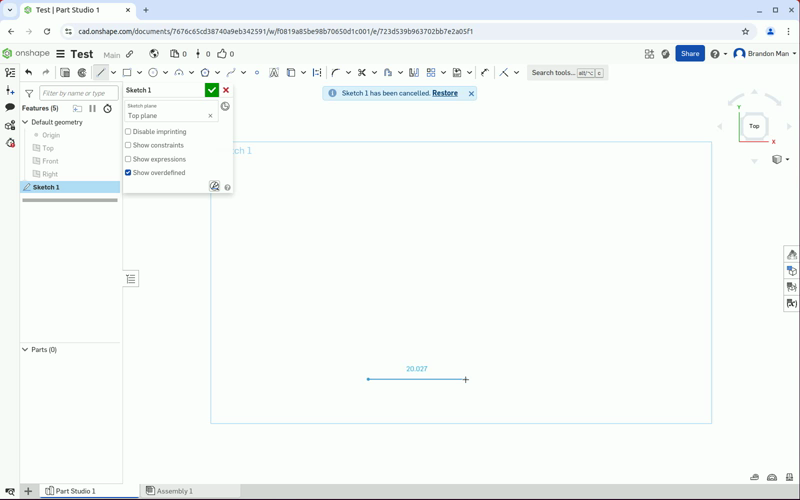
key_up(shift)
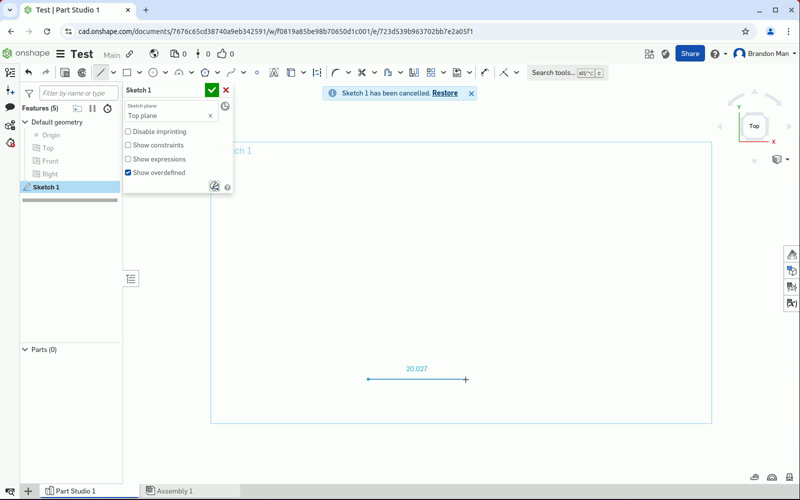
key_down(shift)
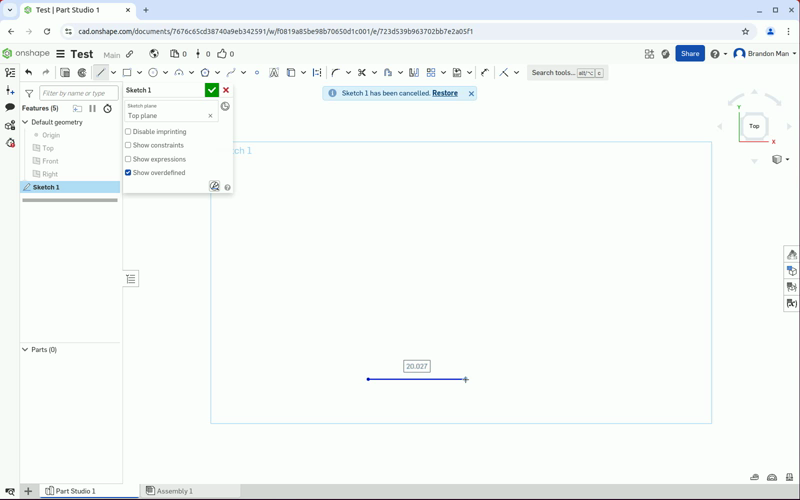
mouse_move(465, 281)
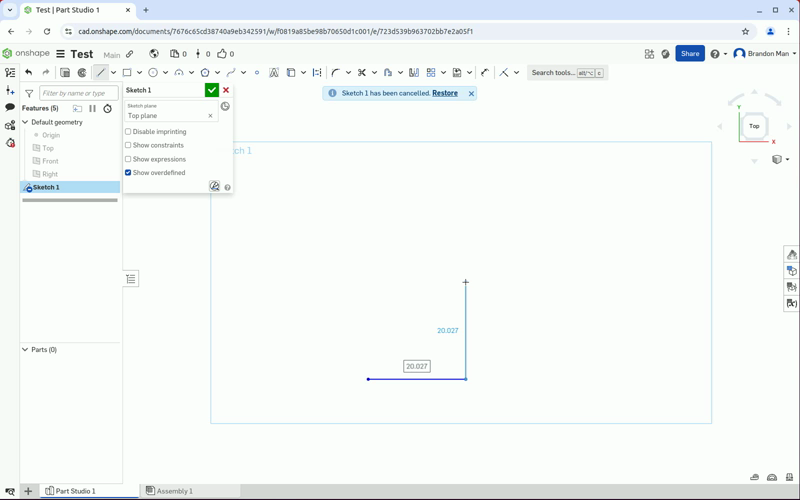
click(465, 281)
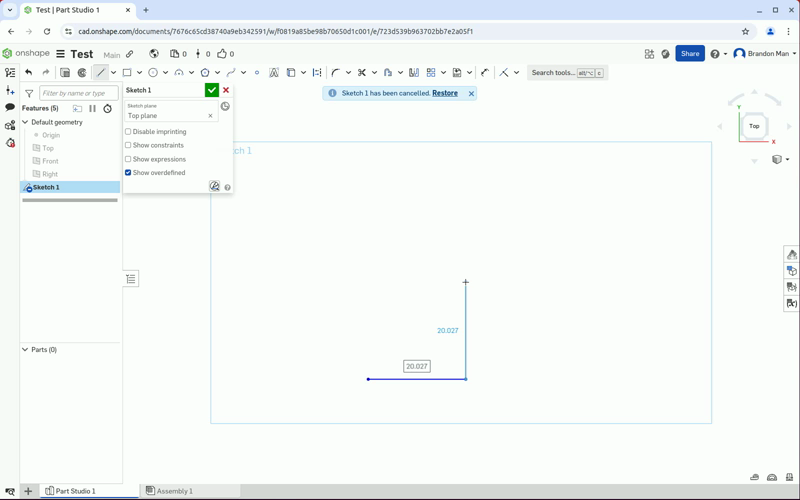
key_up(shift)
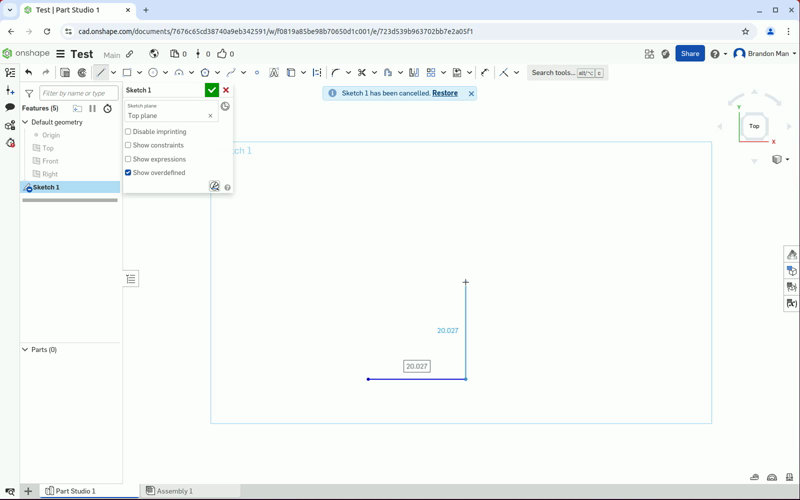
key_down(shift)
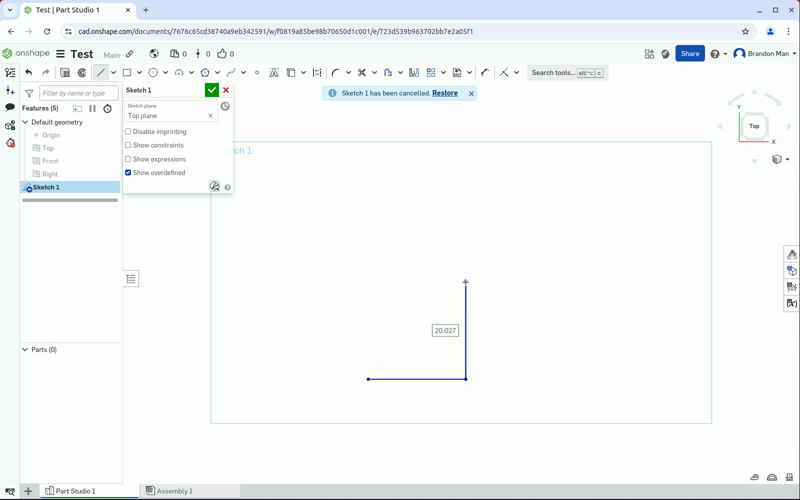
mouse_move(368, 281)
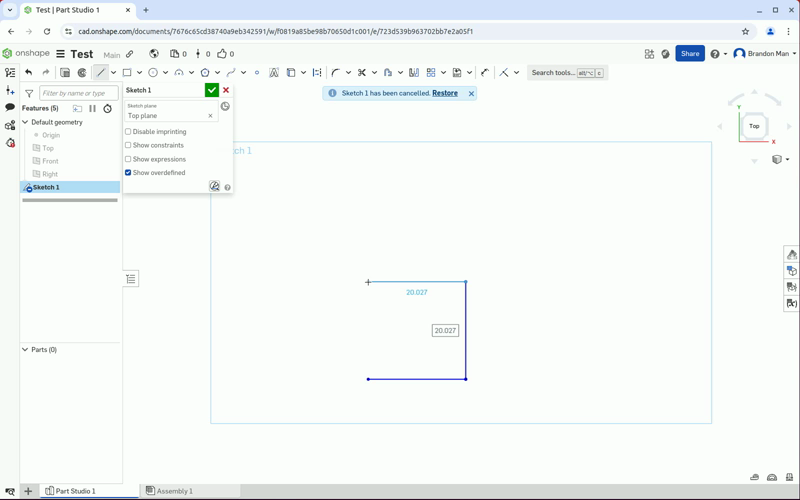
click(368, 281)
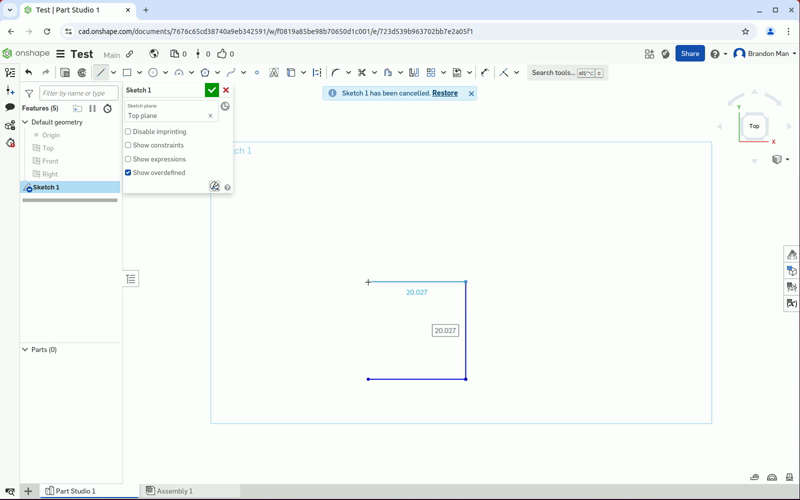
key_up(shift)
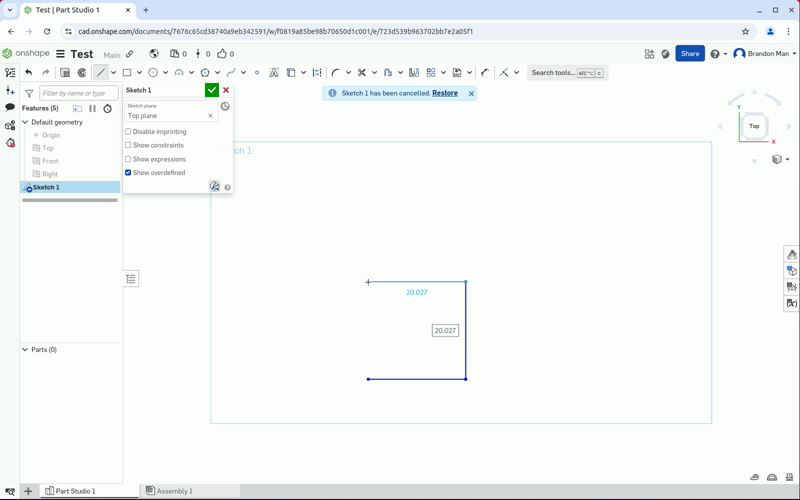
key_down(shift)
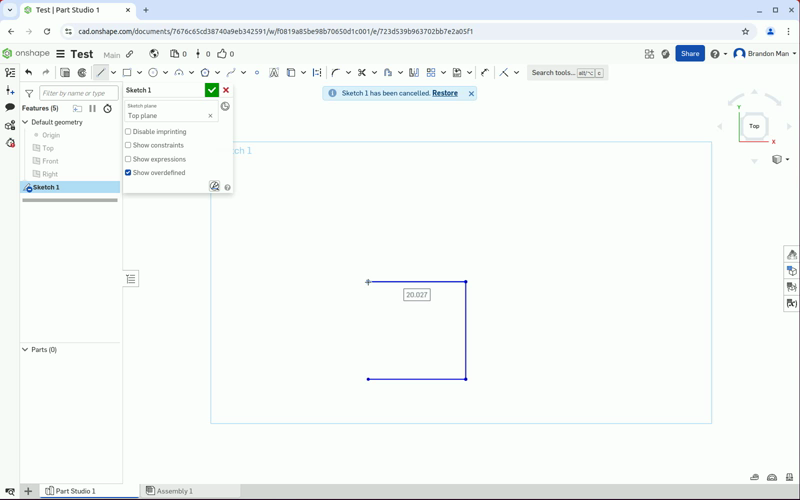
mouse_move(368, 379)
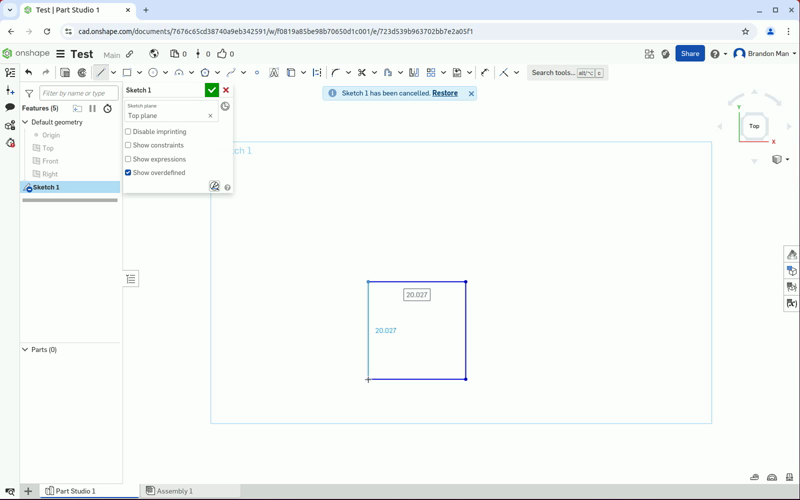
key_up(shift)
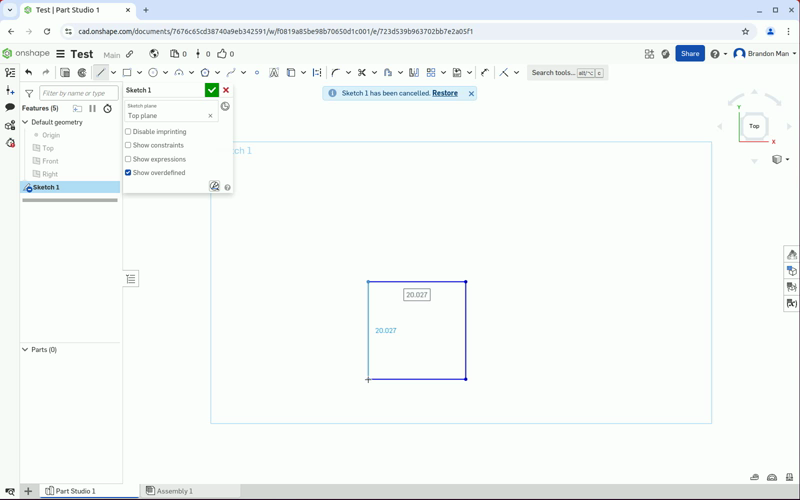
click(368, 379)
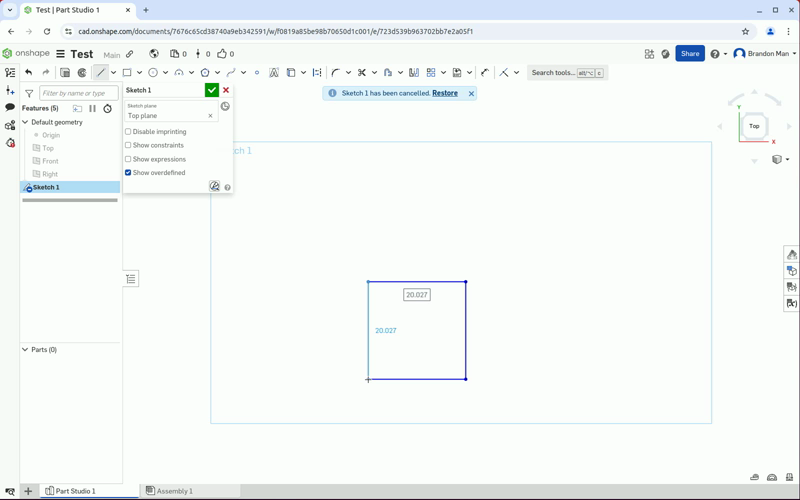
key(esc)
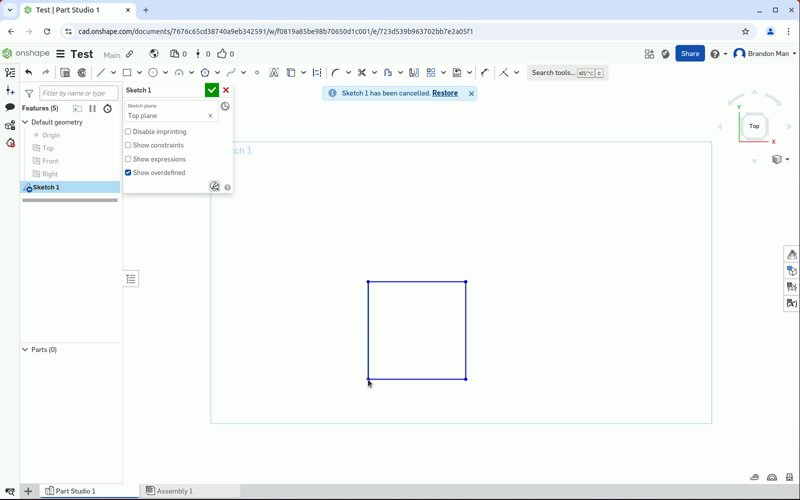
mouse_move(379, 364)
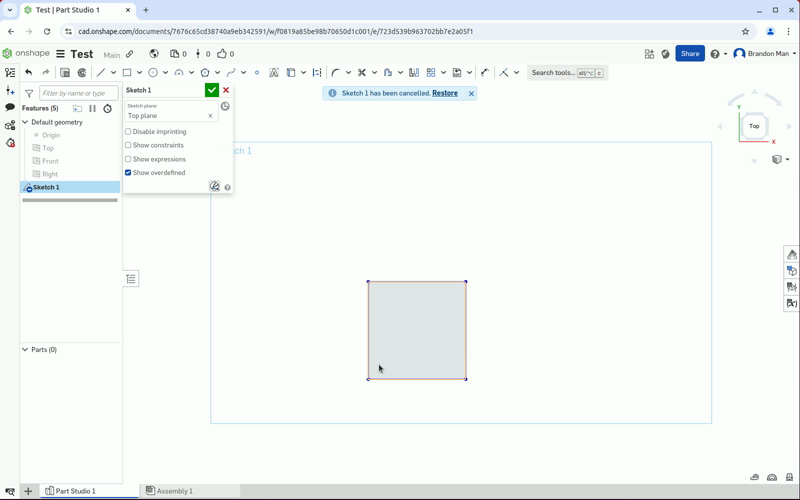
click(379, 364)
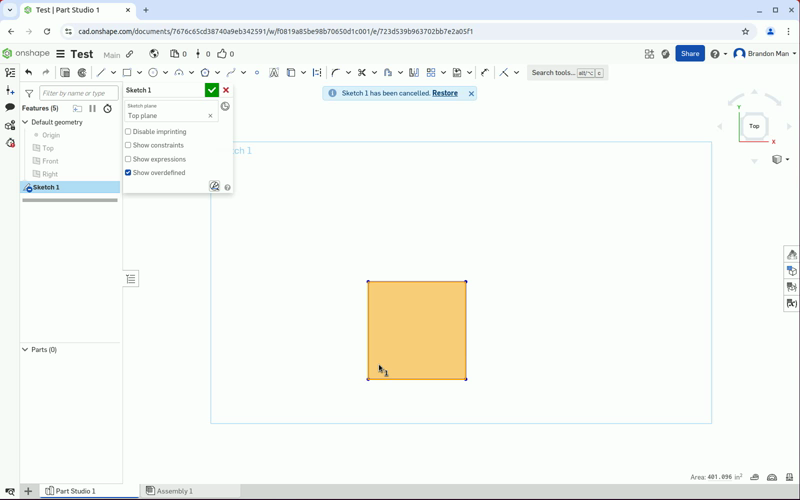
mouse_move(73, 352)
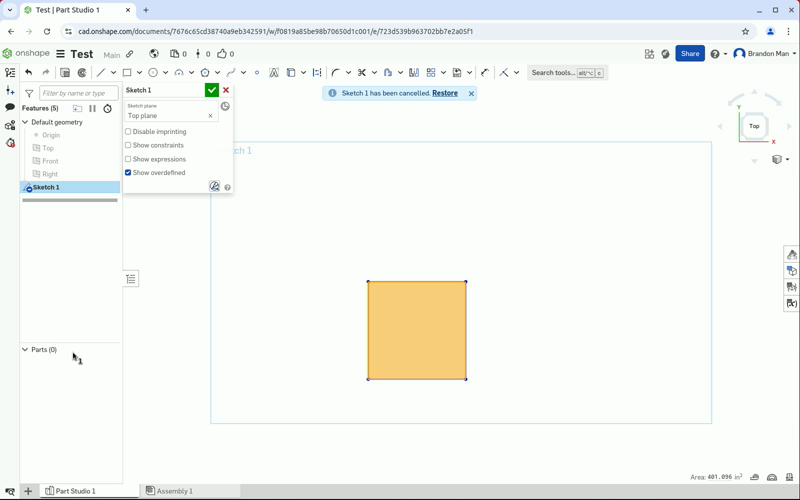
key(shift+y)
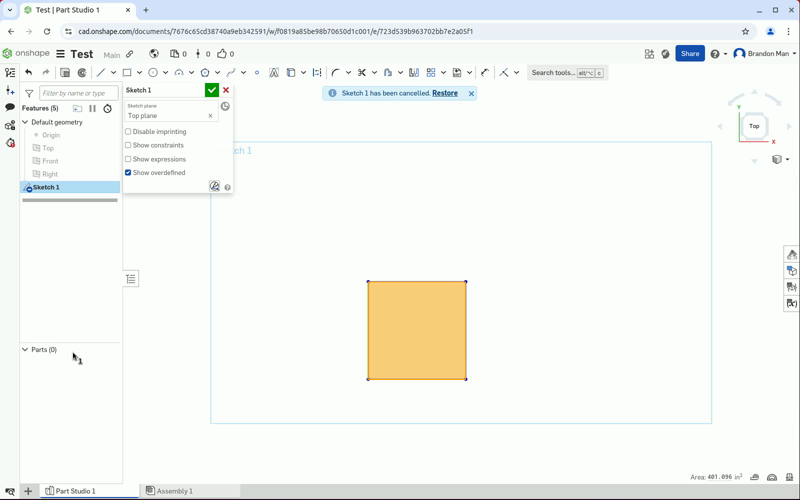
key(shift+e)
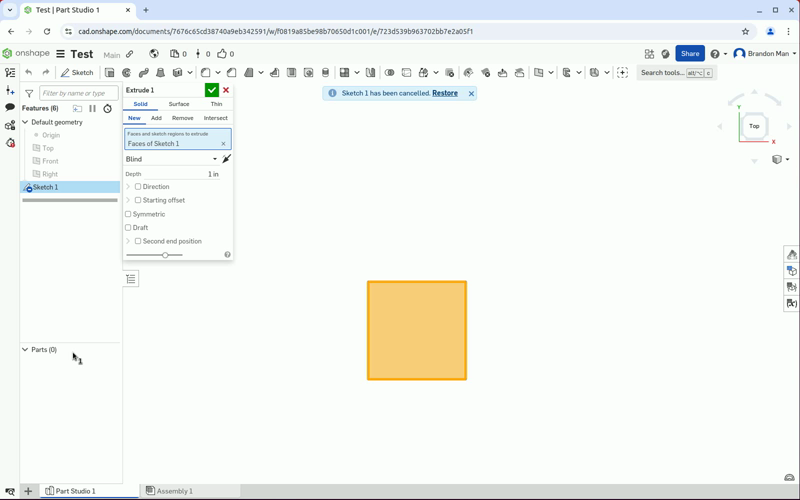
mouse_move(143, 106)
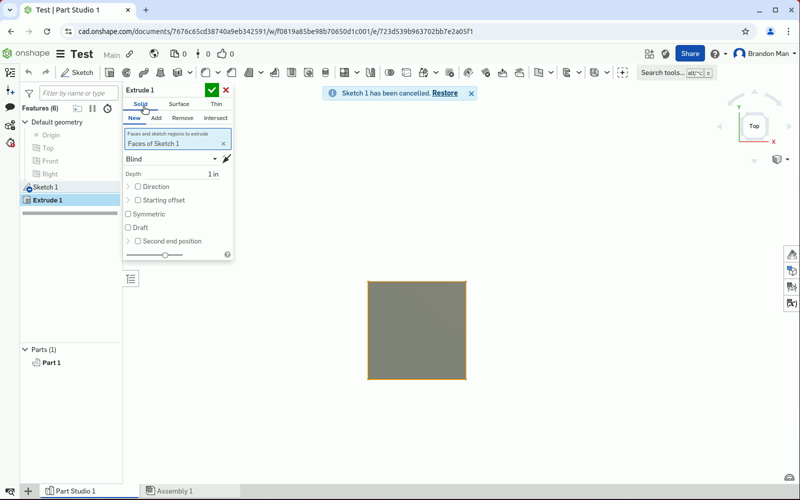
click(143, 106)
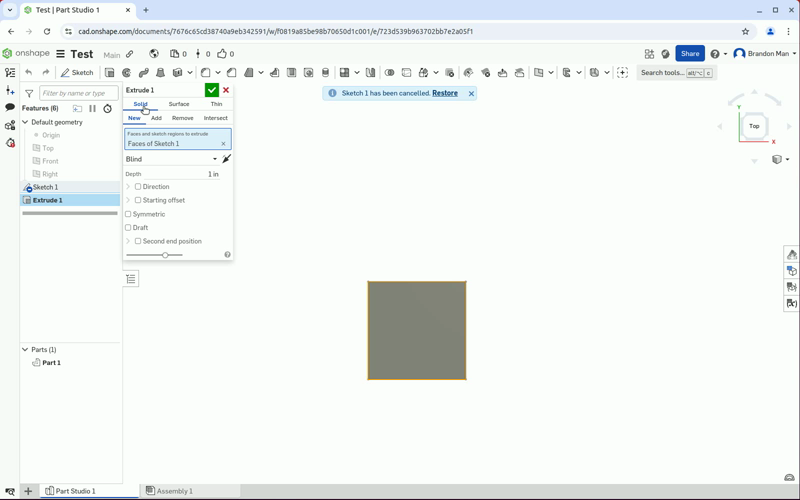
mouse_move(137, 120)
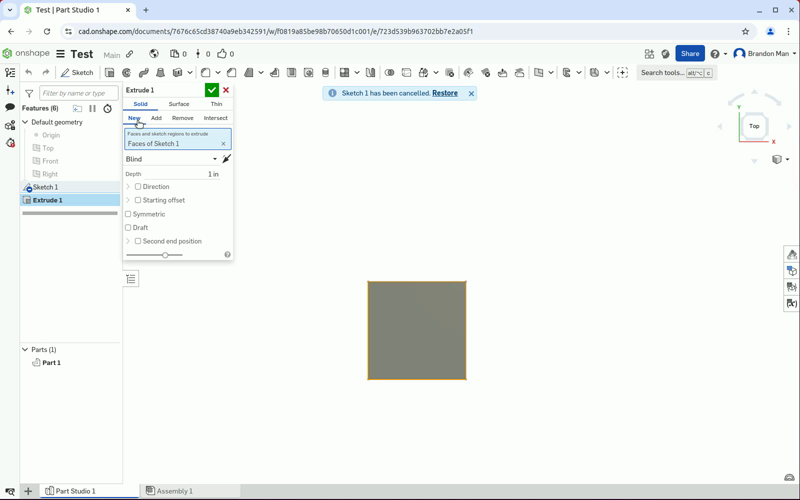
click(137, 120)
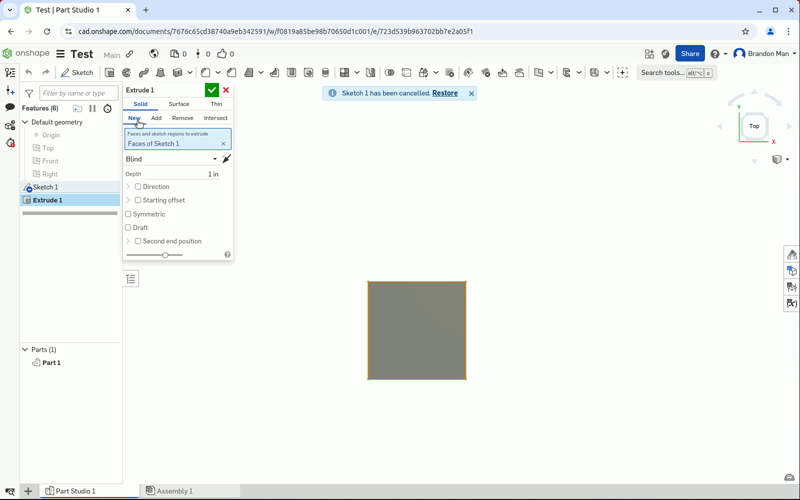
key(tab, 4)
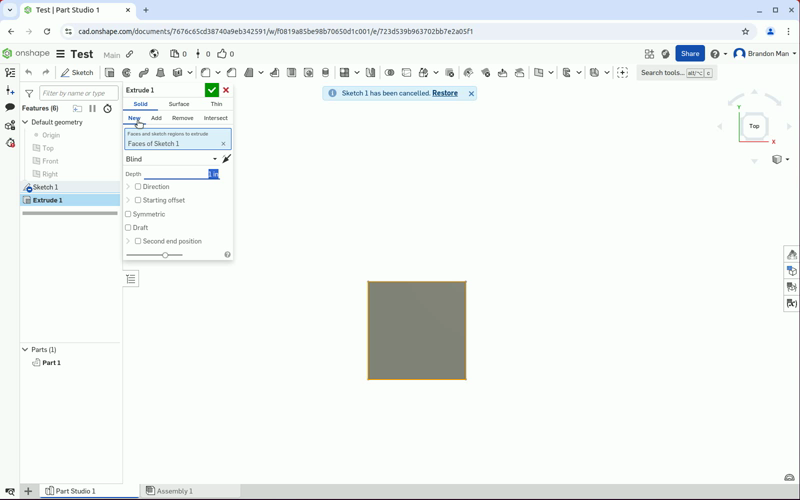
text(23.108)
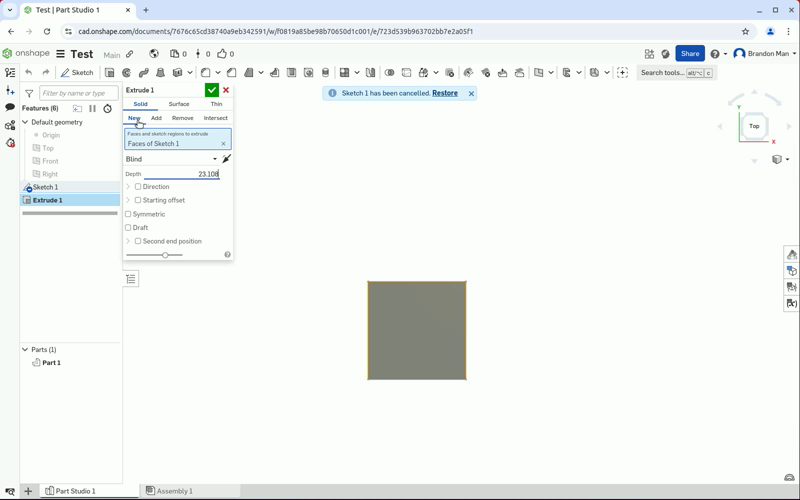
key(enter)
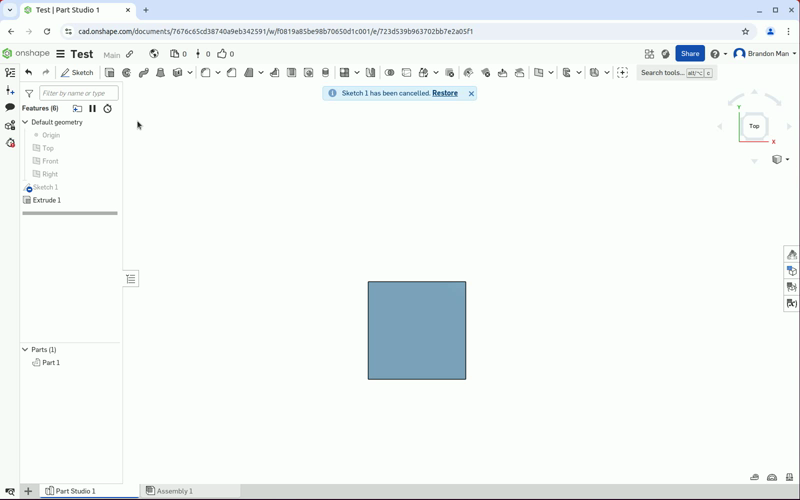
key(shift+h)
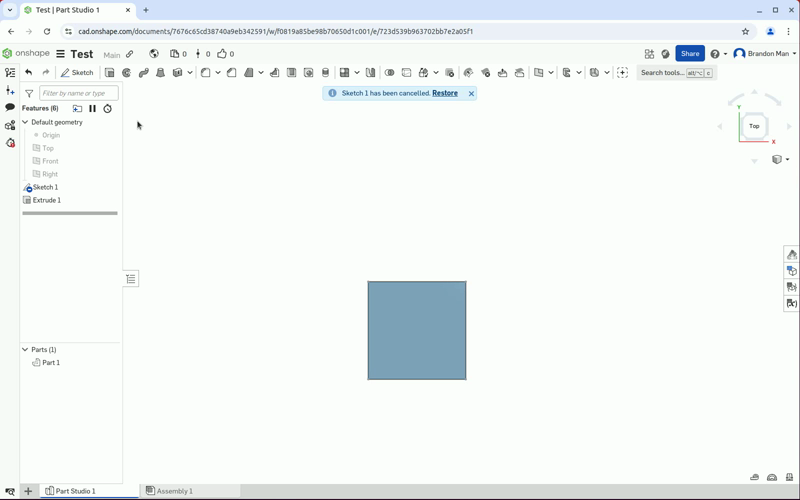
key(shift+h)
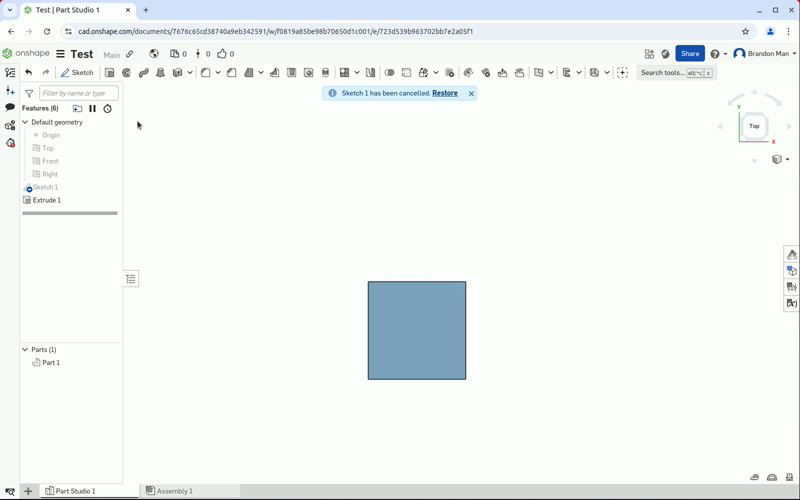
mouse_move(73, 189)
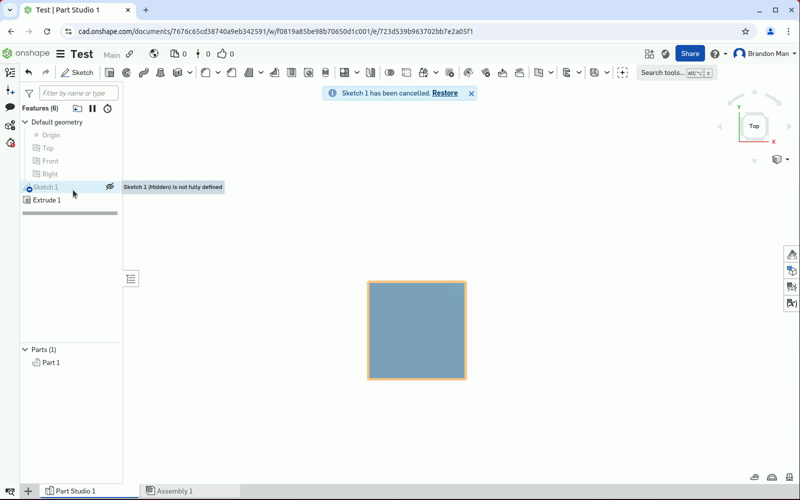
click(73, 189)
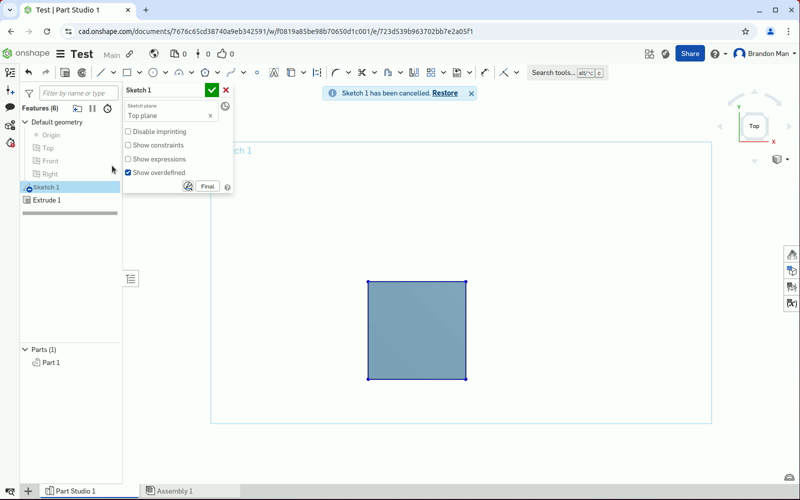
mouse_move(229, 92)
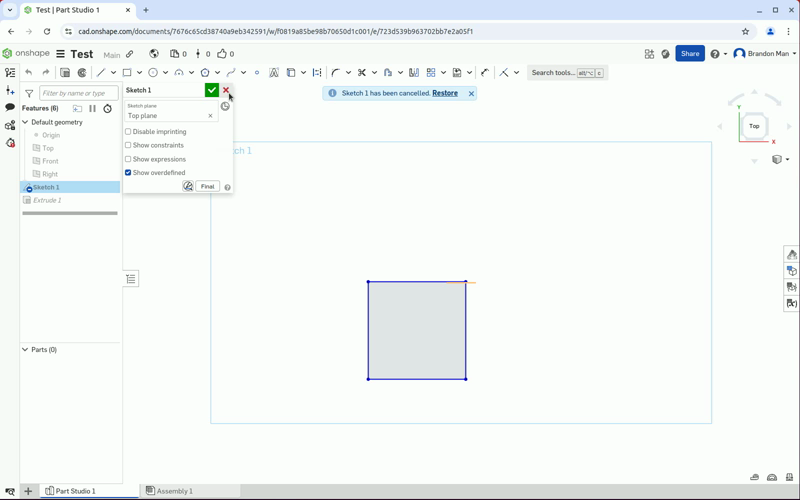
click(229, 92)
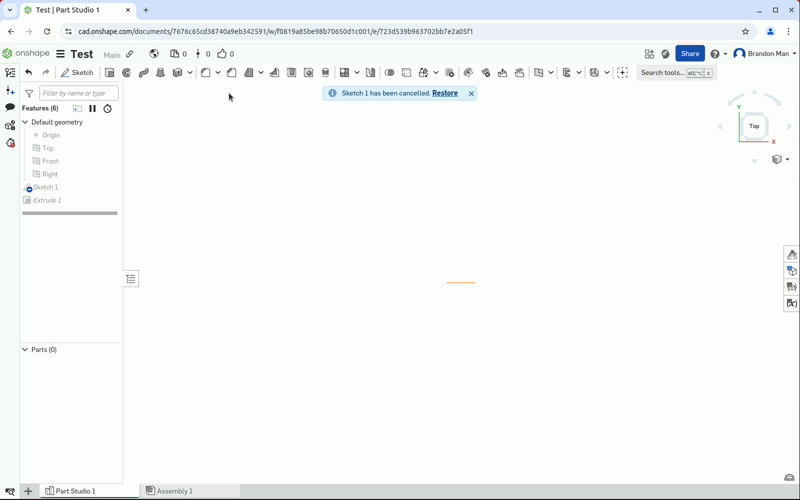
mouse_move(541, 75)
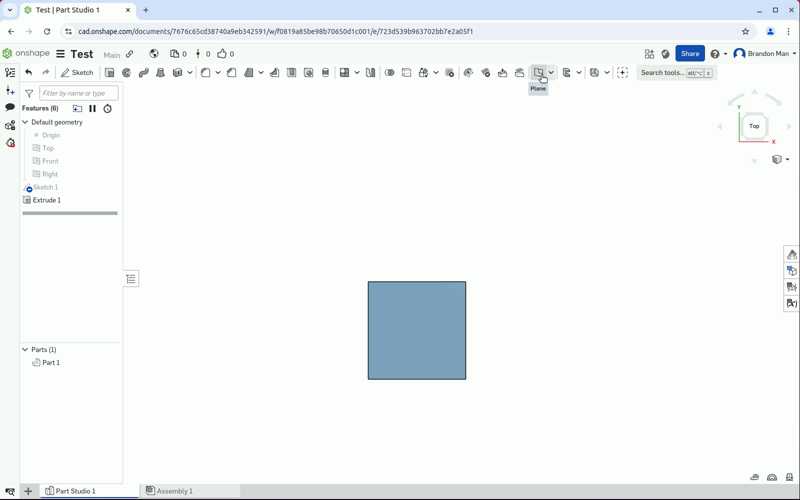
click(541, 75)
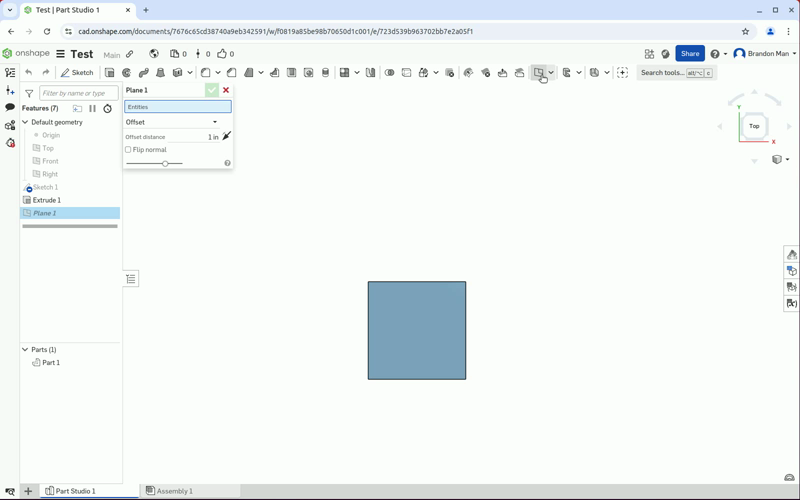
mouse_move(73, 150)
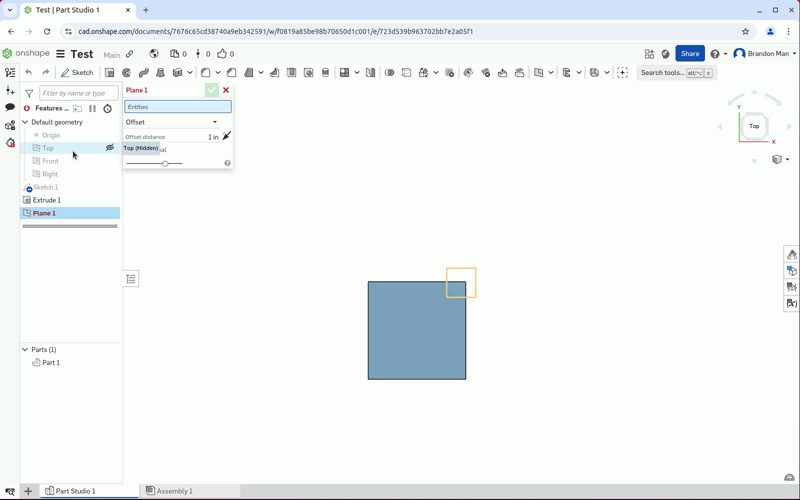
click(73, 150)
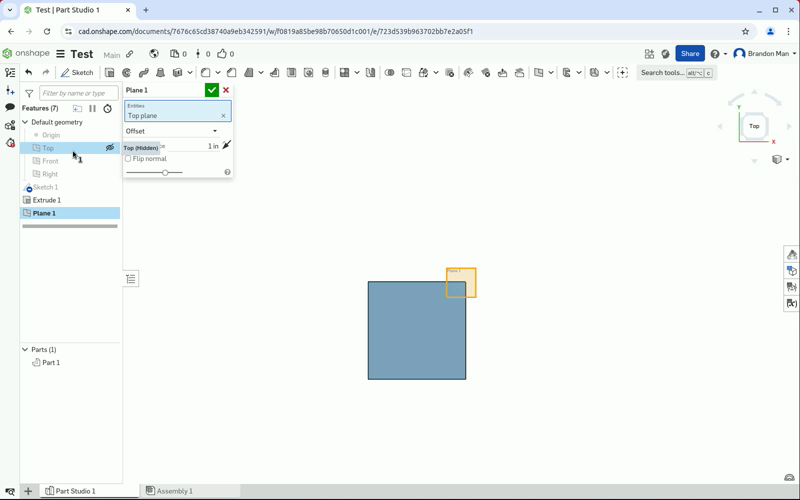
key(tab, 2)
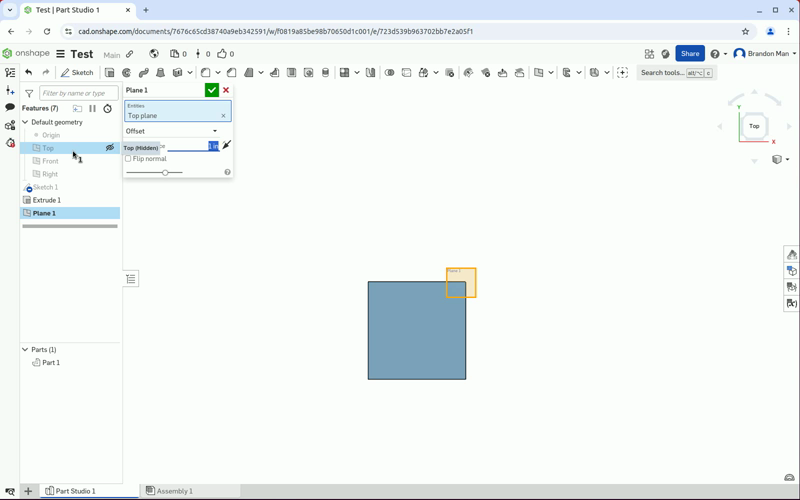
text(23.108)
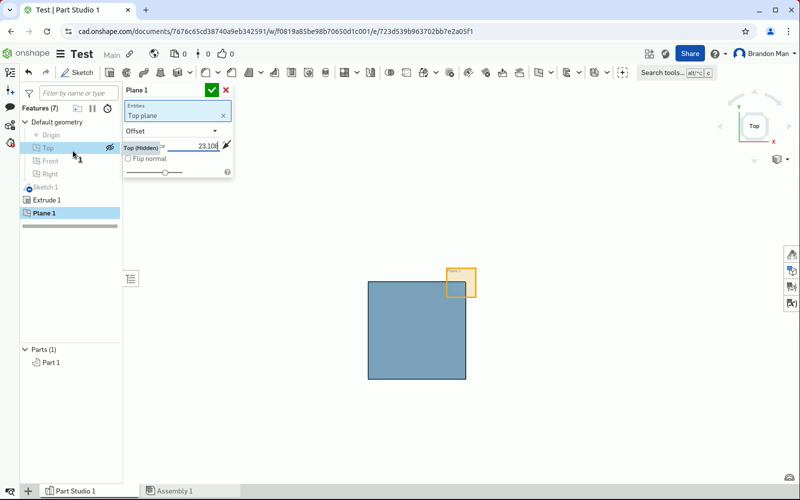
key(enter, 2)
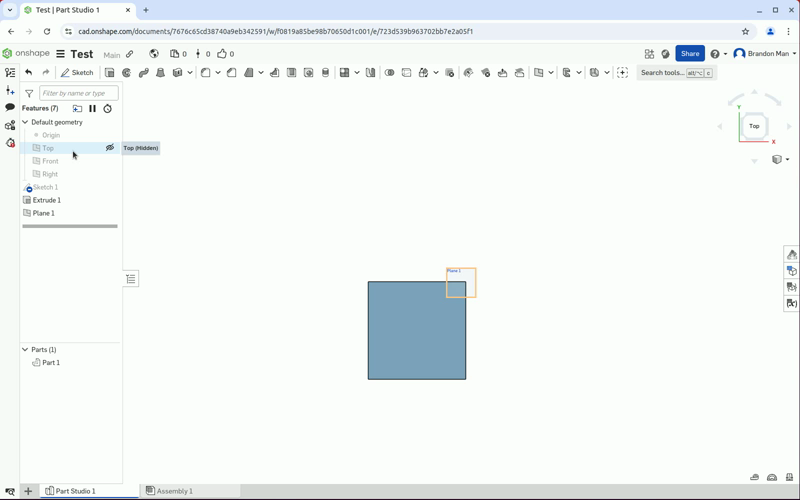
key(shift+s)
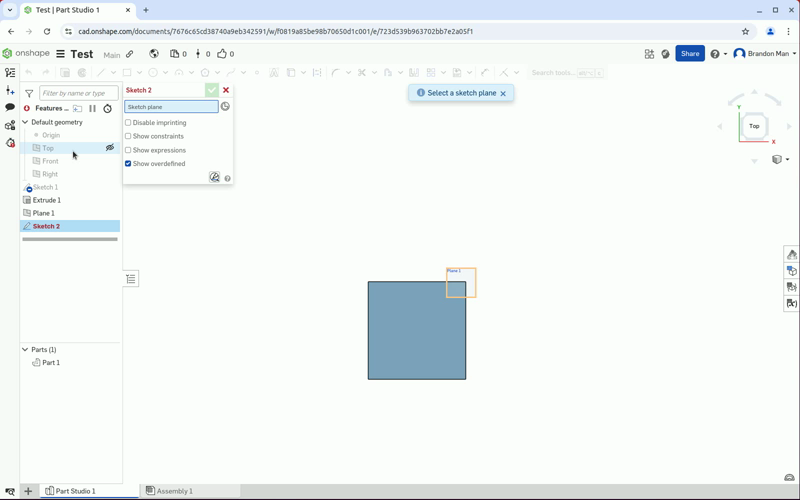
mouse_move(73, 215)
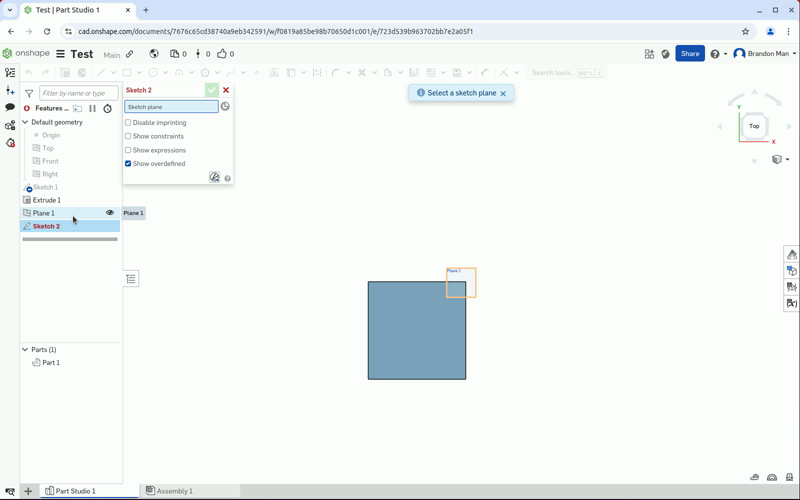
click(73, 215)
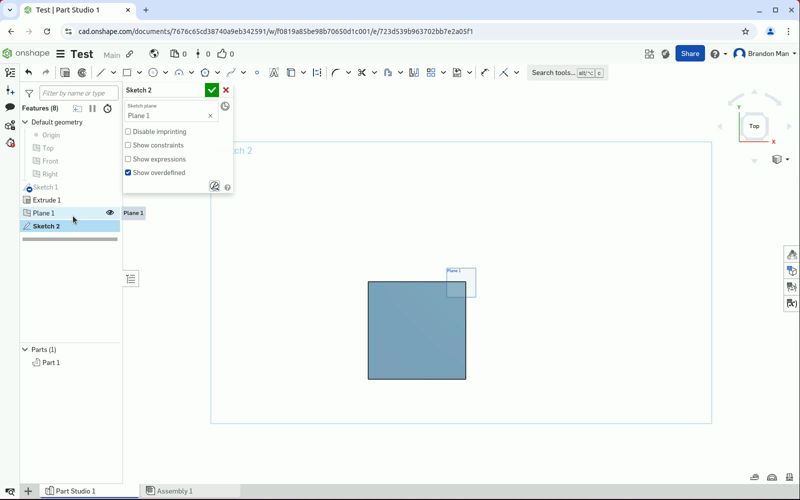
mouse_move(73, 352)
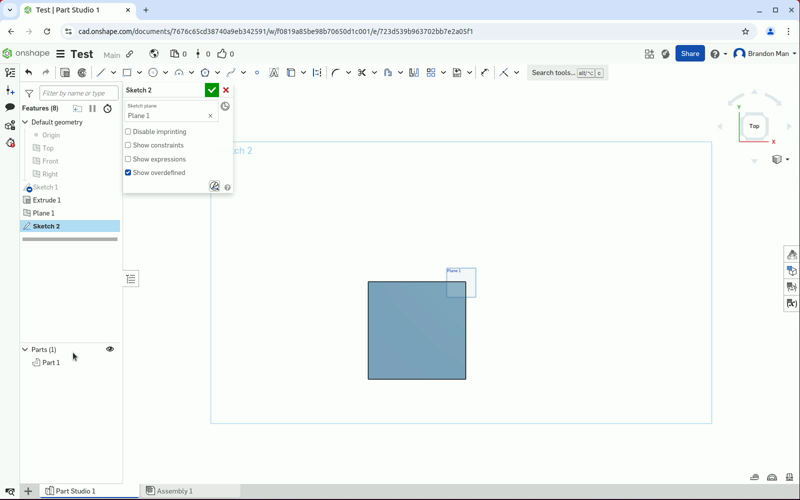
key(y)
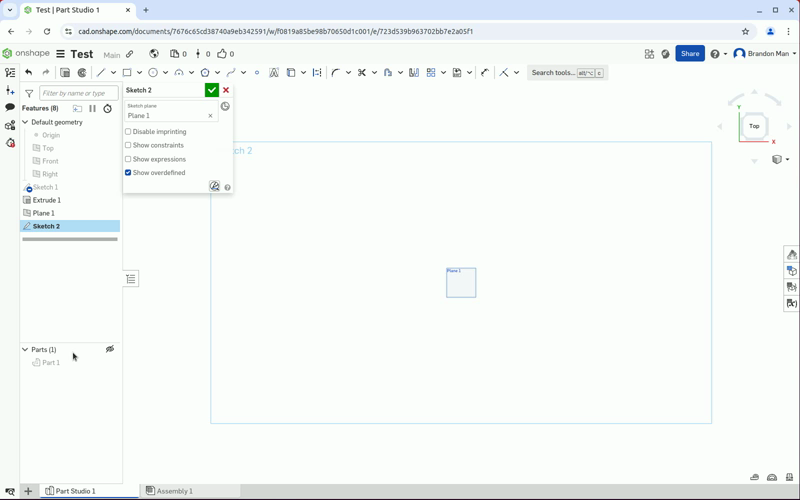
key(l)
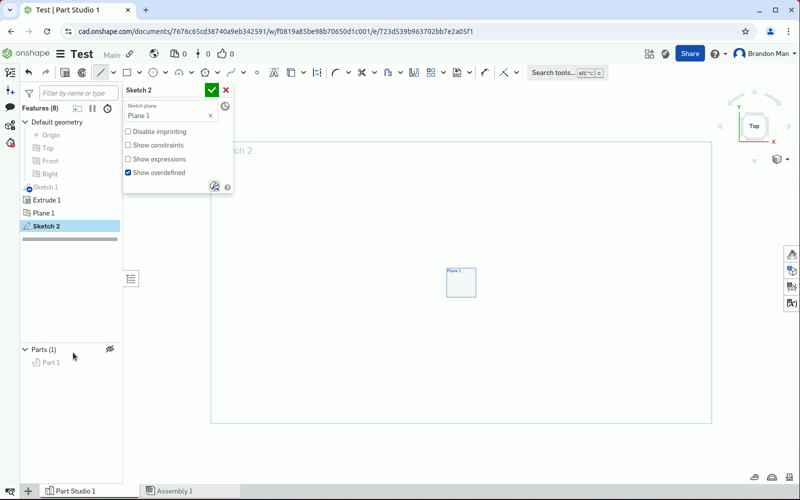
key_down(shift)
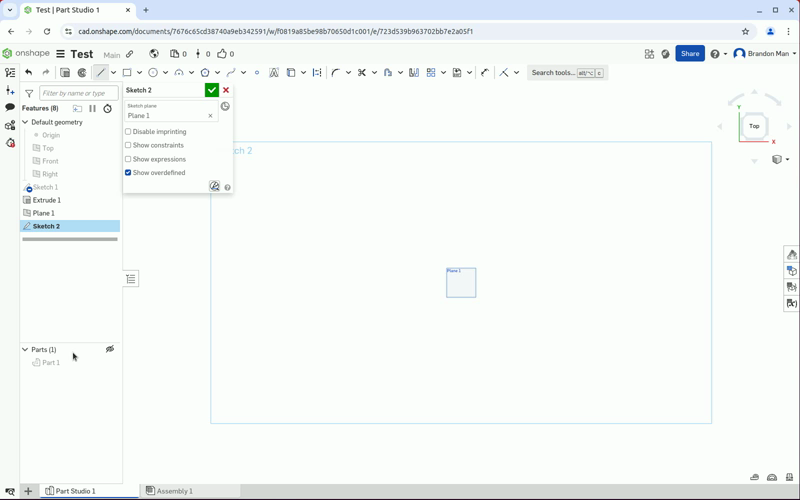
mouse_move(369, 376)
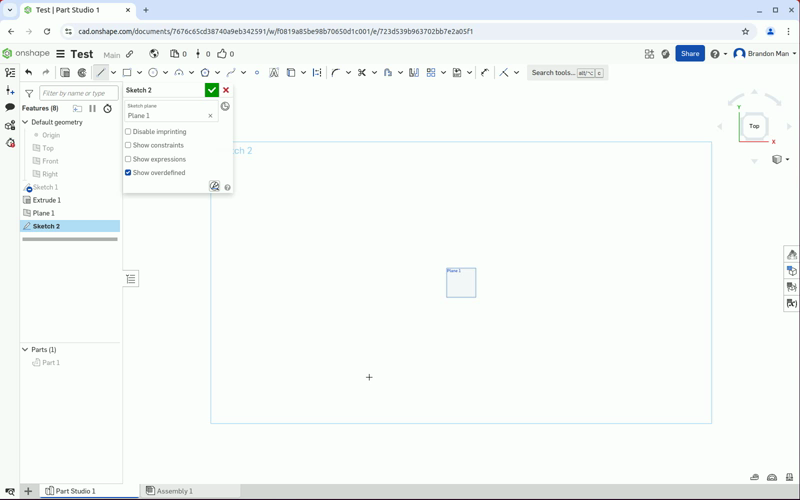
click(369, 376)
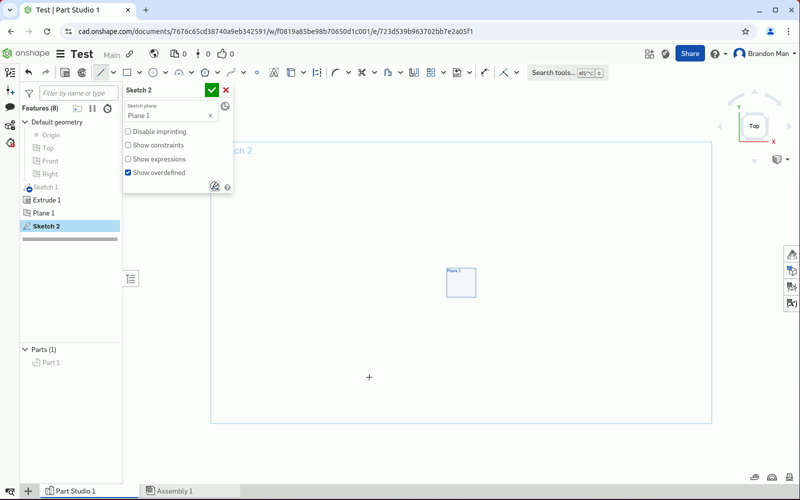
key_up(shift)
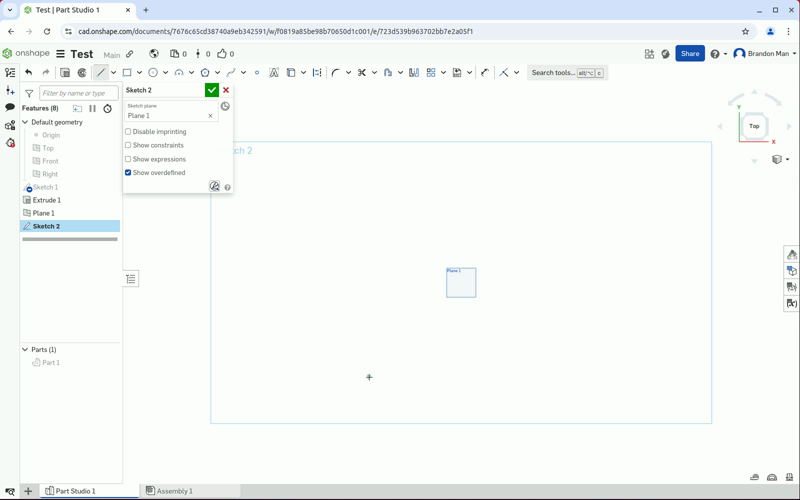
key_down(shift)
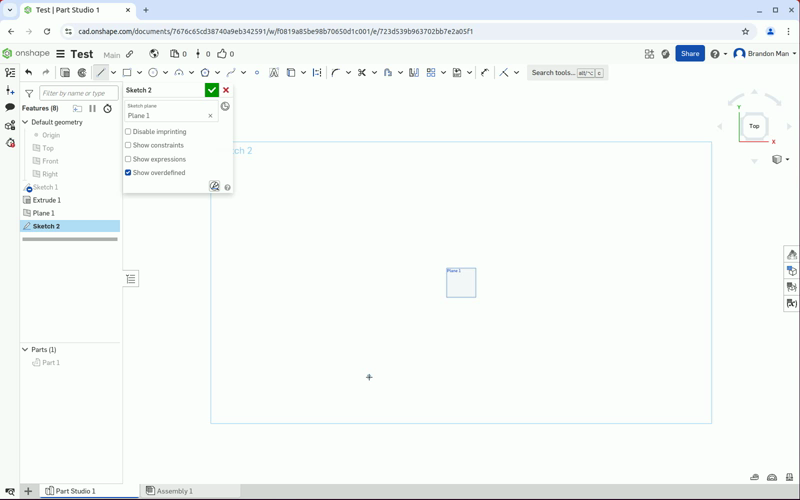
mouse_move(463, 376)
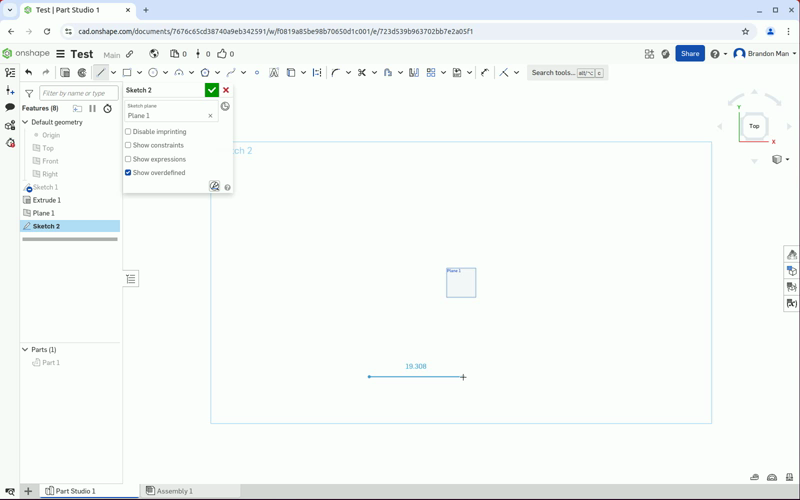
click(463, 376)
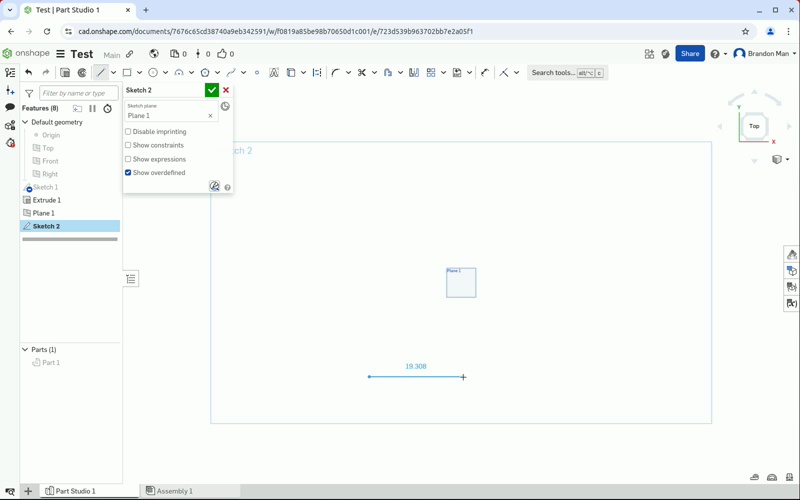
key_up(shift)
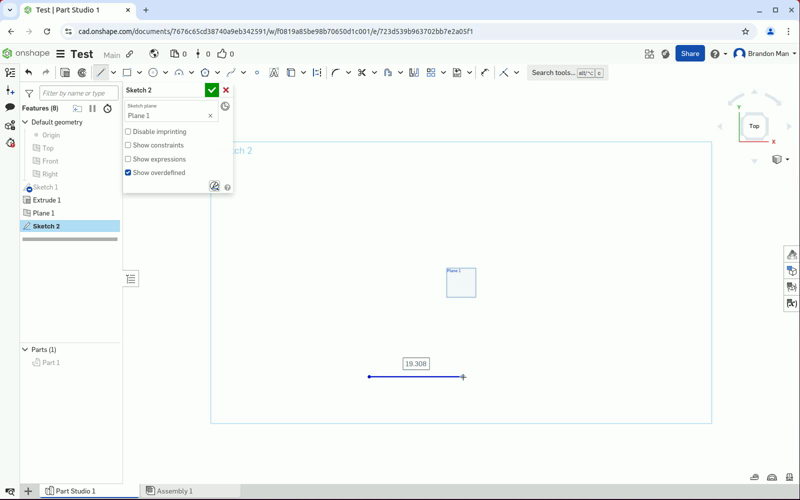
key_down(shift)
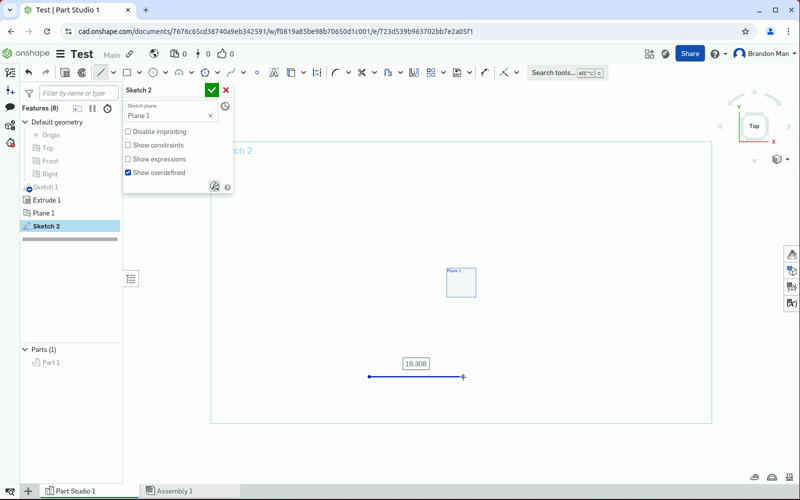
mouse_move(463, 282)
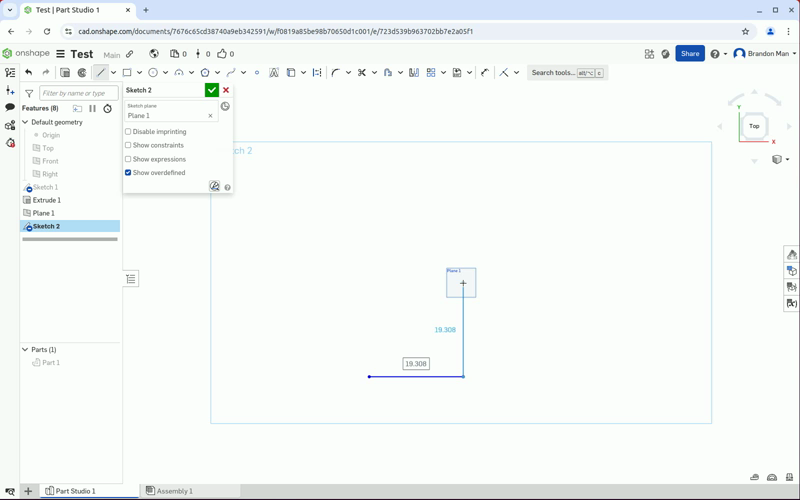
click(463, 282)
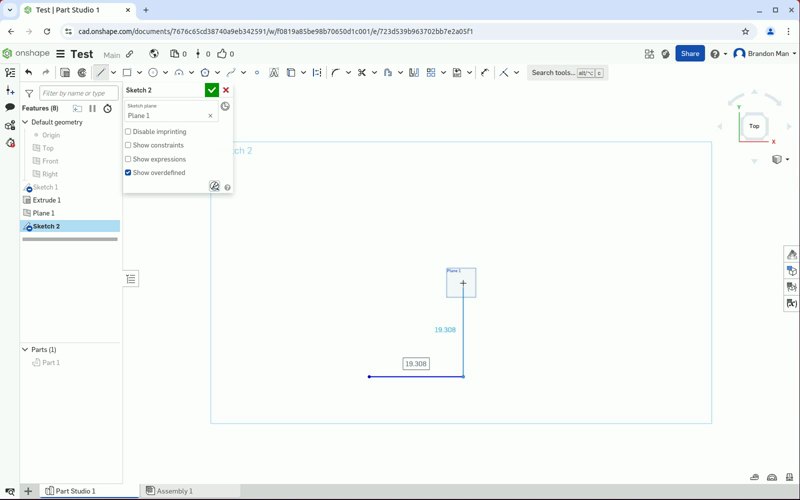
key_up(shift)
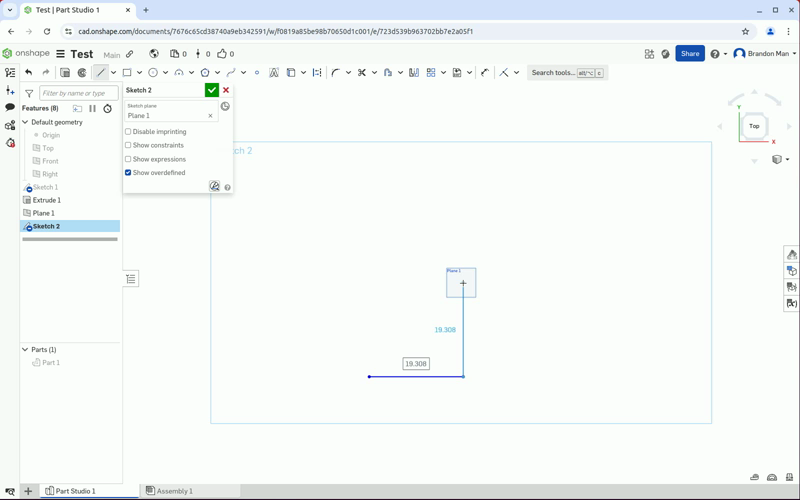
key_down(shift)
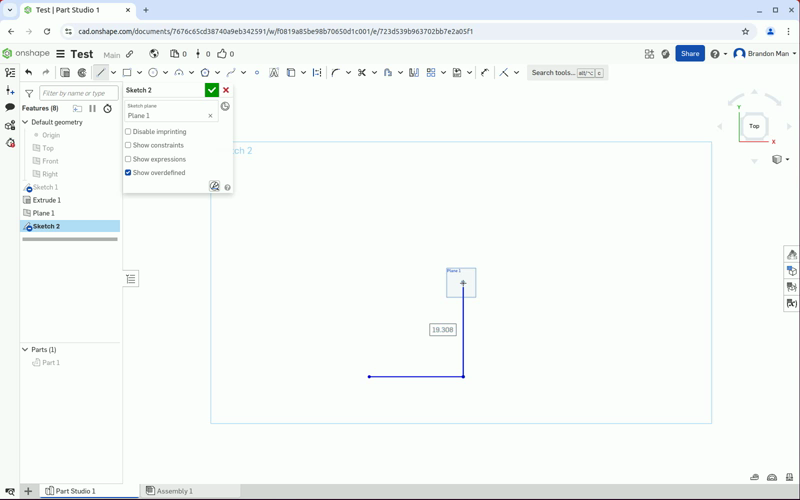
mouse_move(369, 282)
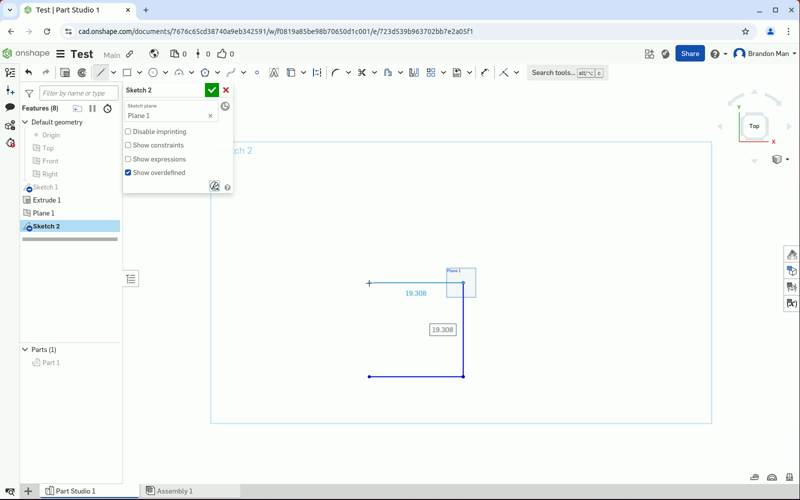
click(369, 282)
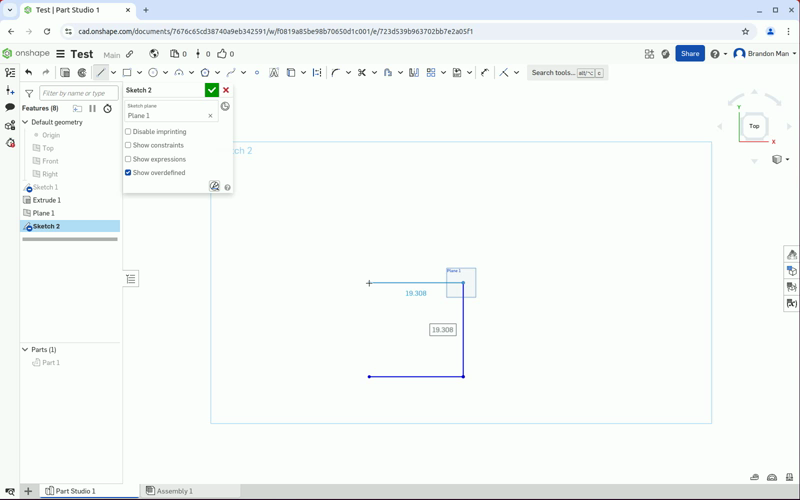
key_up(shift)
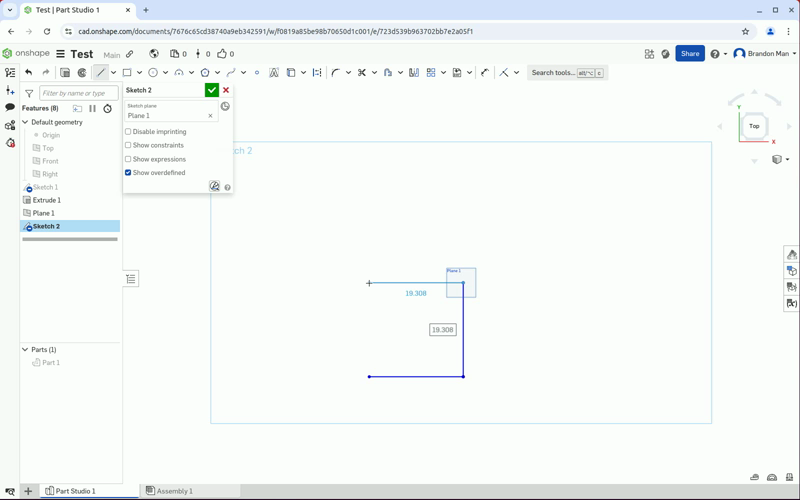
key_down(shift)
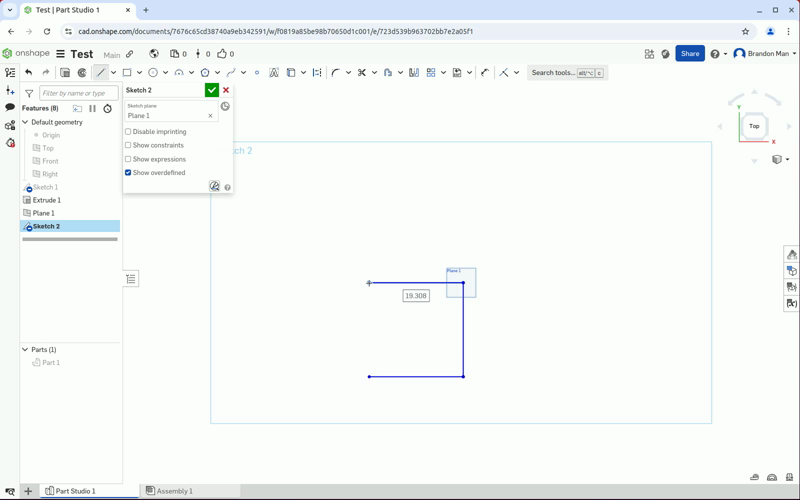
mouse_move(369, 376)
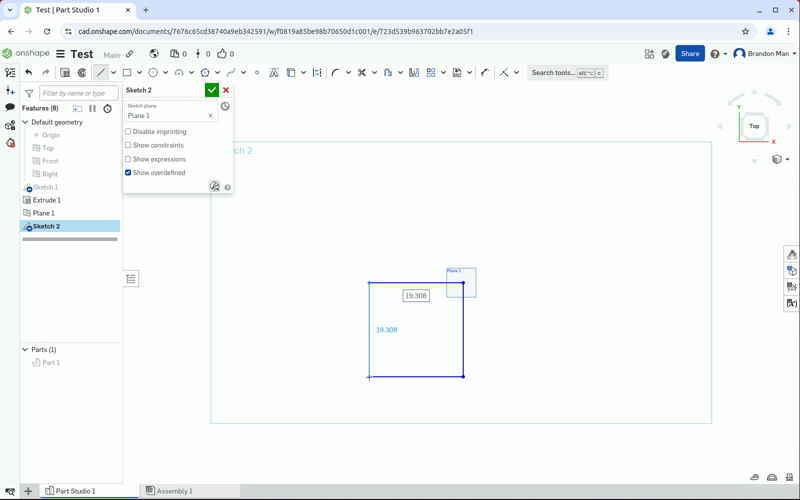
key_up(shift)
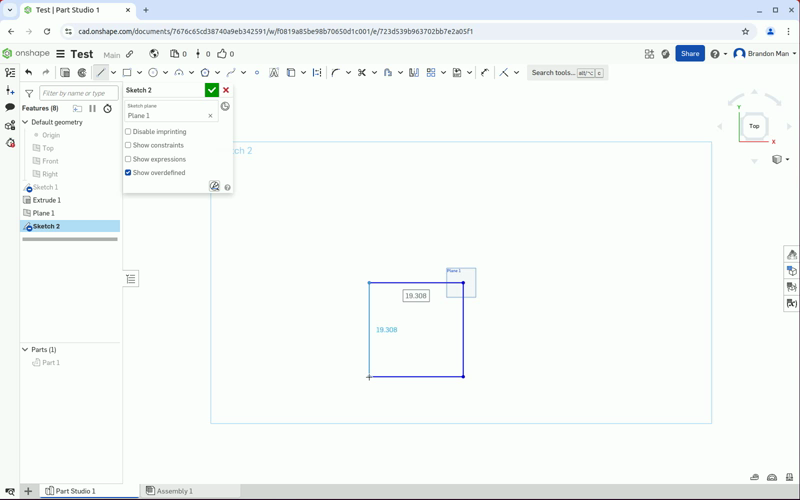
click(369, 376)
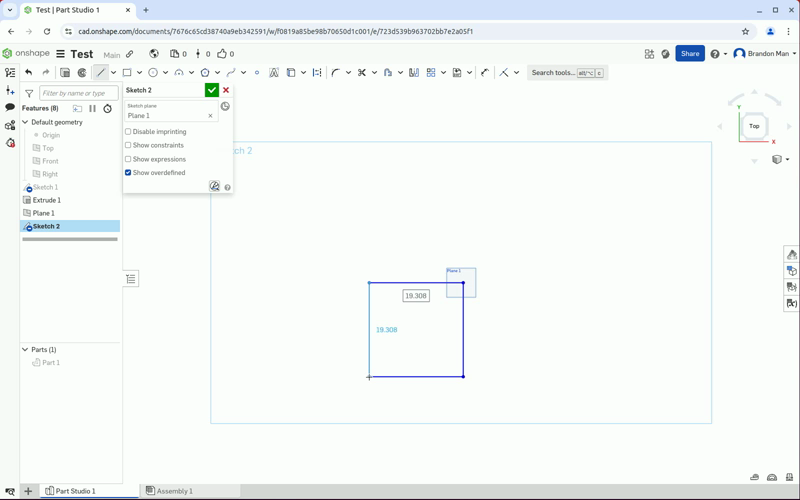
key(esc)
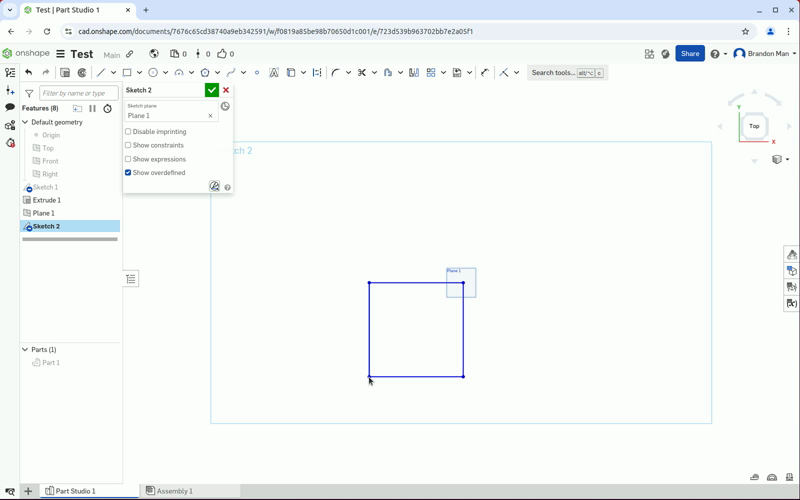
mouse_move(390, 306)
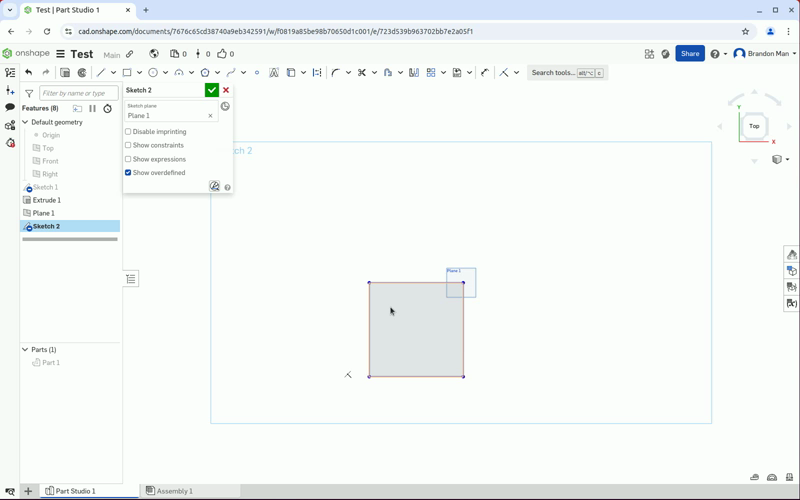
click(390, 306)
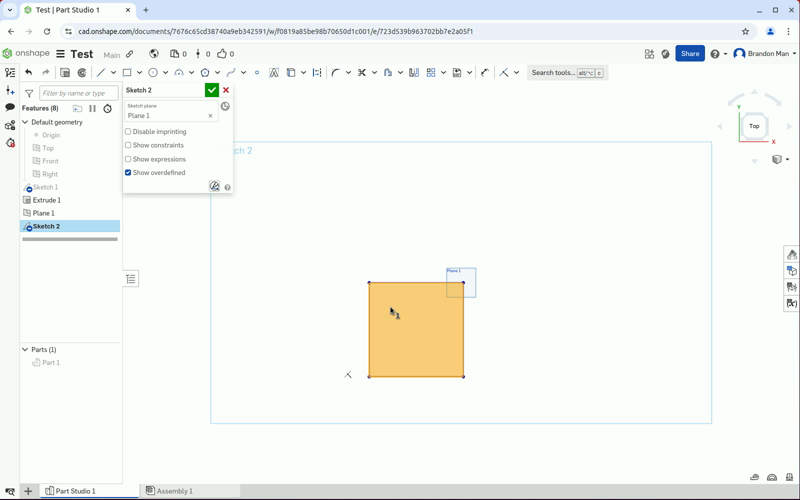
mouse_move(73, 352)
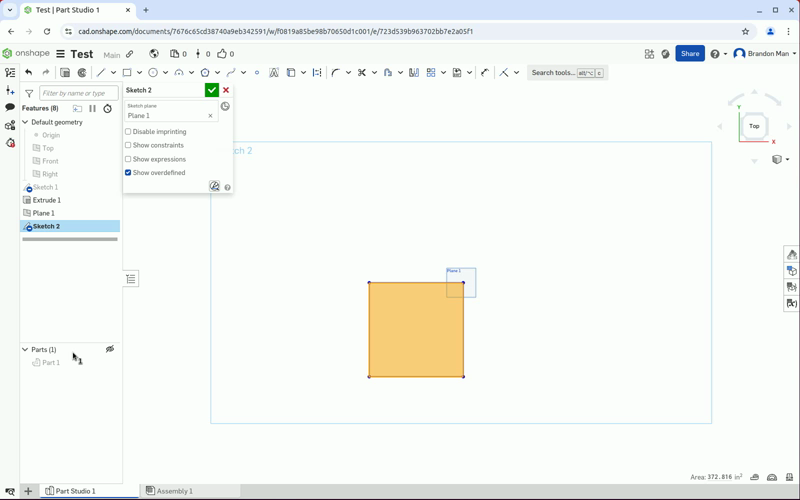
key(shift+y)
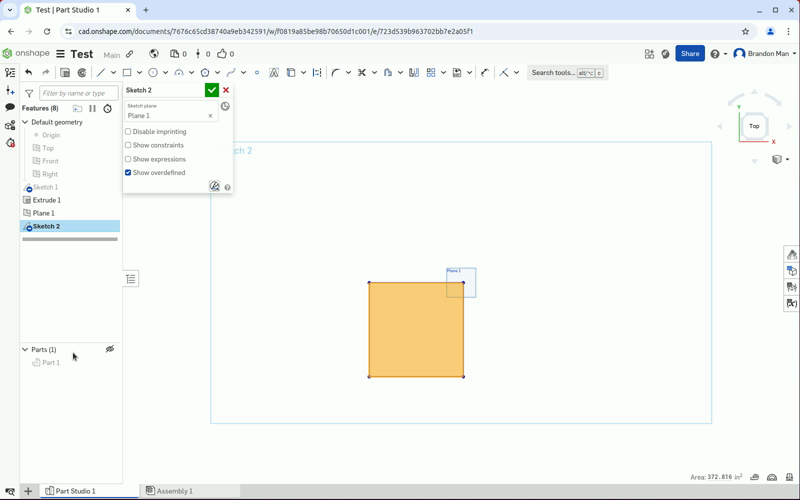
key(shift+e)
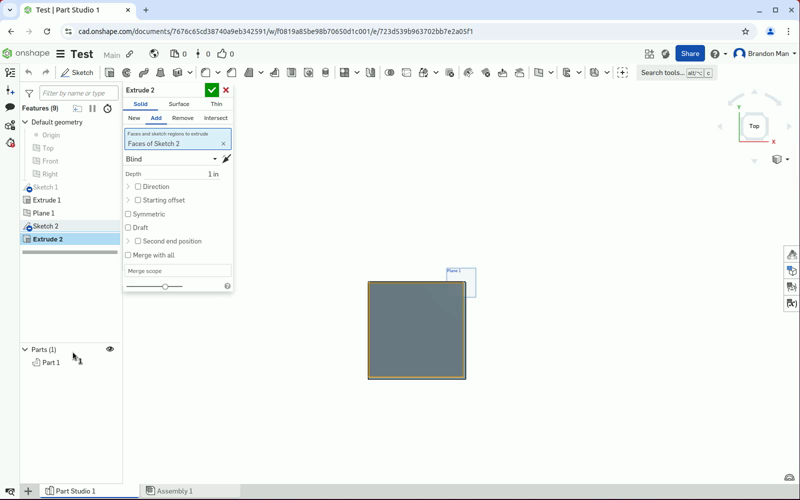
mouse_move(143, 106)
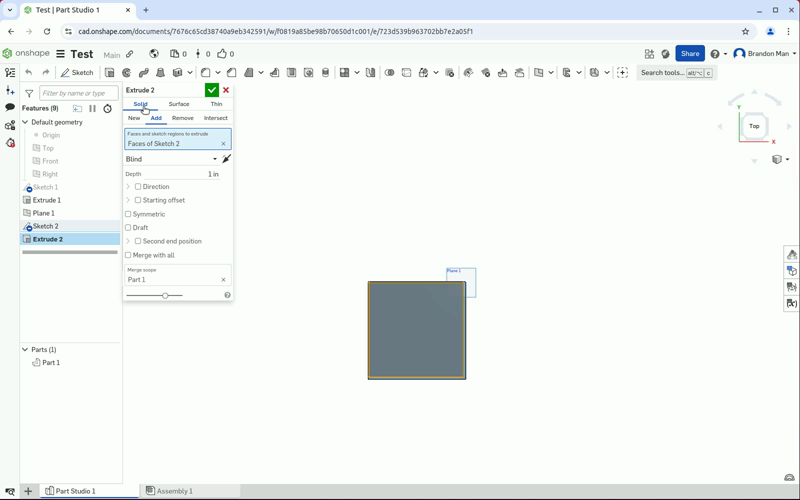
click(143, 106)
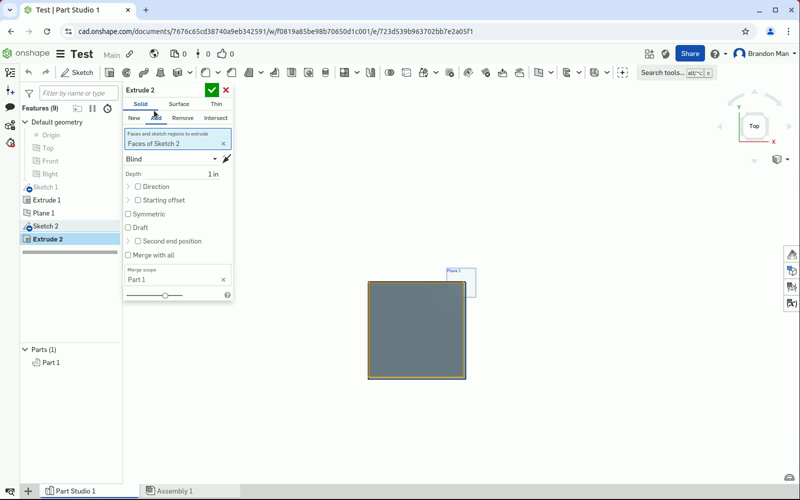
mouse_move(186, 120)
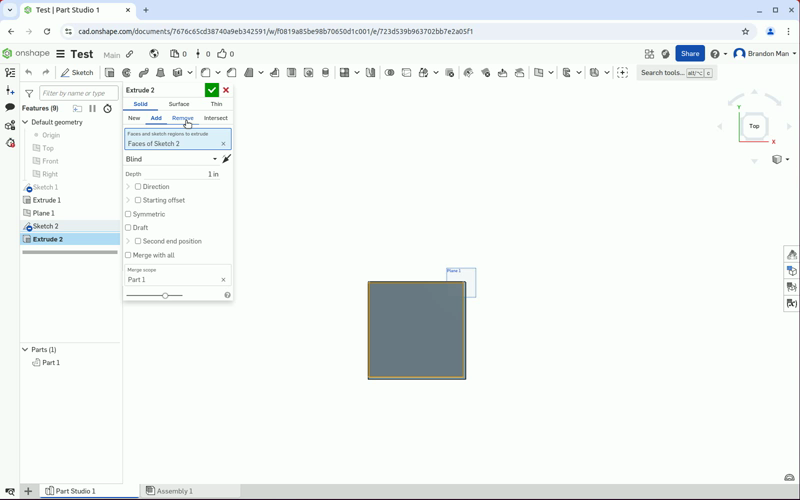
click(186, 120)
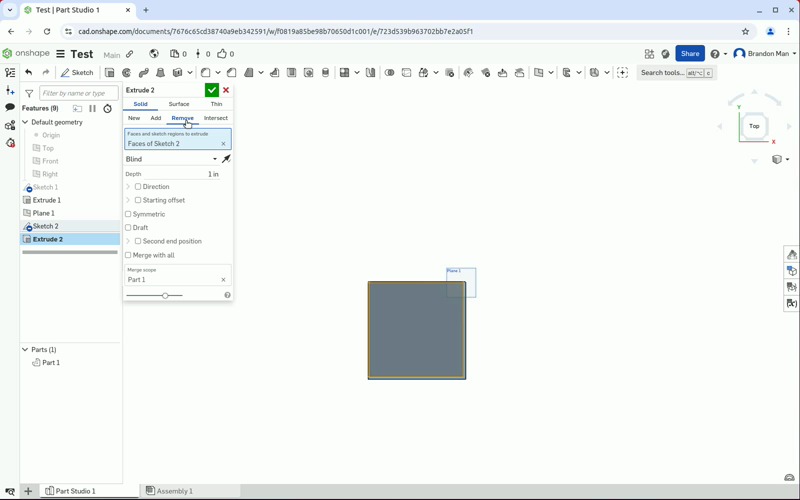
key(tab, 4)
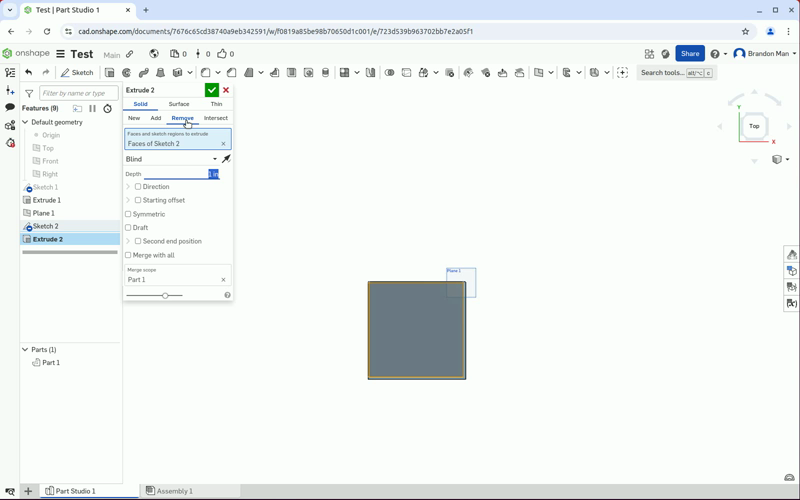
text(22.386)
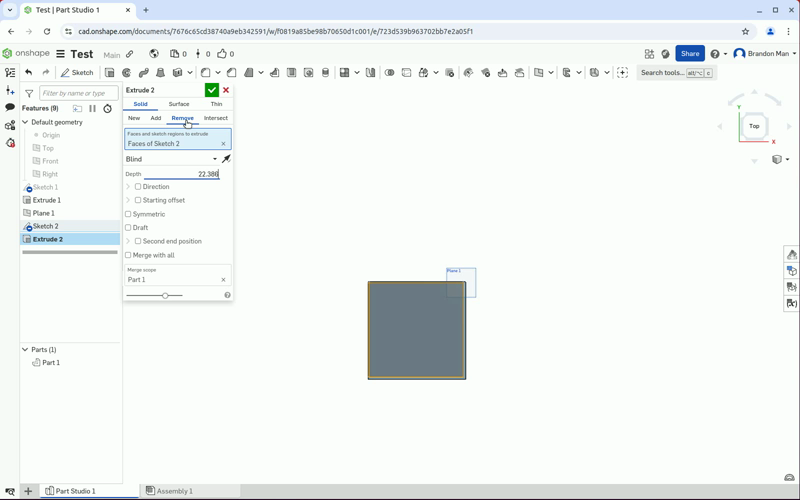
key(tab, 6)
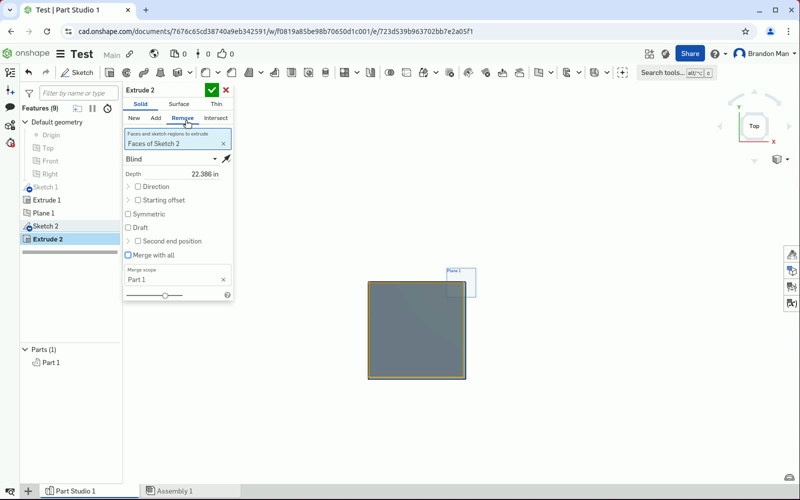
key(space)
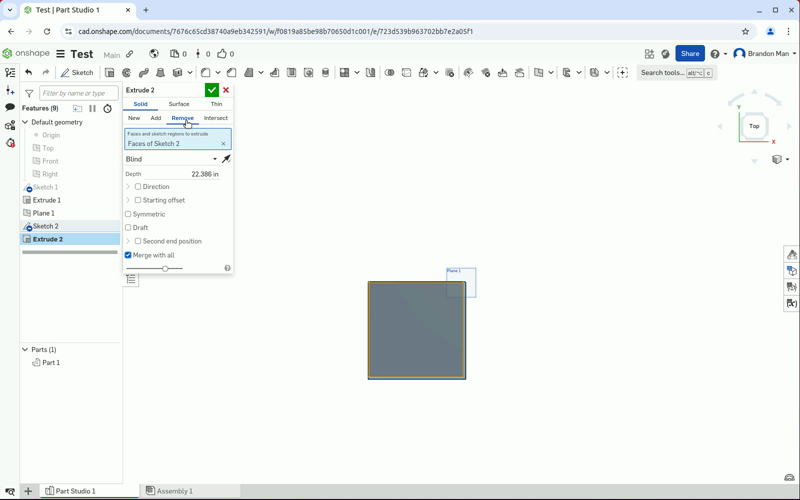
key(enter)
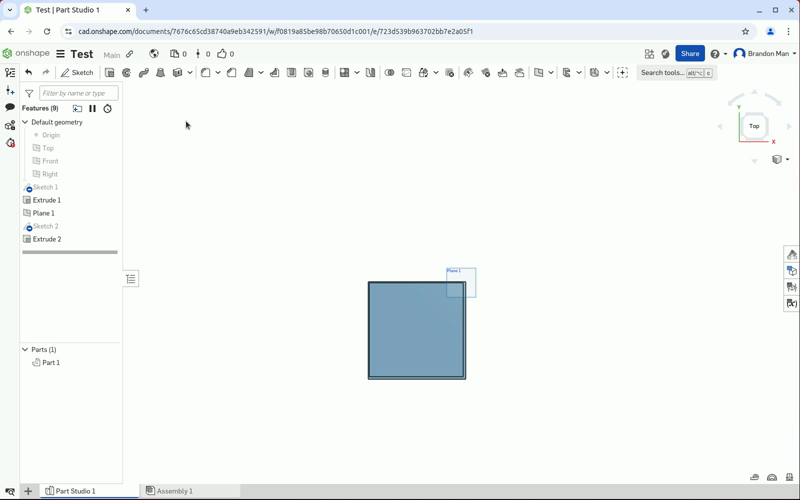
key(shift+h)
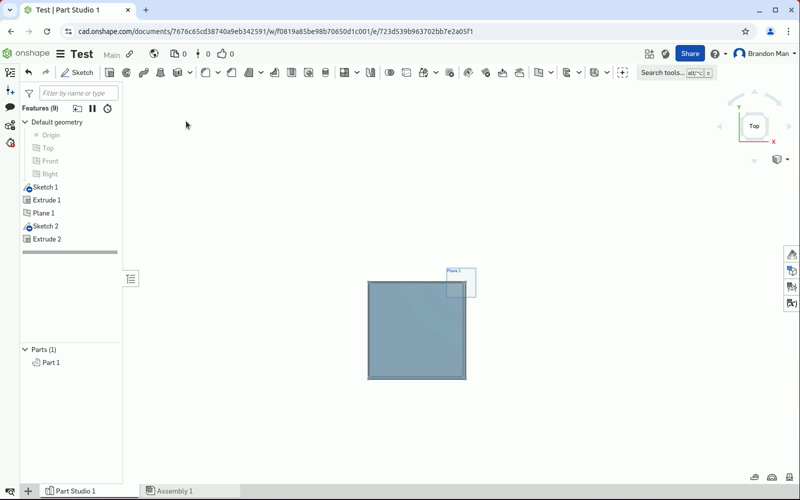
key(shift+h)
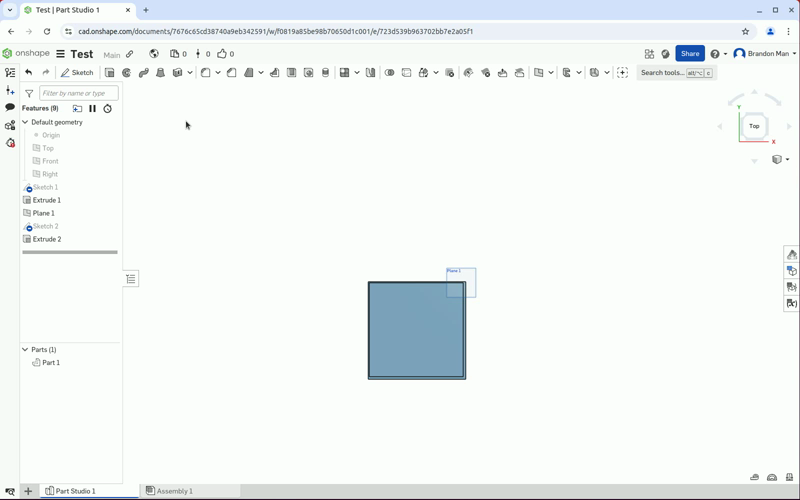
mouse_move(73, 189)
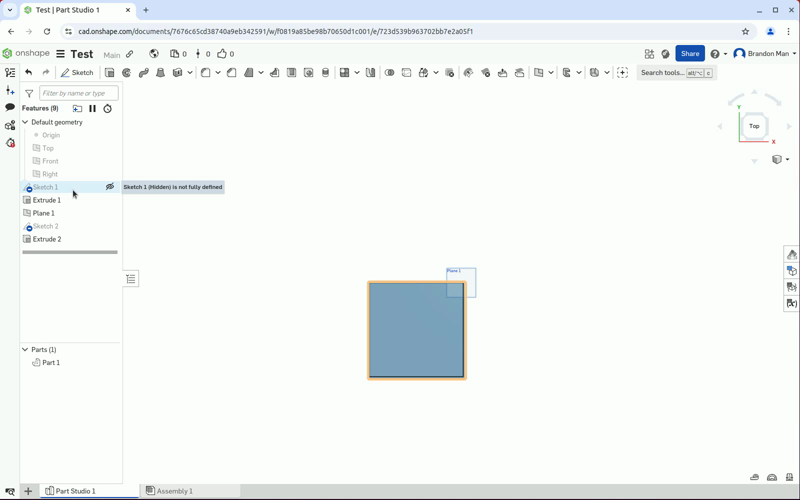
click(73, 189)
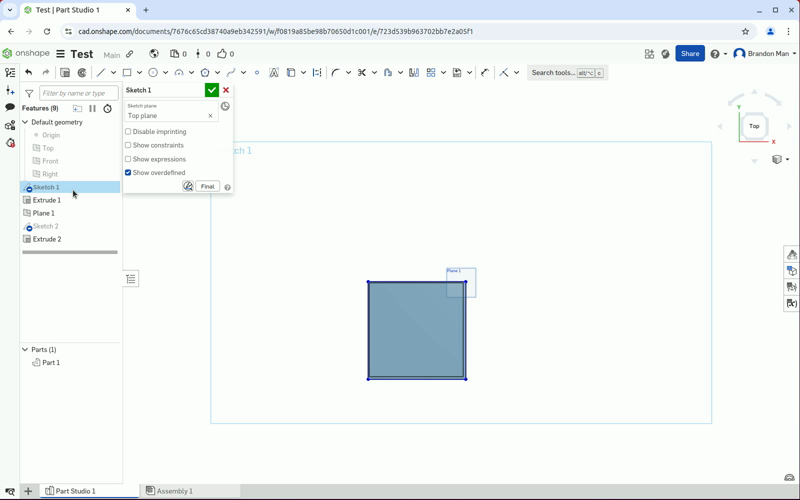
mouse_move(229, 92)
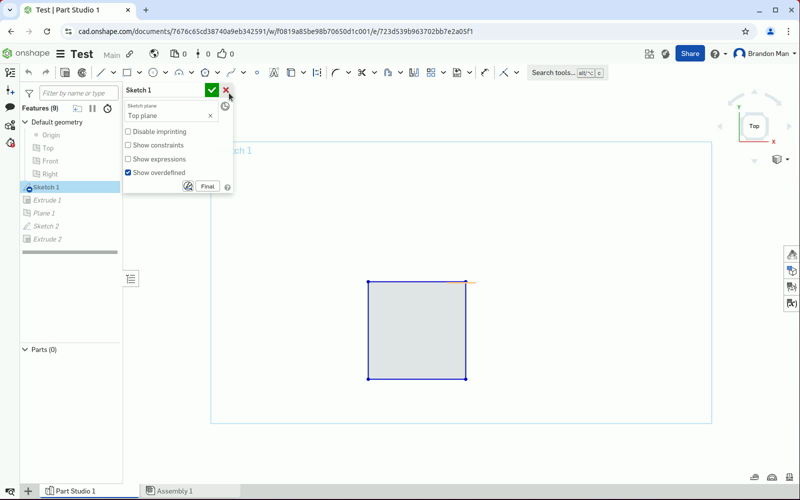
click(229, 92)
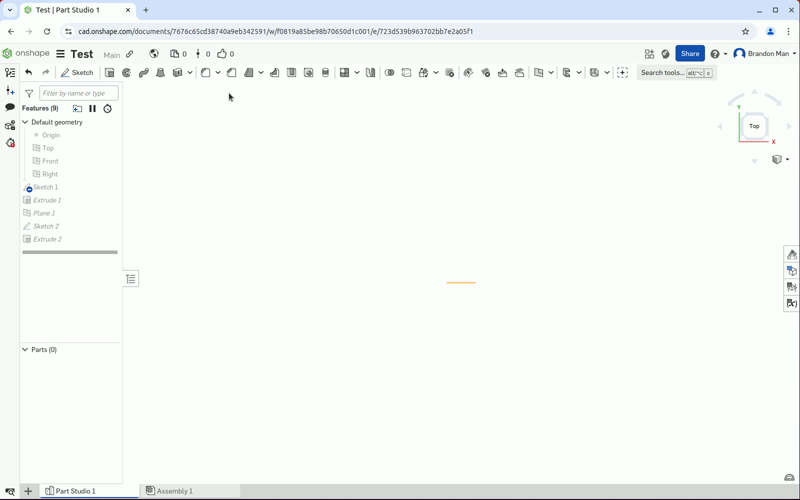
mouse_move(73, 352)
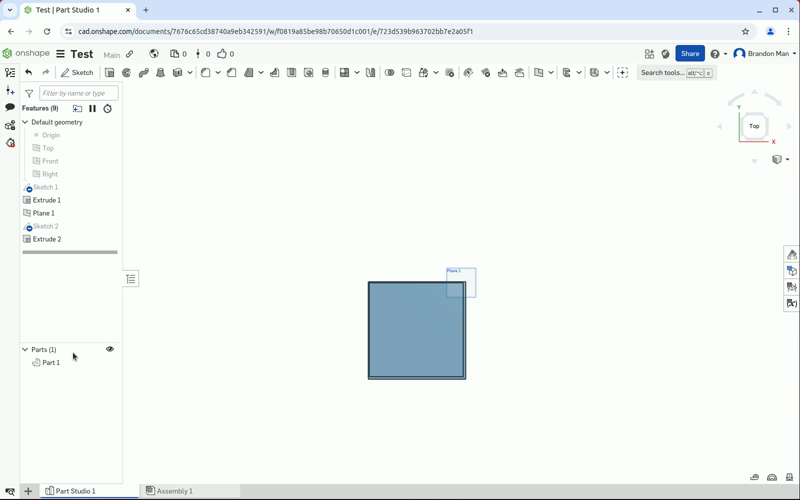
key(y)
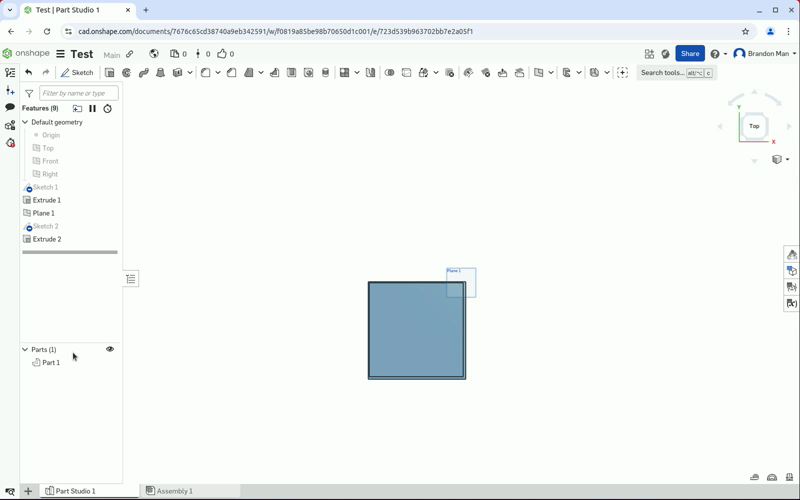
key(shift+p)
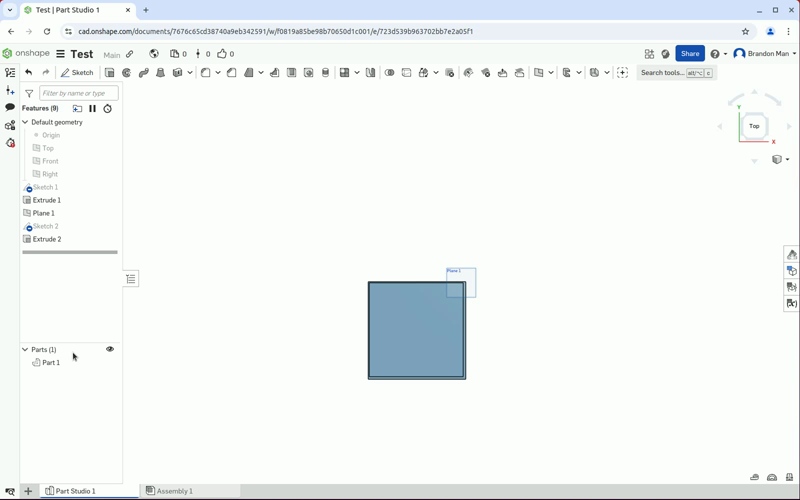
key(space)
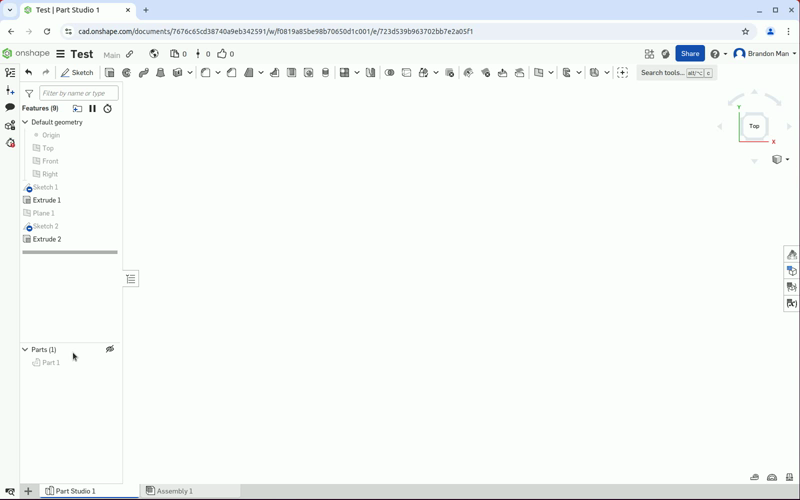
key_down(shift)
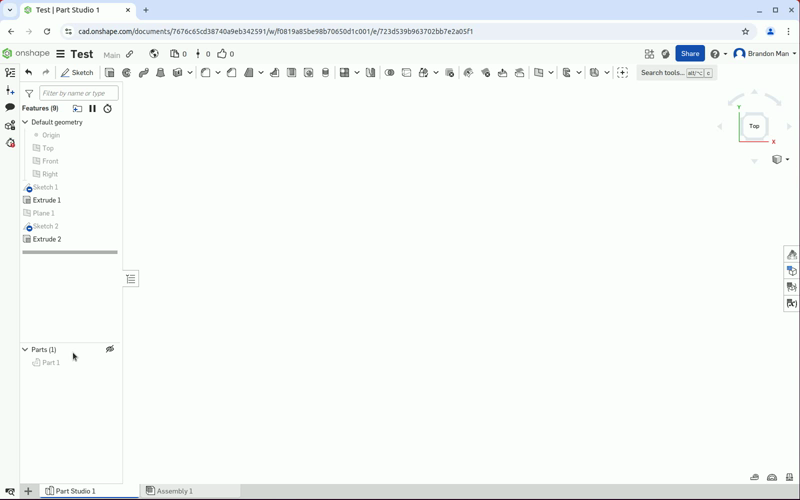
key(up)
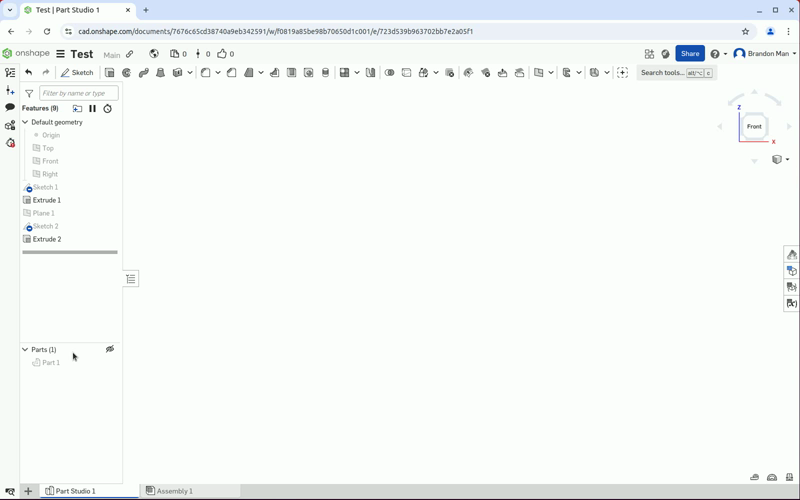
key_up(shift)
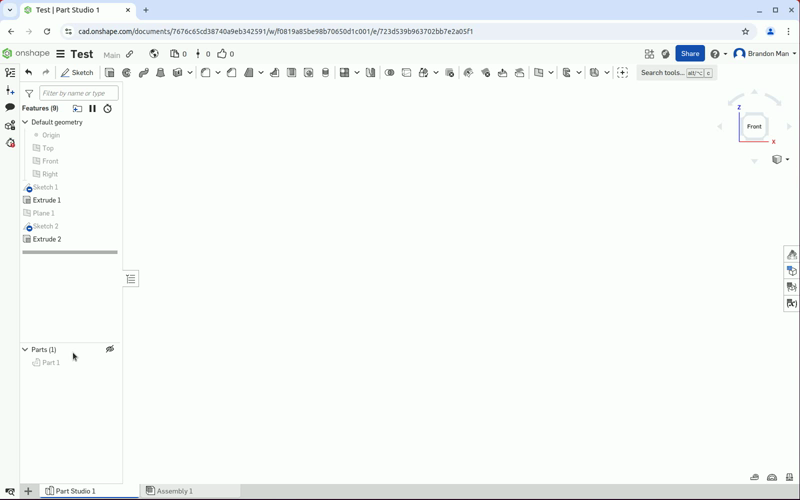
key(space)
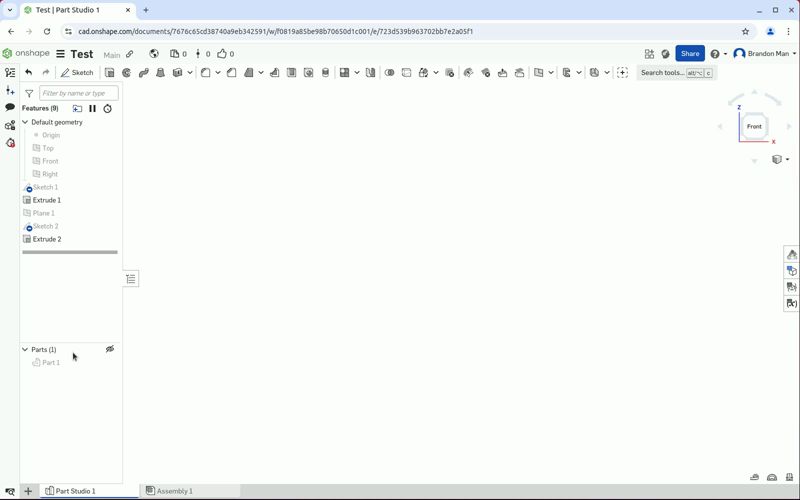
key_down(shift)
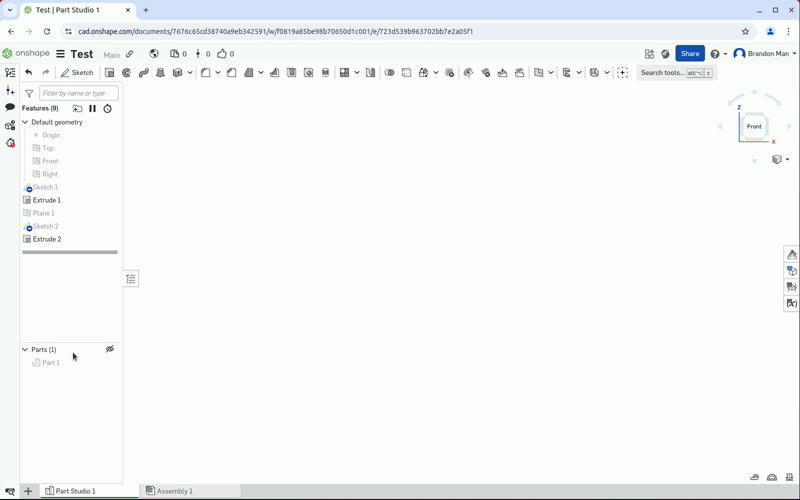
key(left)
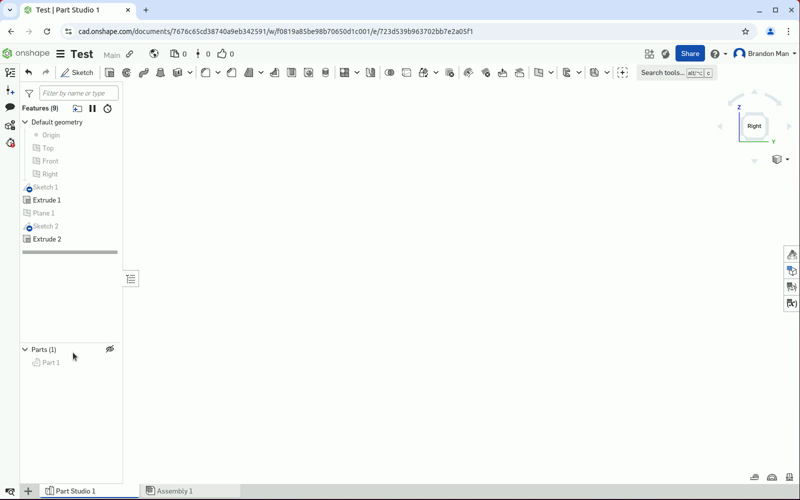
key_up(shift)
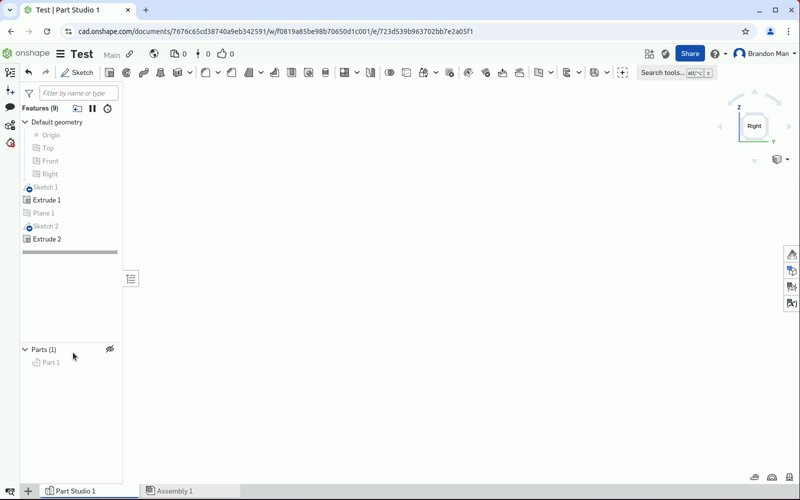
mouse_move(73, 352)
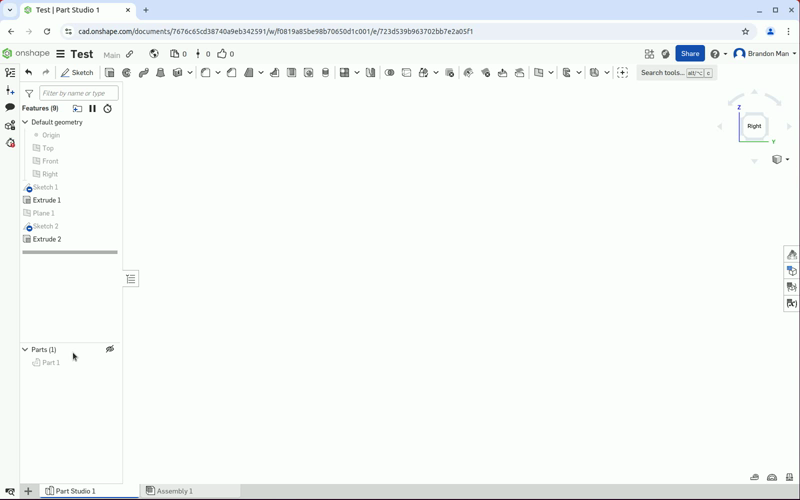
key(shift+y)
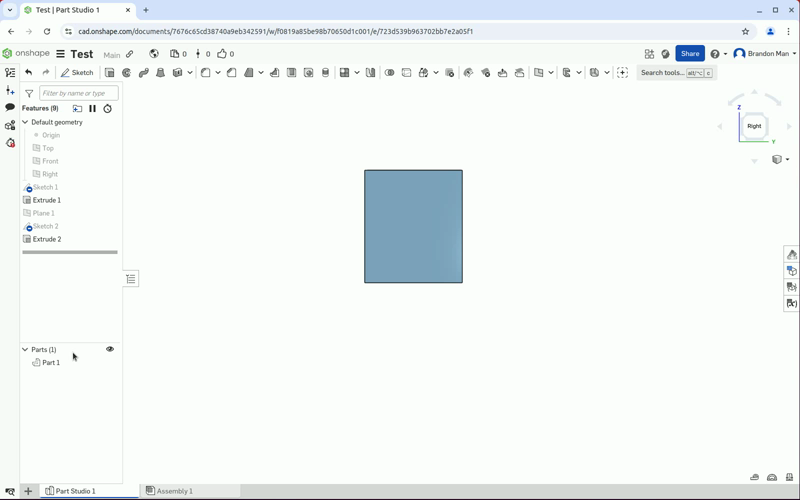
mouse_move(541, 75)
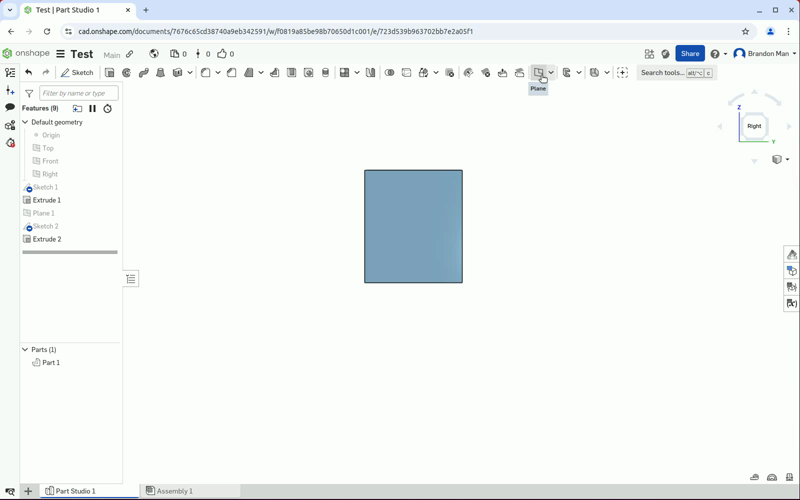
click(541, 75)
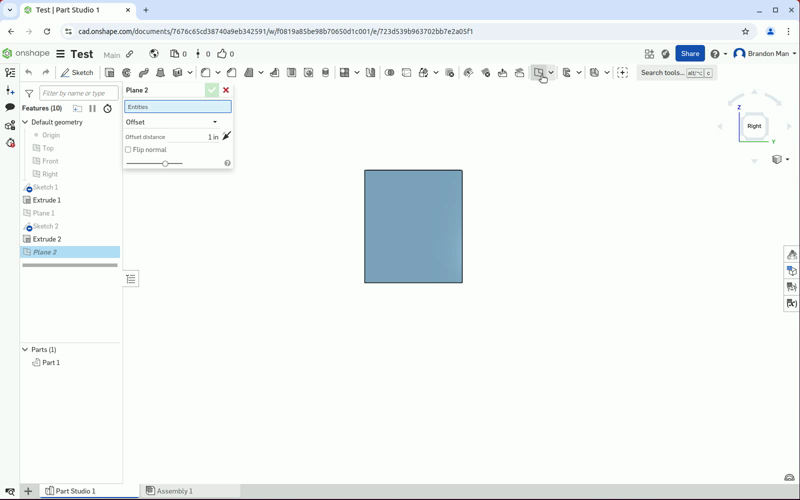
mouse_move(73, 176)
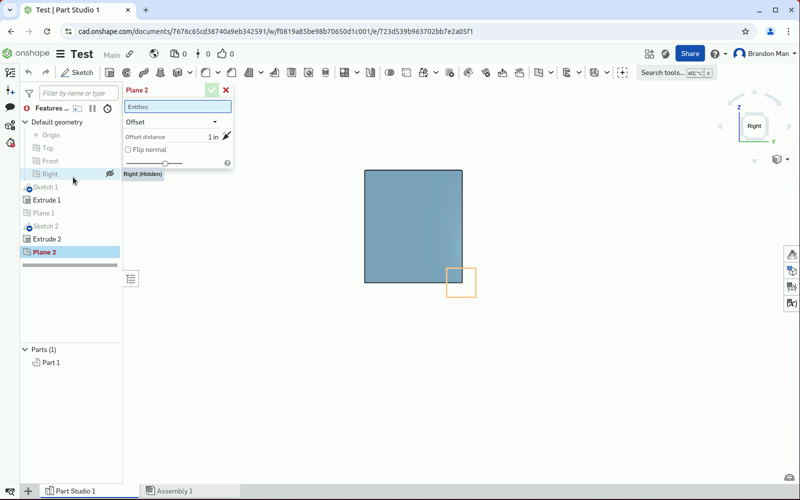
click(73, 176)
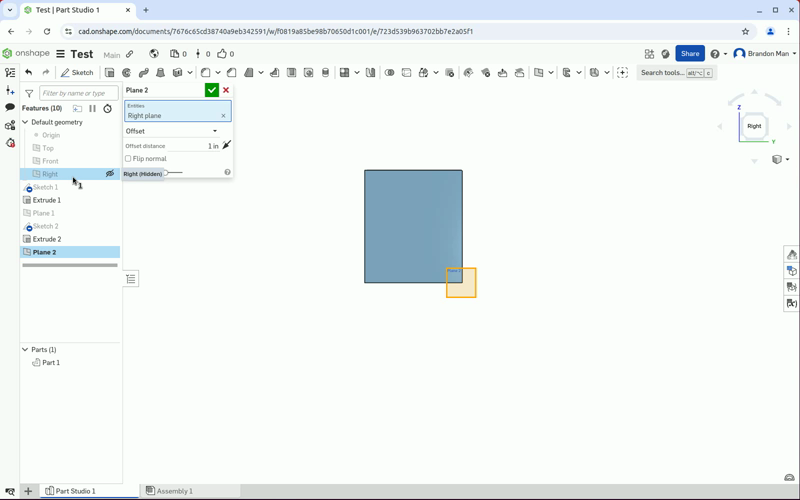
key(tab, 2)
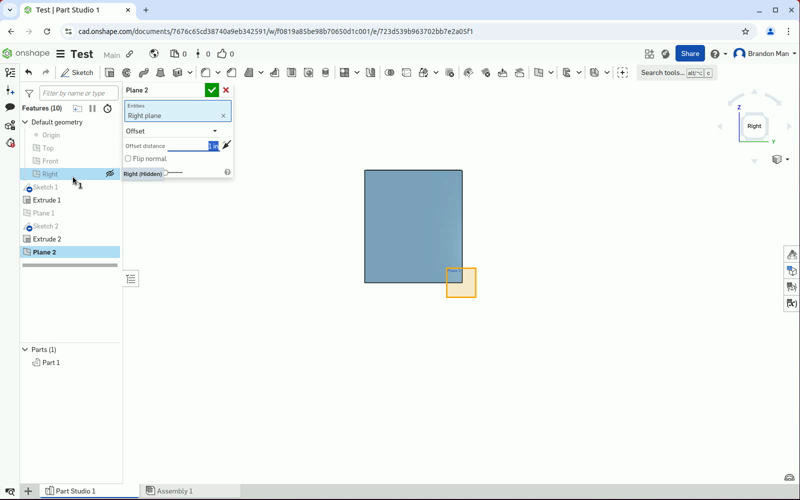
text(0.955)
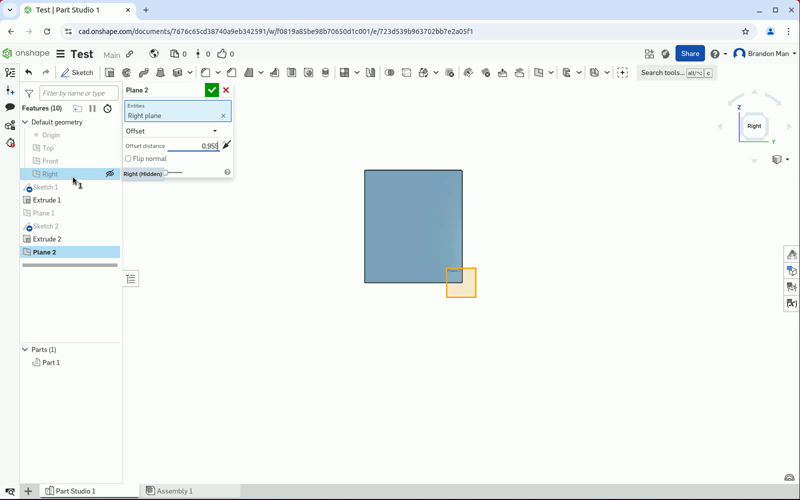
key(enter, 2)
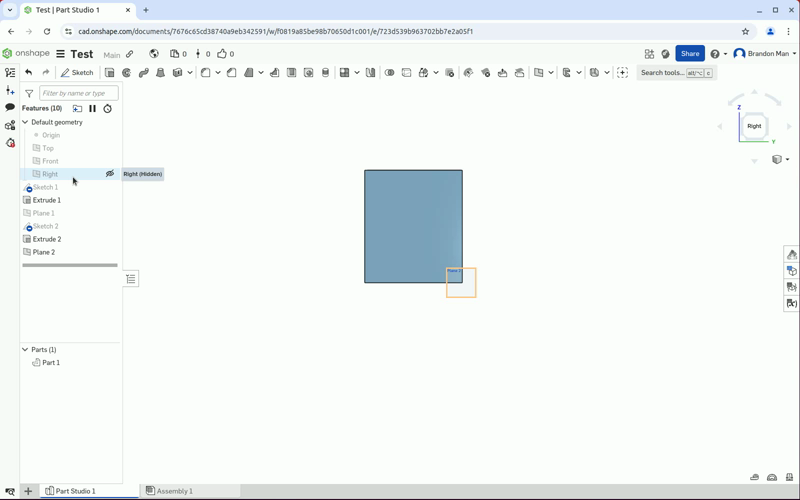
key(shift+s)
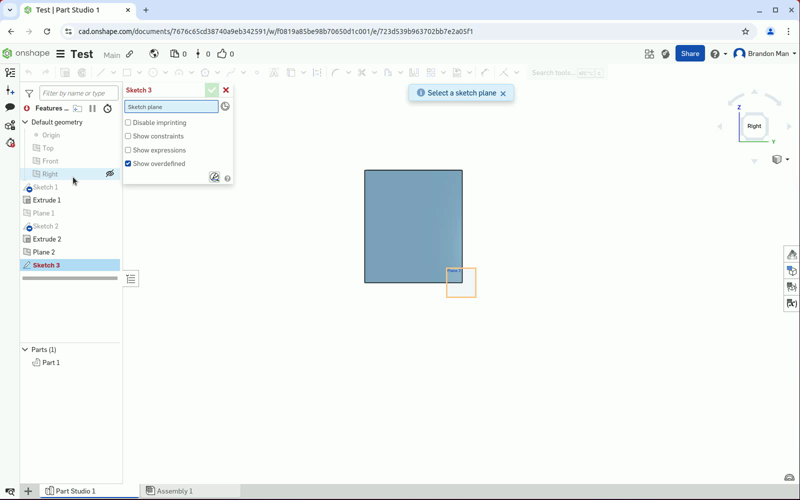
mouse_move(73, 254)
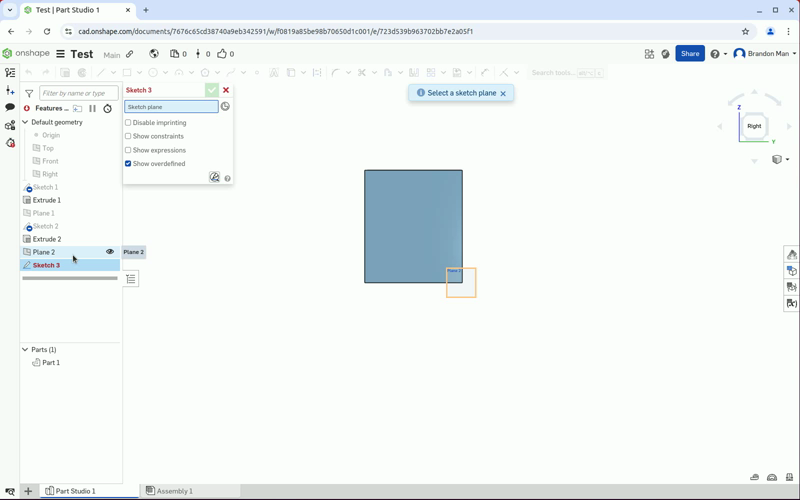
click(73, 254)
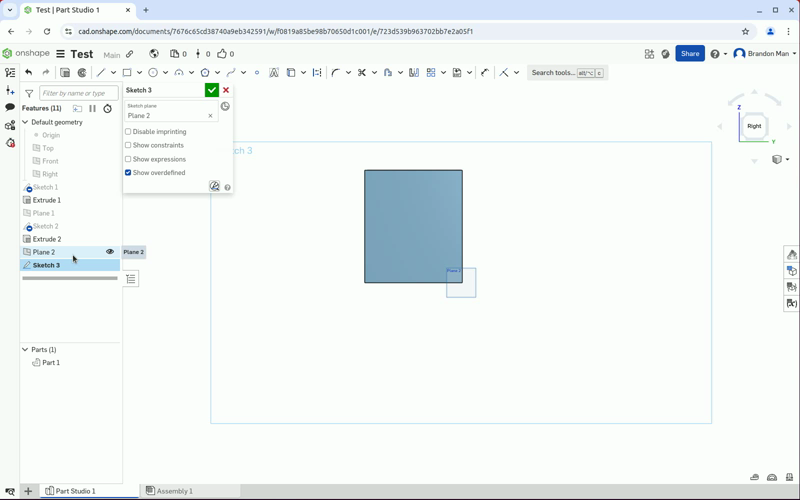
mouse_move(73, 352)
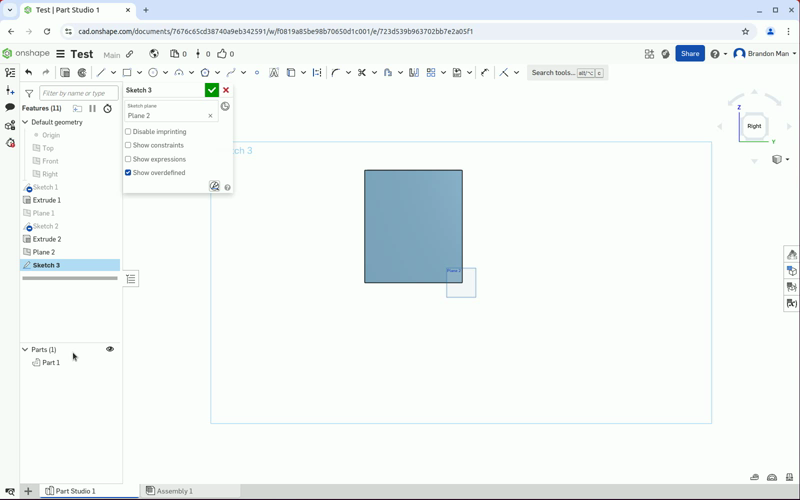
key(y)
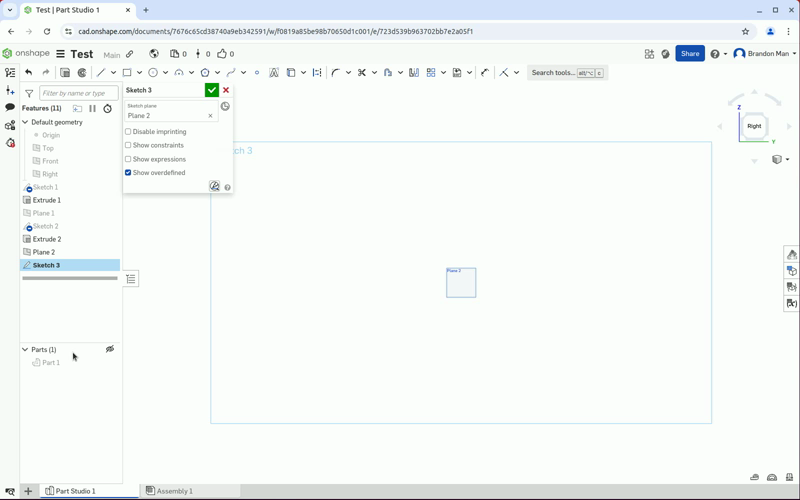
key(l)
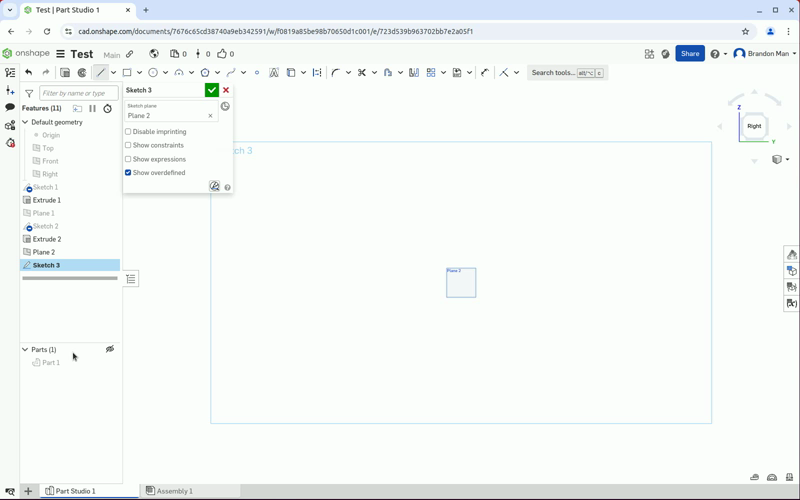
key_down(shift)
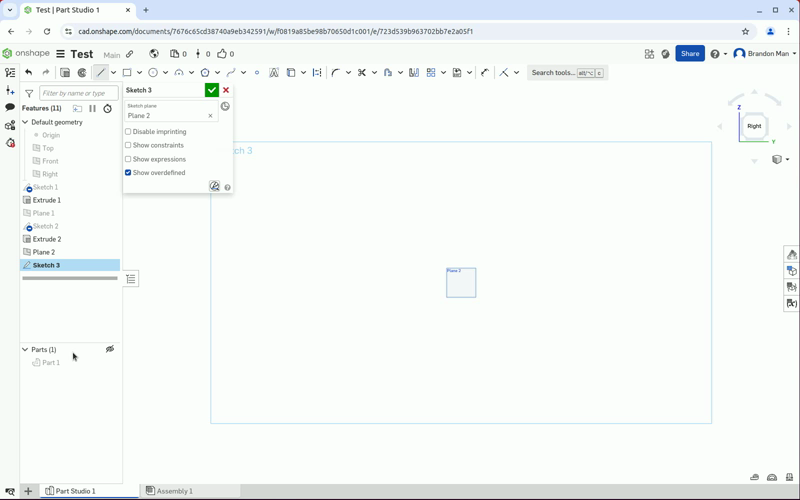
mouse_move(460, 273)
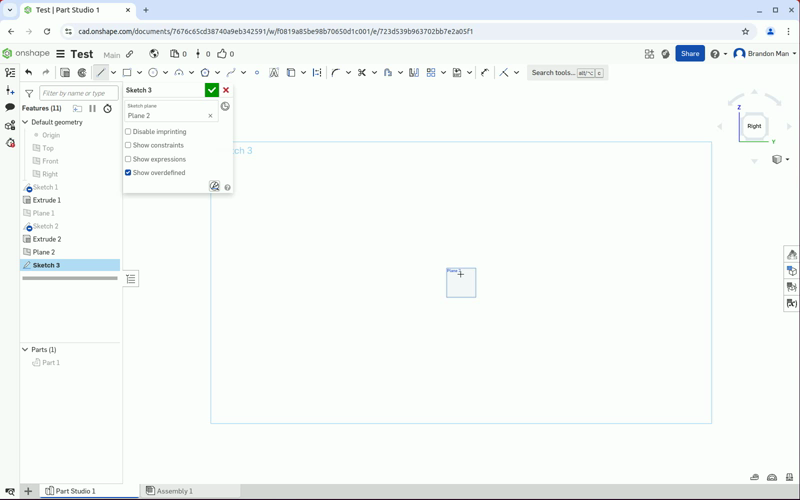
click(460, 273)
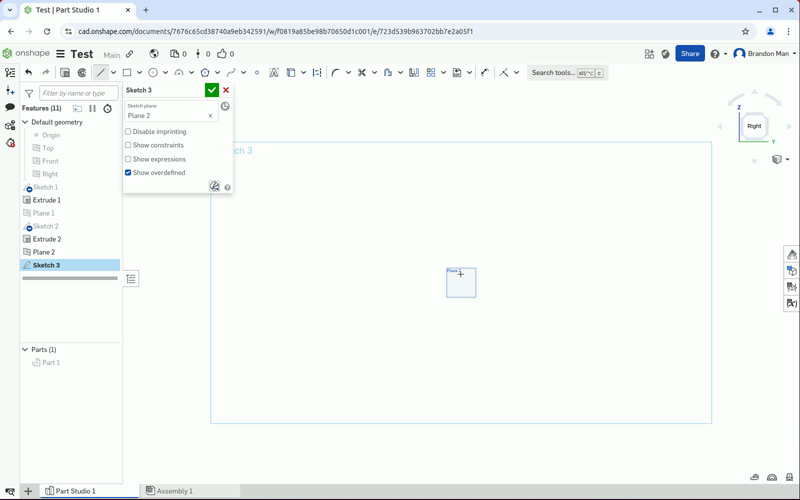
key_up(shift)
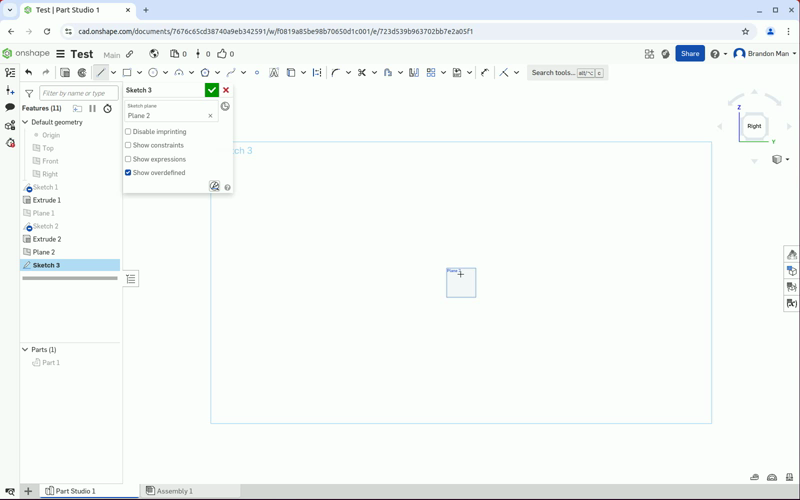
key_down(shift)
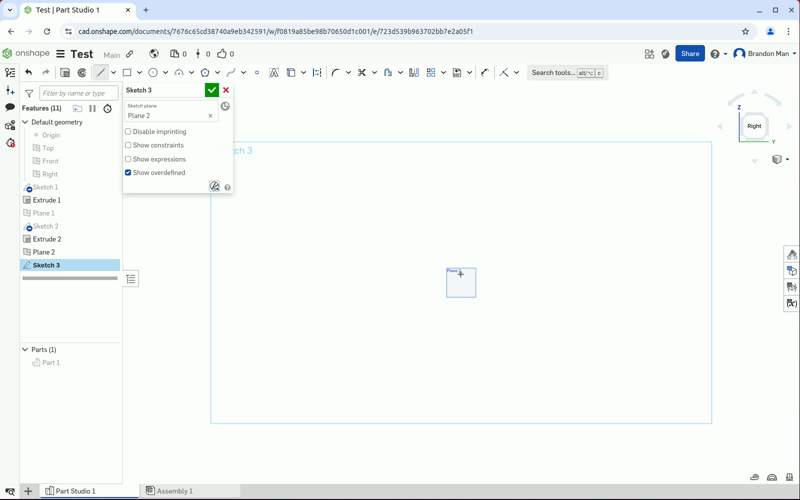
mouse_move(490, 273)
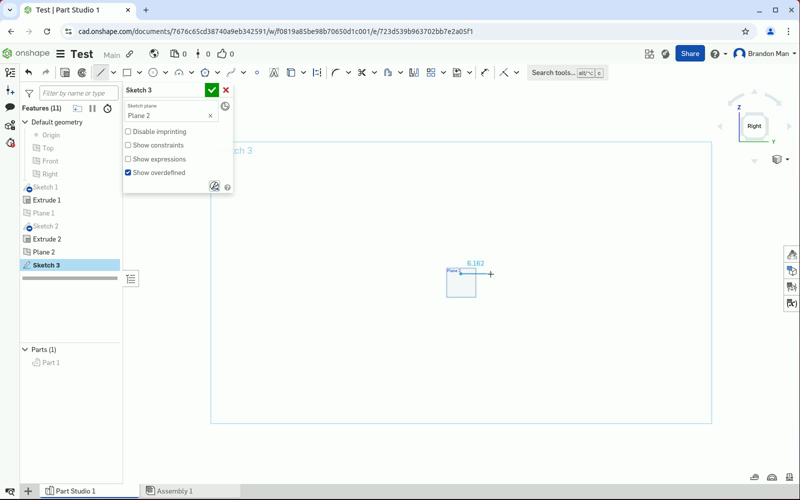
mouse_move(460, 253)
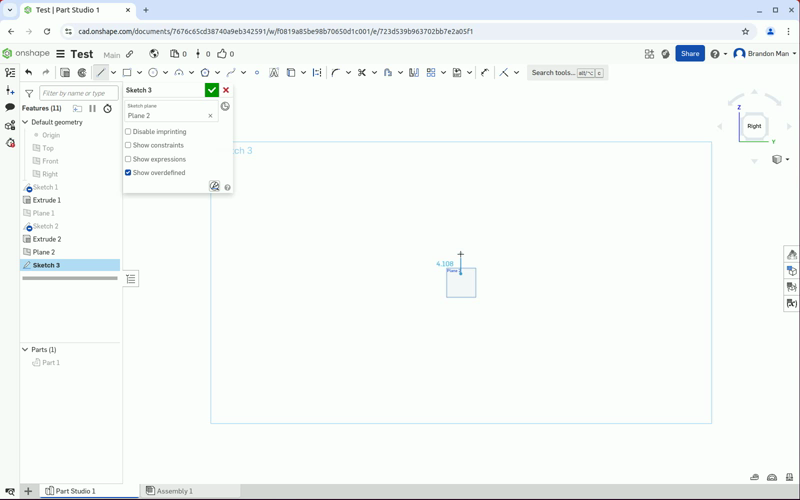
click(460, 253)
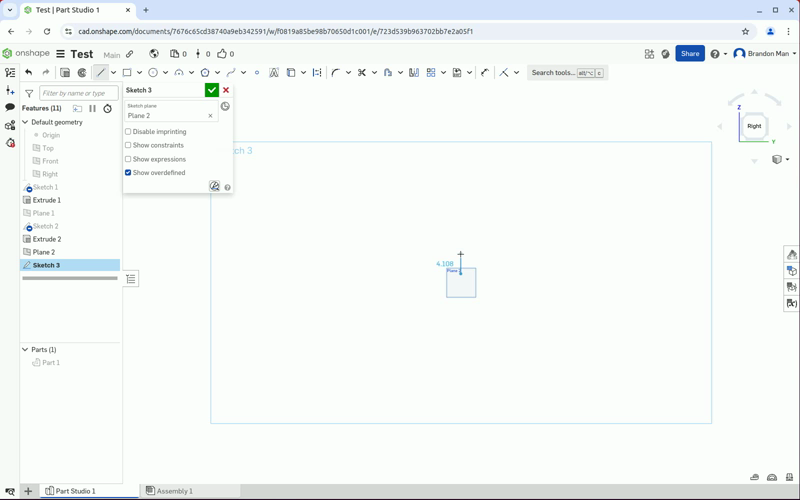
key_up(shift)
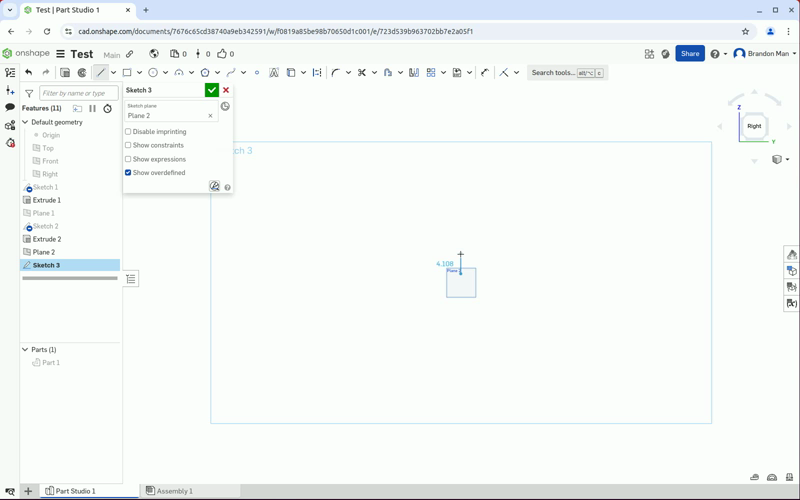
key(esc)
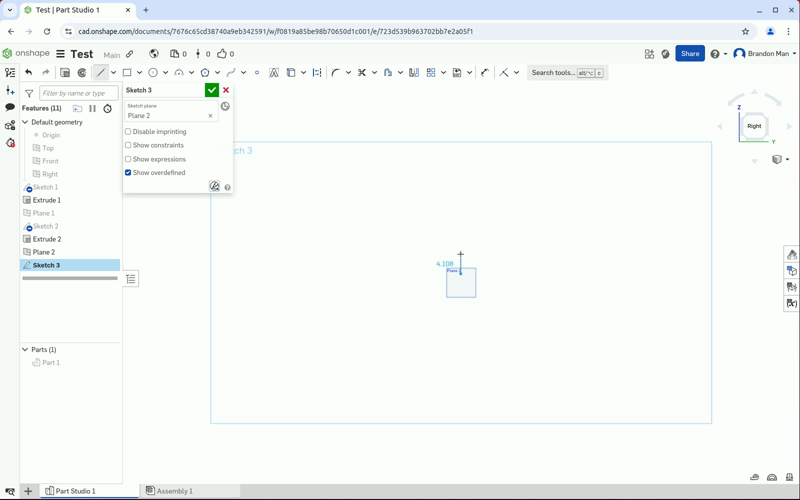
key(a)
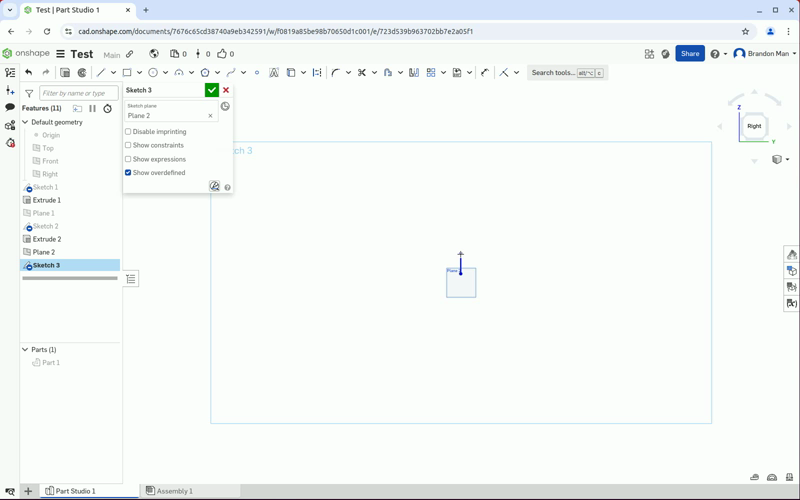
mouse_move(460, 253)
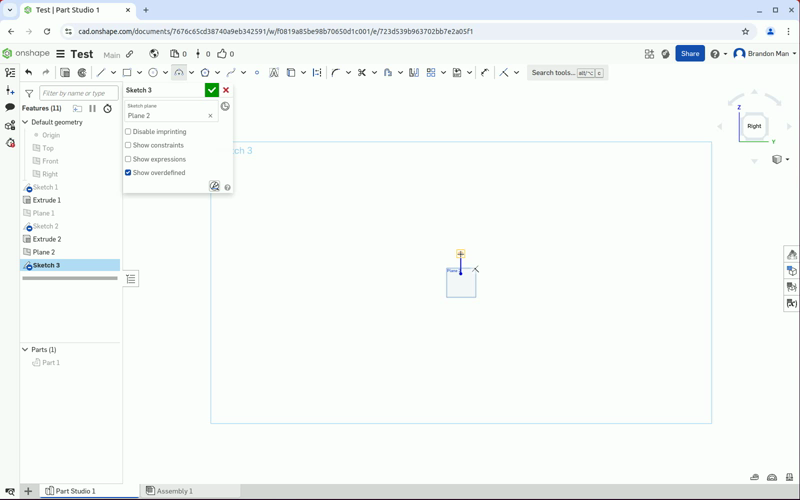
click(460, 253)
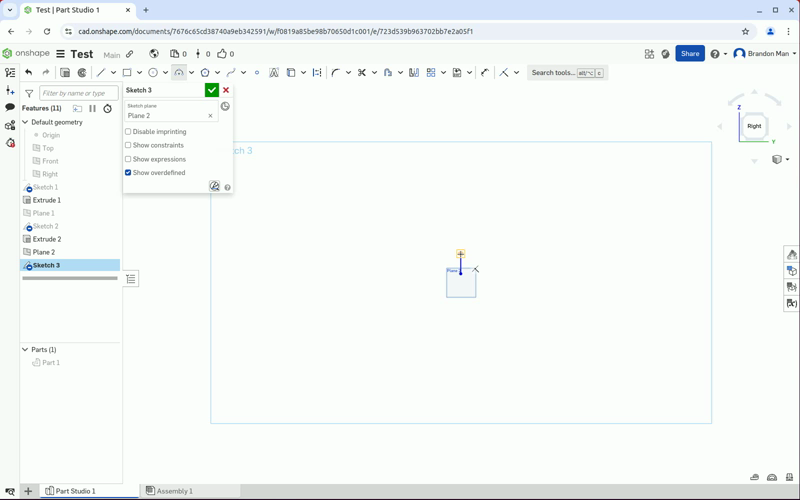
mouse_move(460, 273)
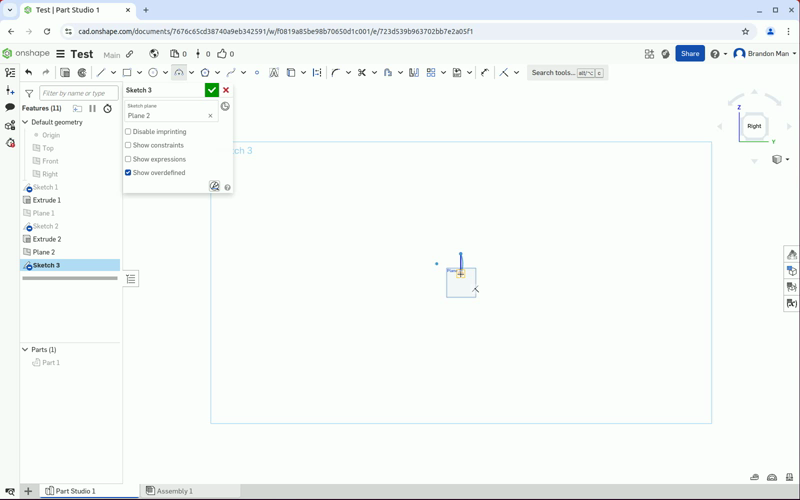
click(460, 273)
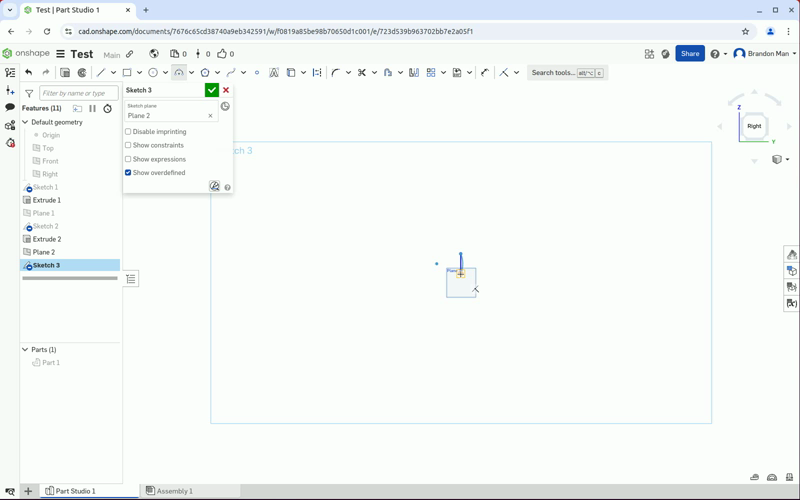
key_down(shift)
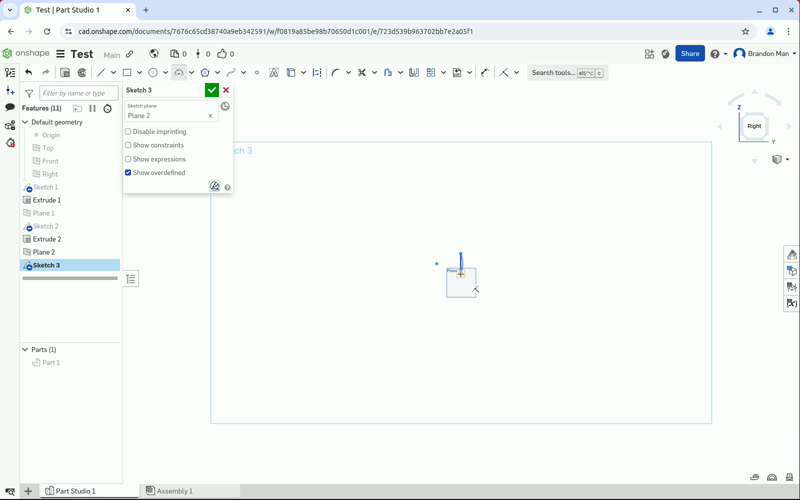
mouse_move(452, 263)
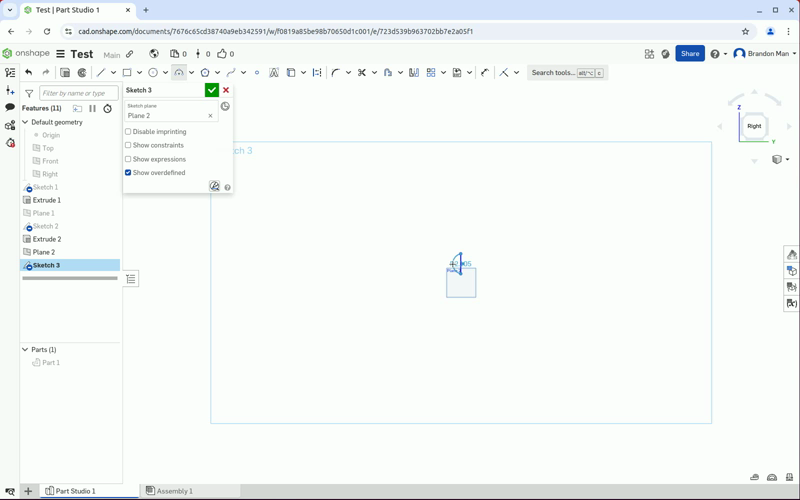
click(452, 263)
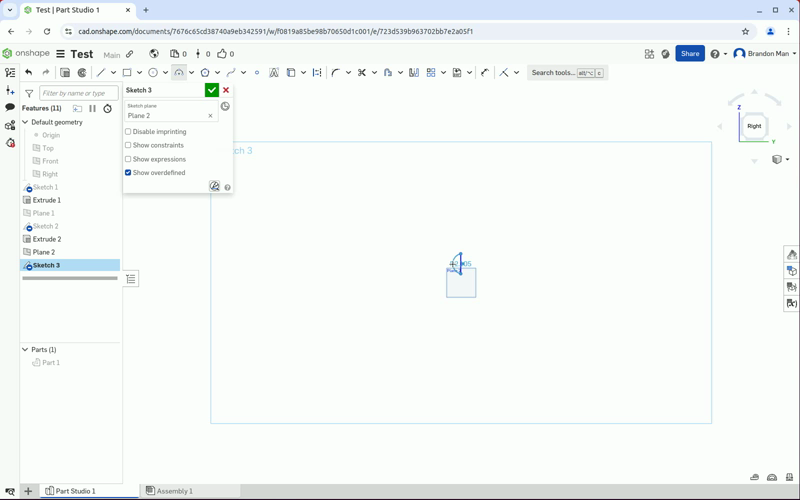
key_up(shift)
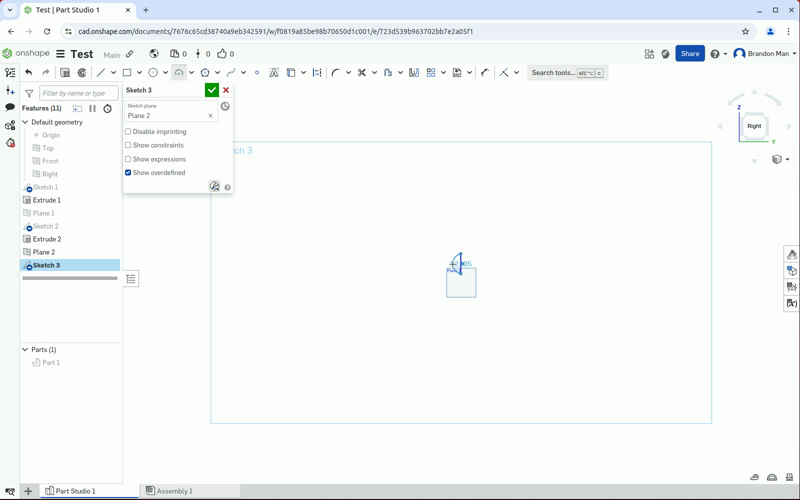
key(esc)
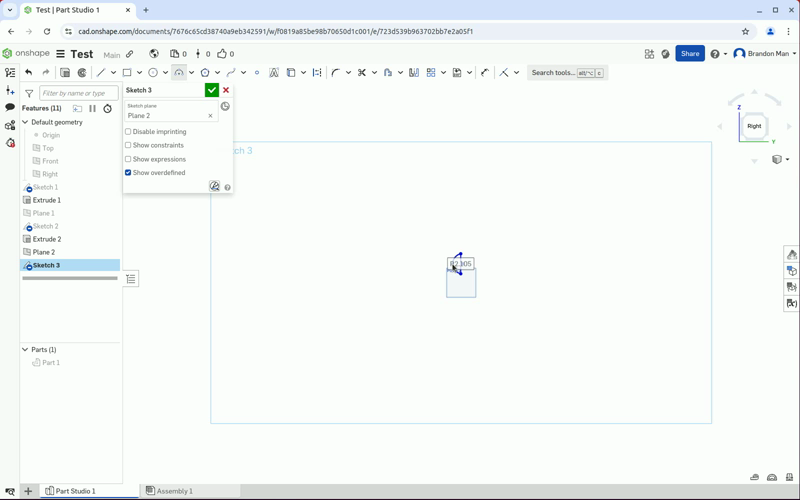
mouse_move(459, 264)
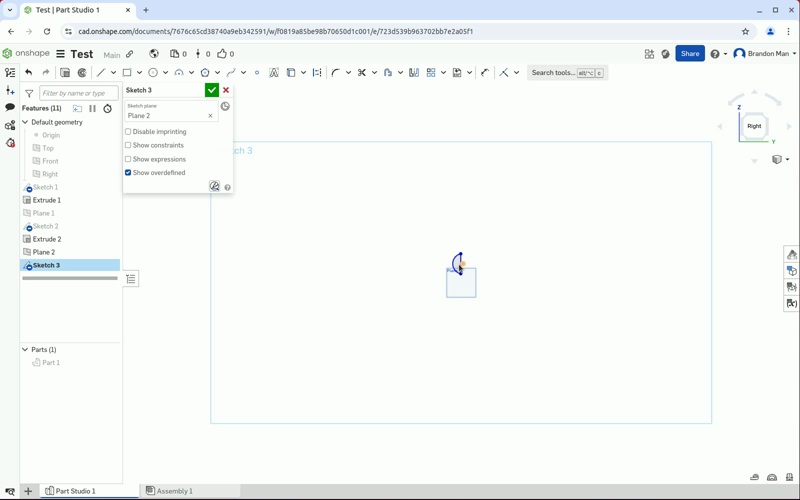
scroll(6)
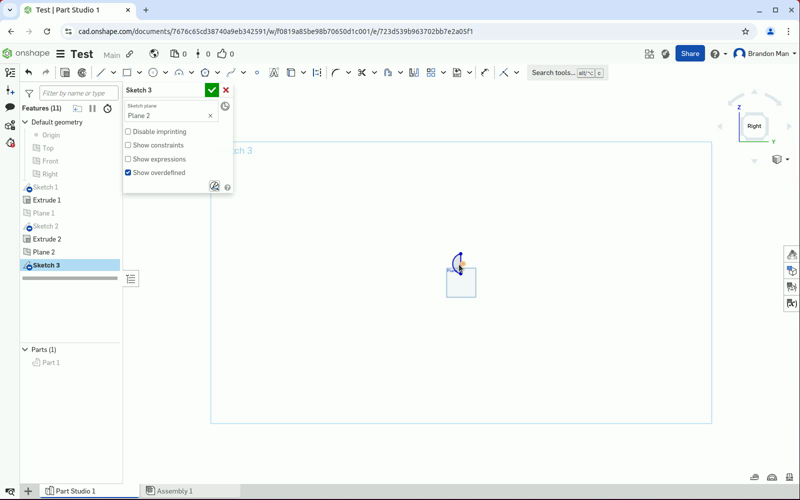
scroll(6)
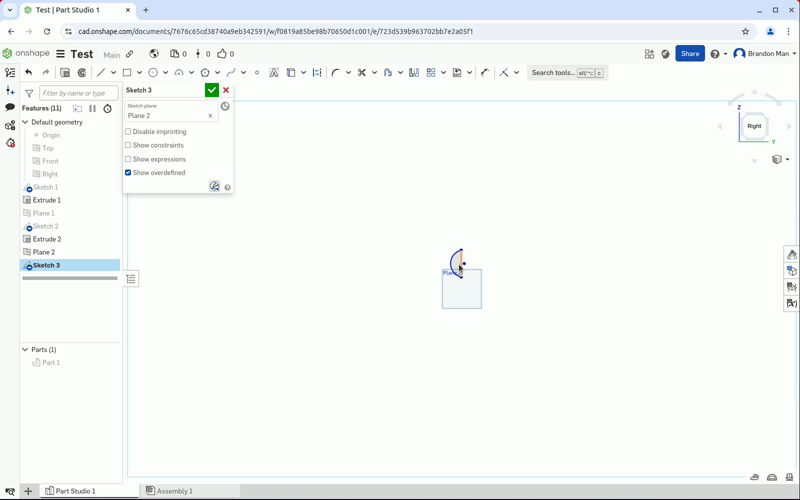
scroll(6)
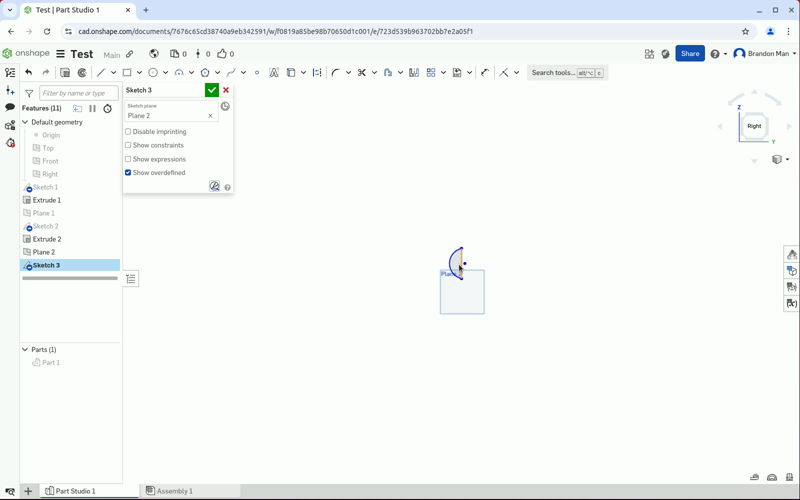
scroll(6)
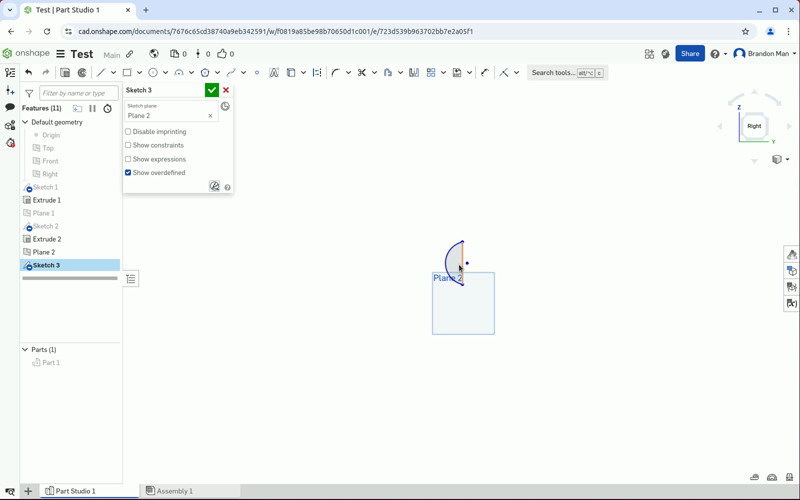
scroll(6)
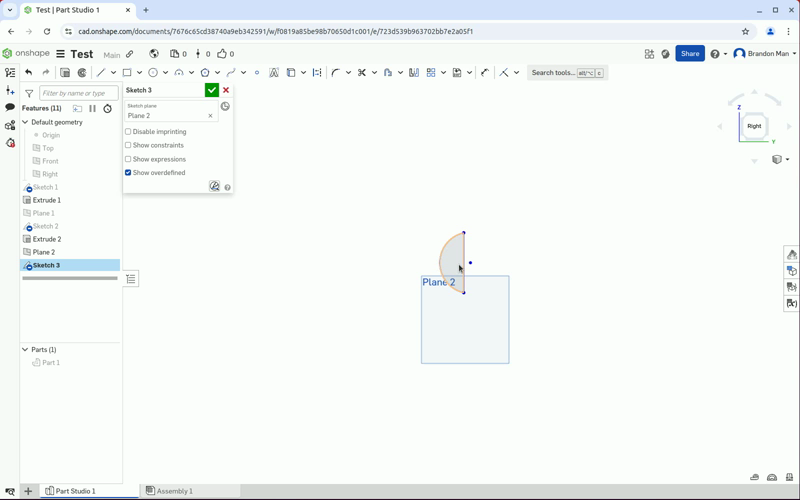
scroll(6)
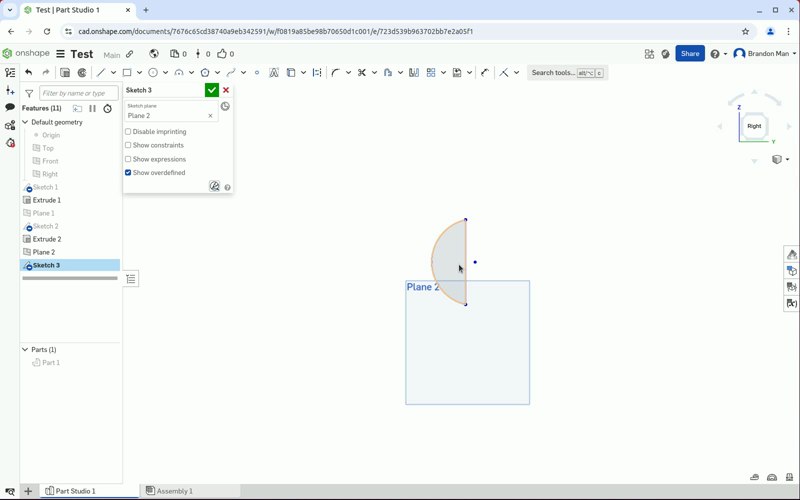
scroll(6)
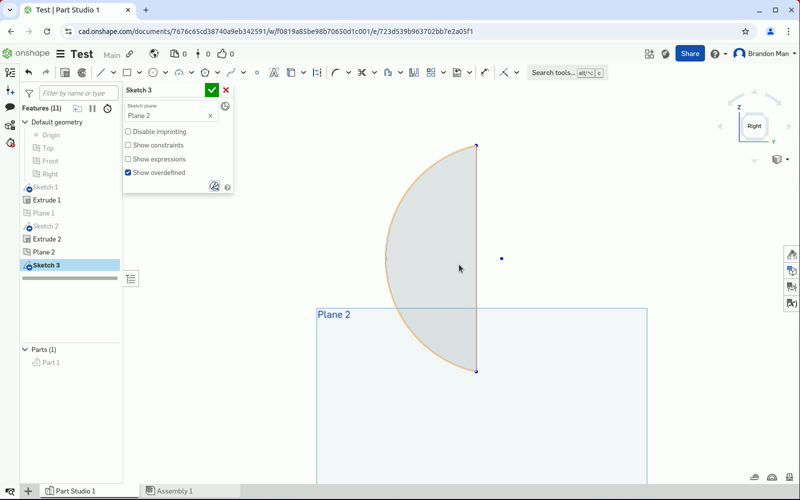
click(459, 264)
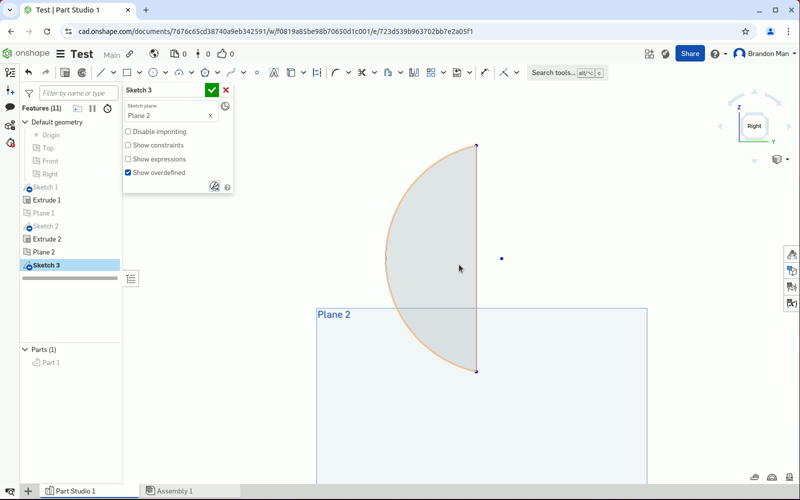
scroll(-6)
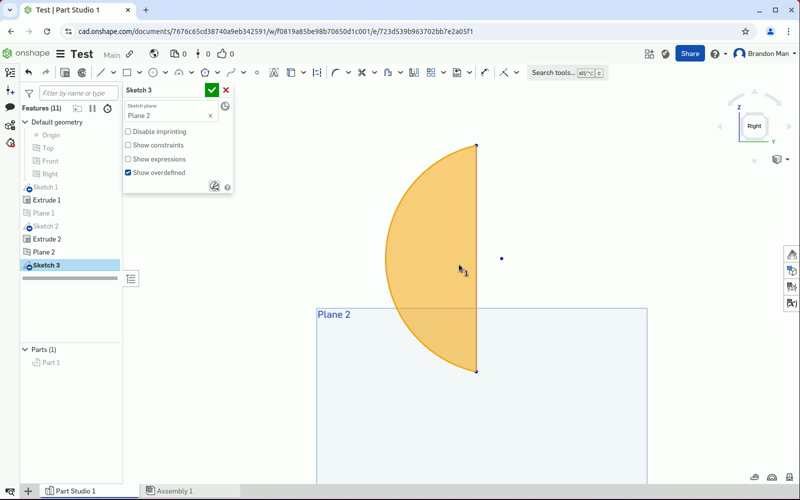
scroll(-6)
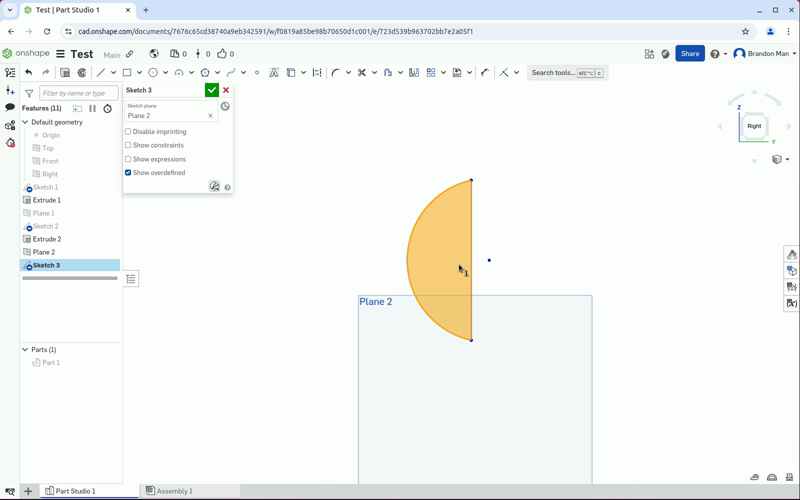
scroll(-6)
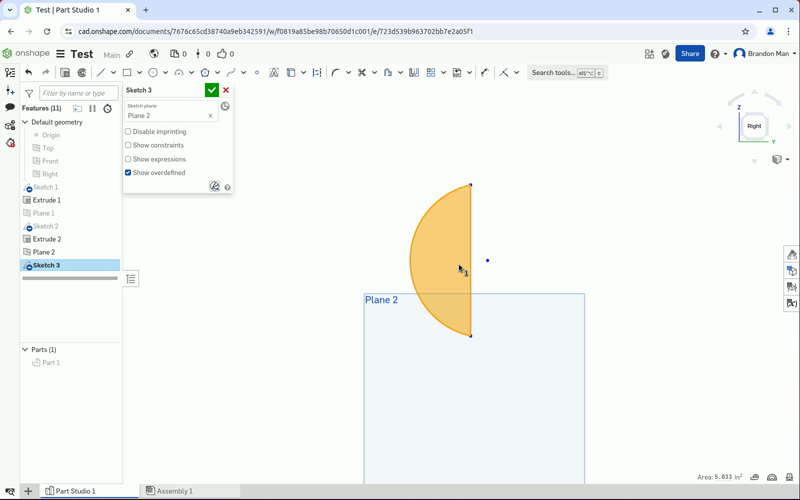
scroll(-6)
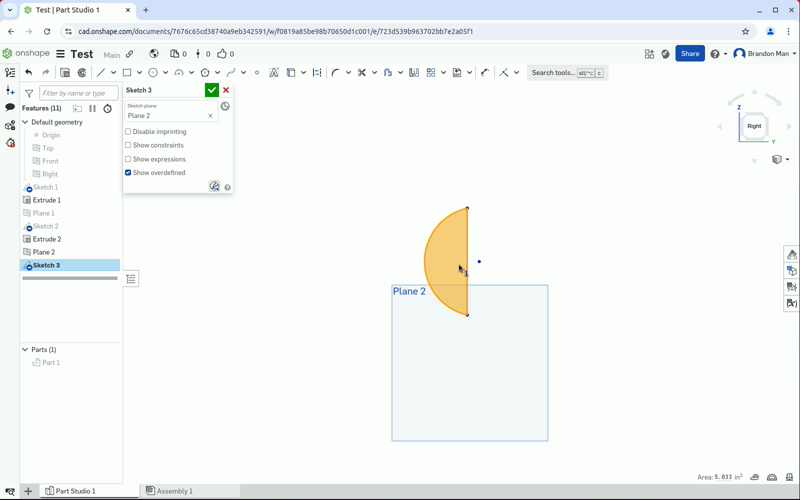
scroll(-6)
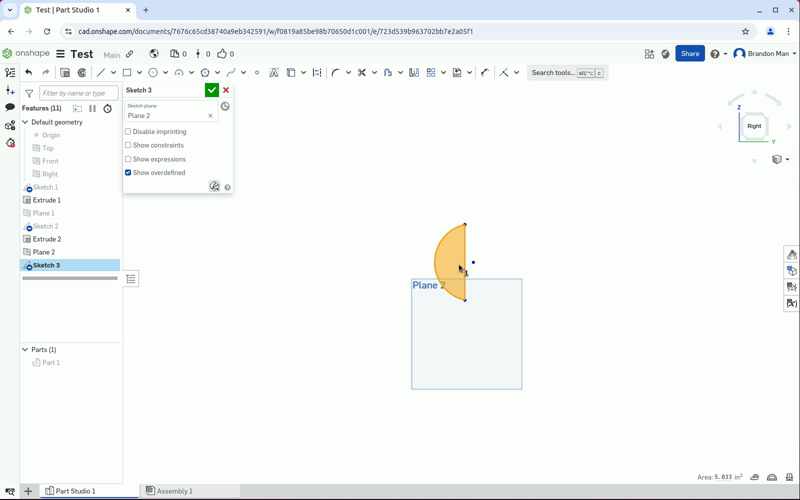
scroll(-6)
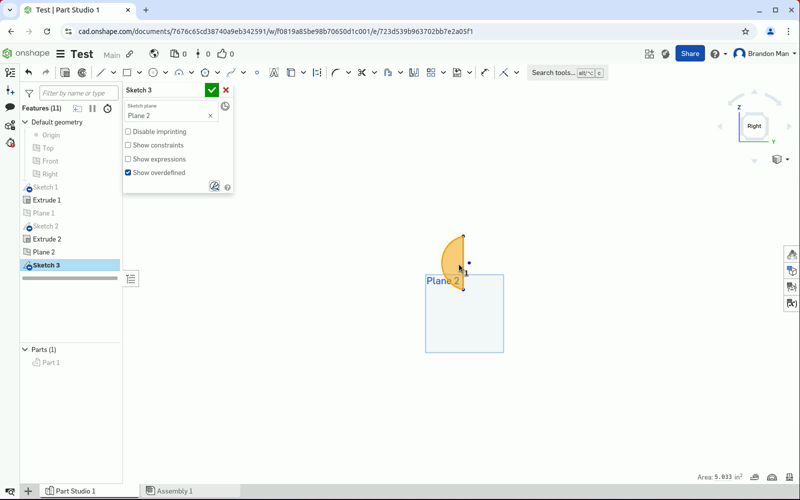
scroll(-6)
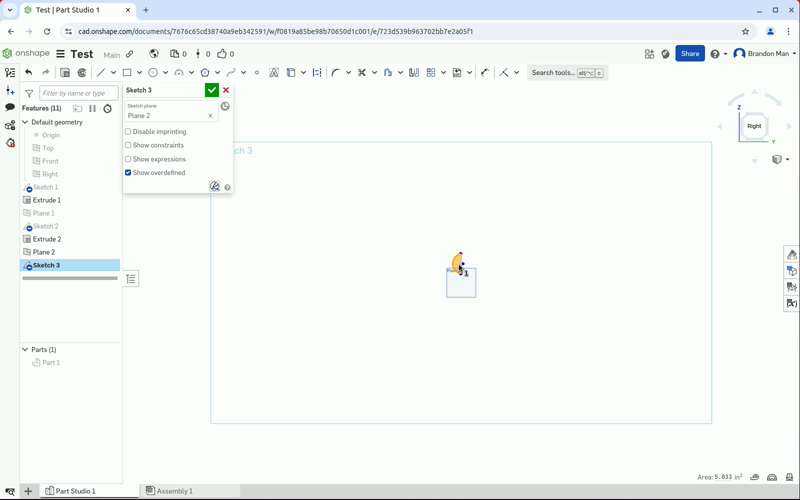
mouse_move(73, 352)
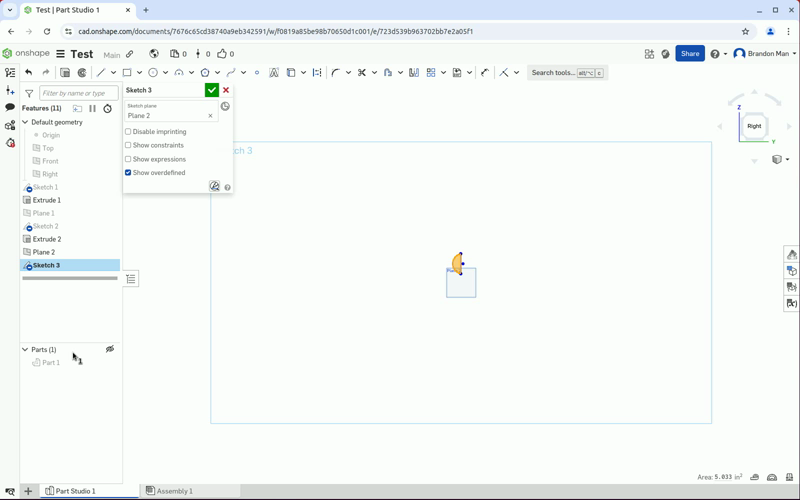
key(shift+y)
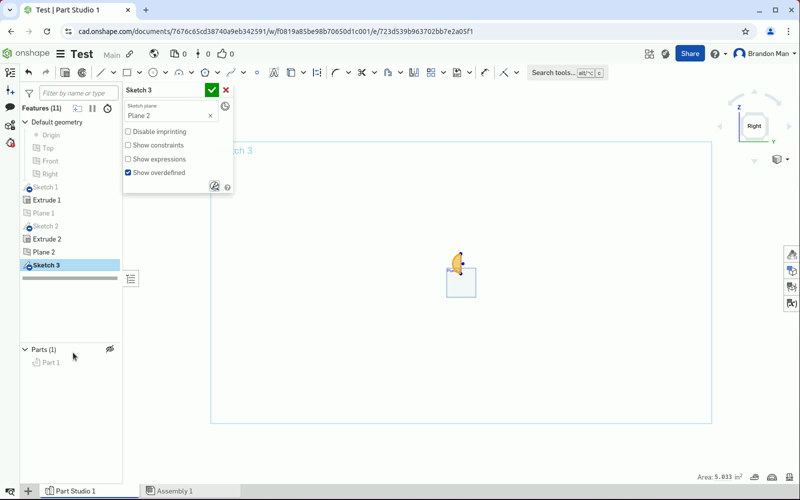
key(shift+e)
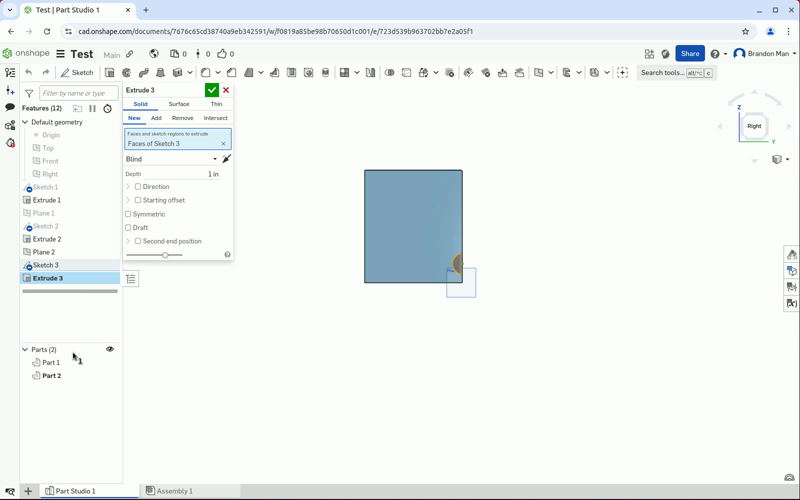
mouse_move(143, 106)
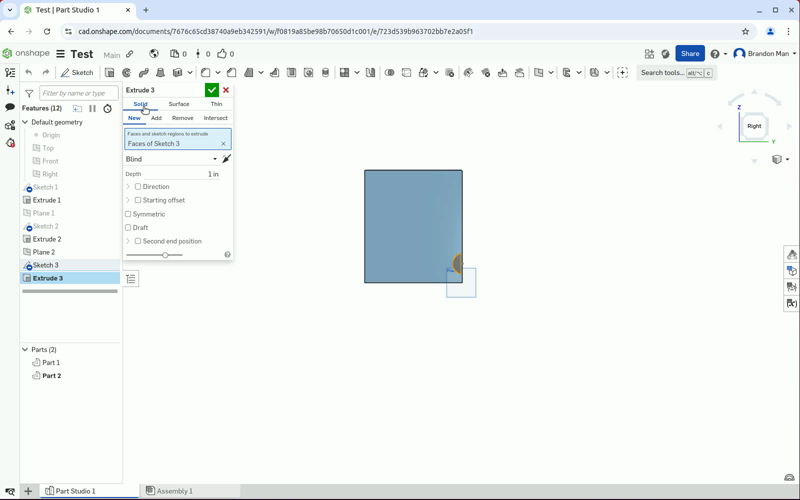
click(143, 106)
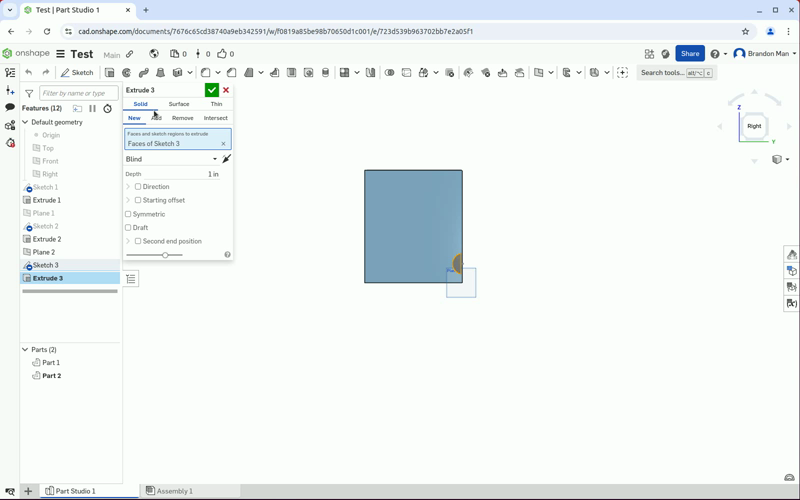
mouse_move(186, 120)
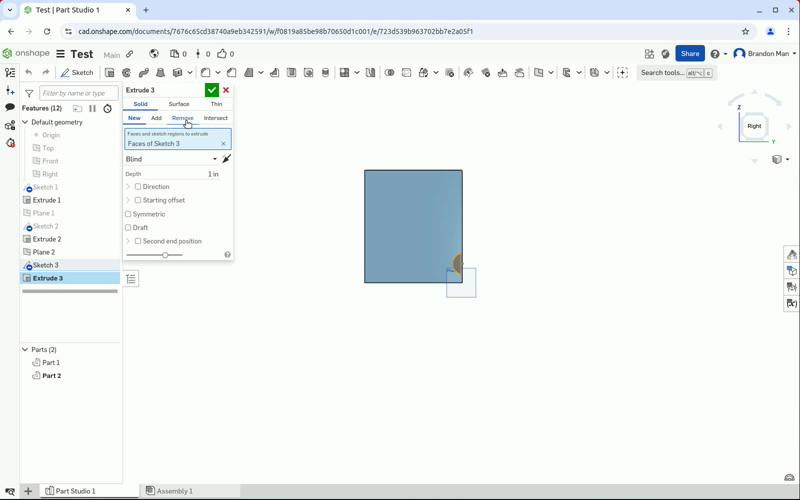
click(186, 120)
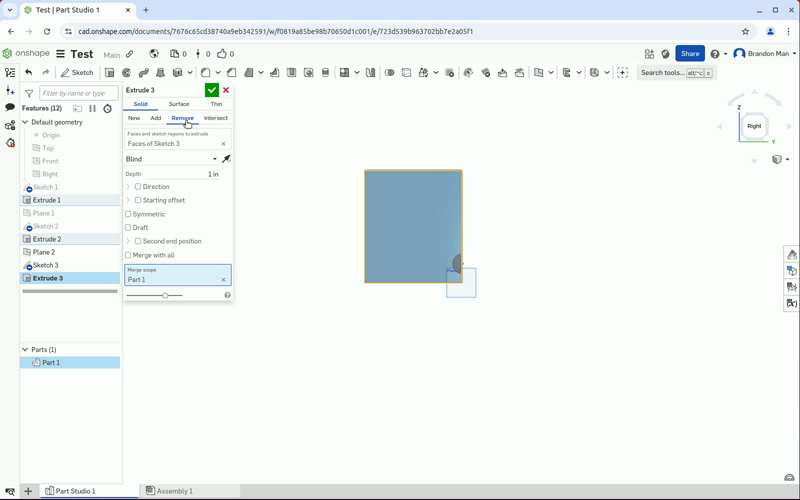
key(tab, 4)
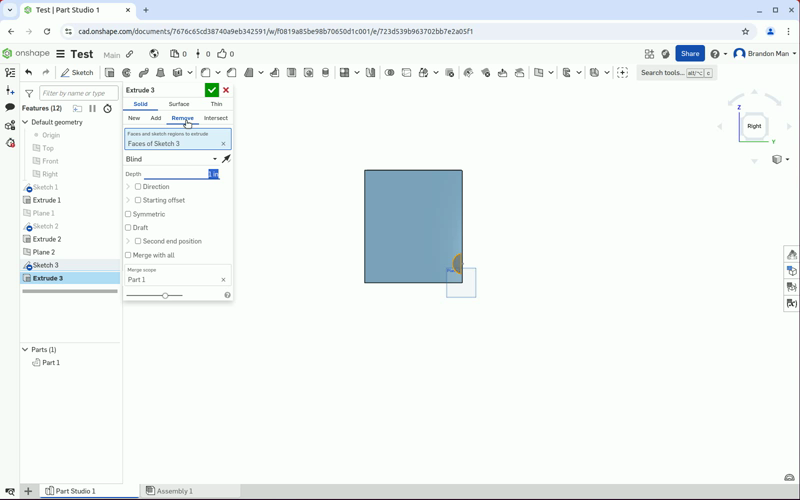
text(25.275)
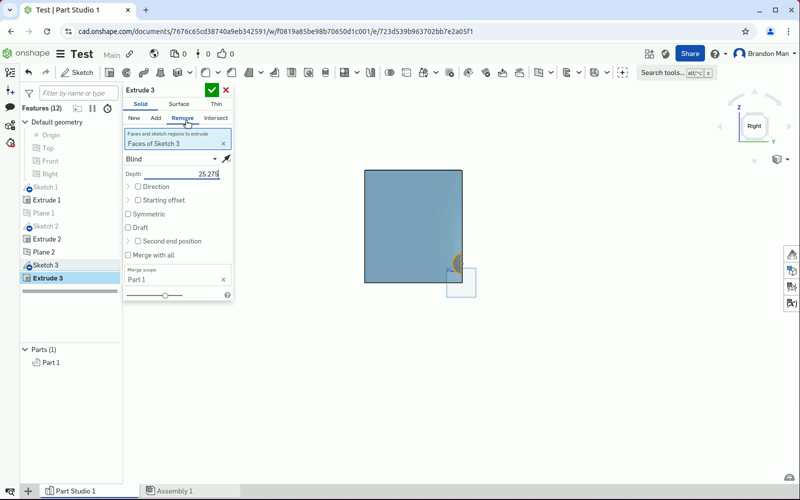
key(tab, 6)
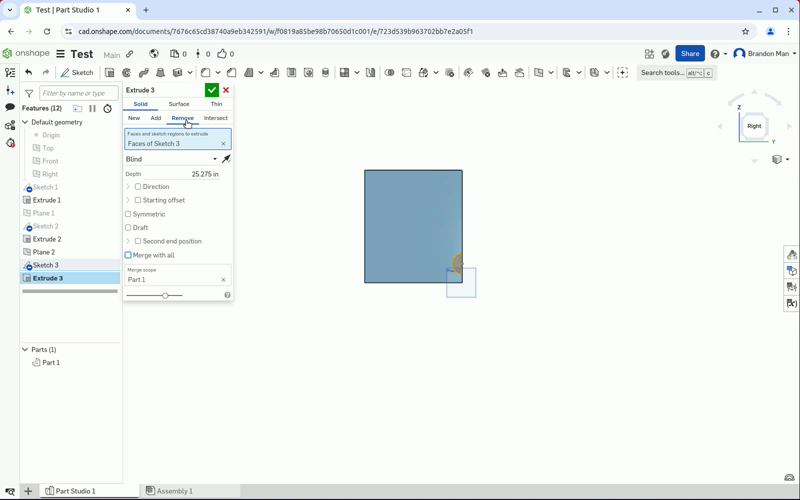
key(space)
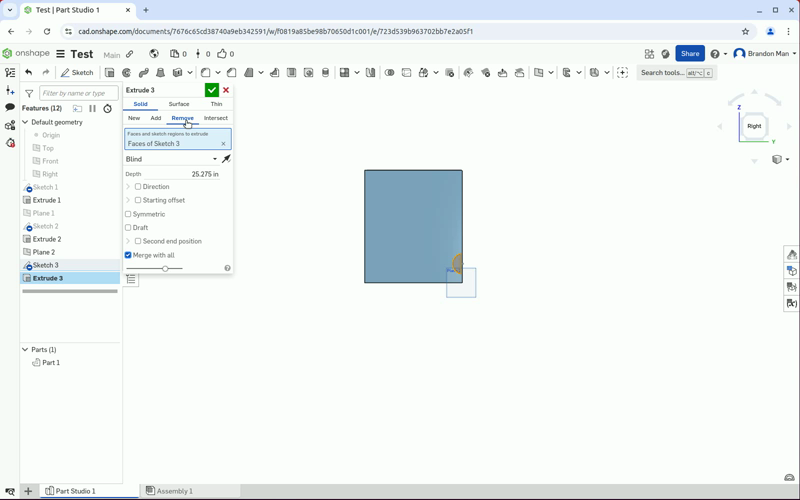
key(enter)
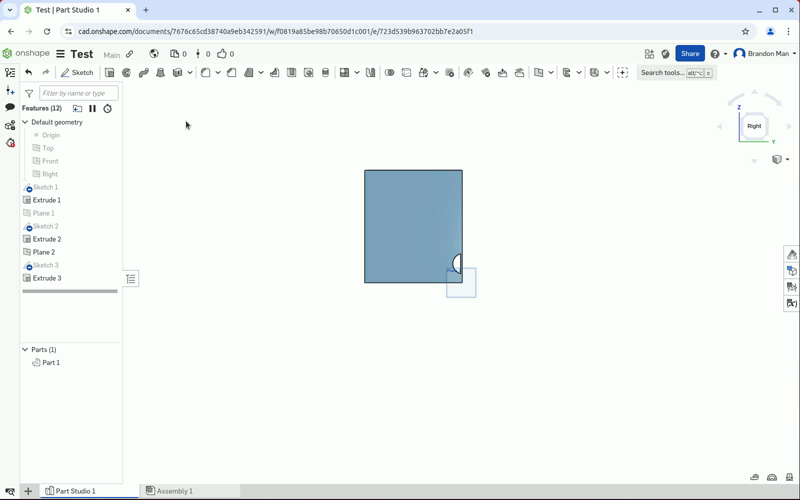
key(shift+h)
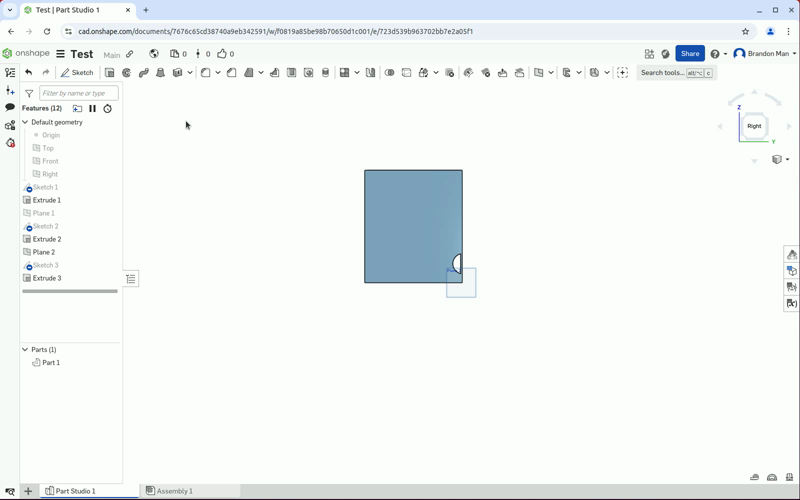
key(shift+h)
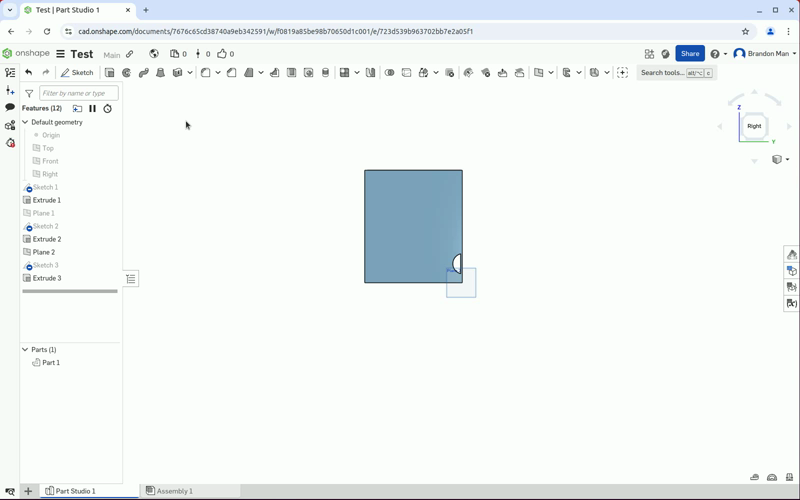
mouse_move(73, 189)
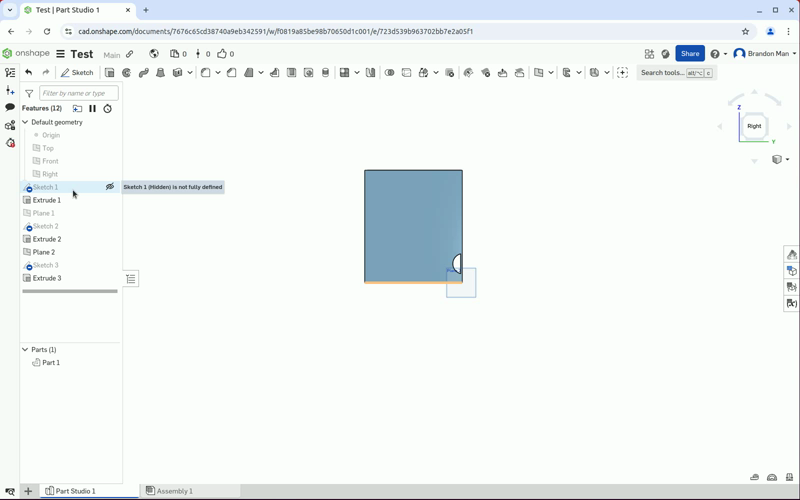
click(73, 189)
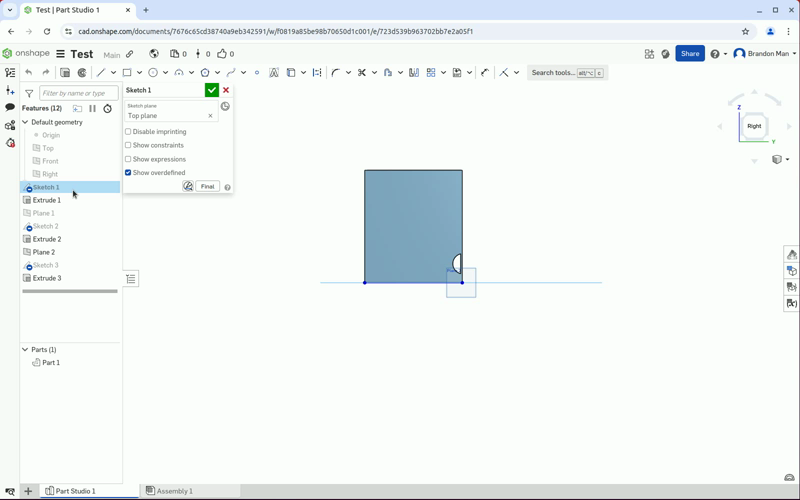
mouse_move(229, 92)
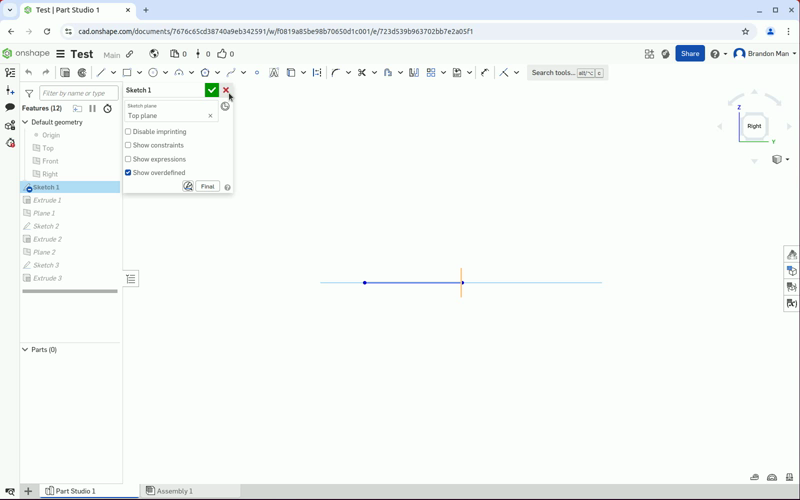
click(229, 92)
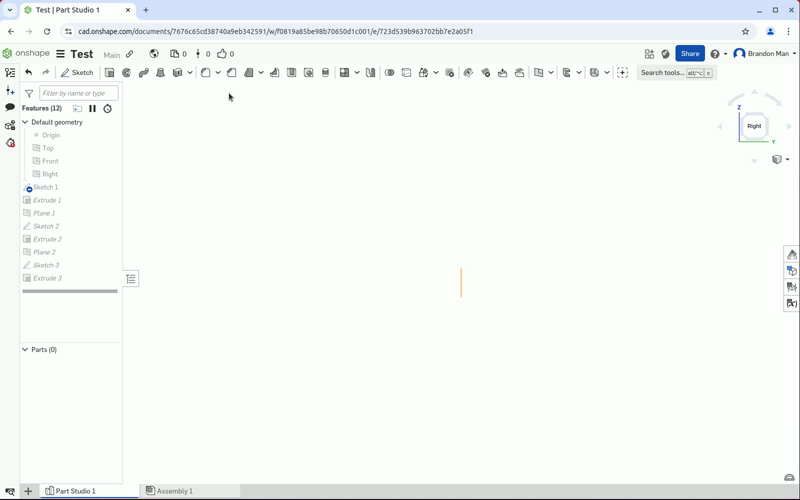
key(shift+s)
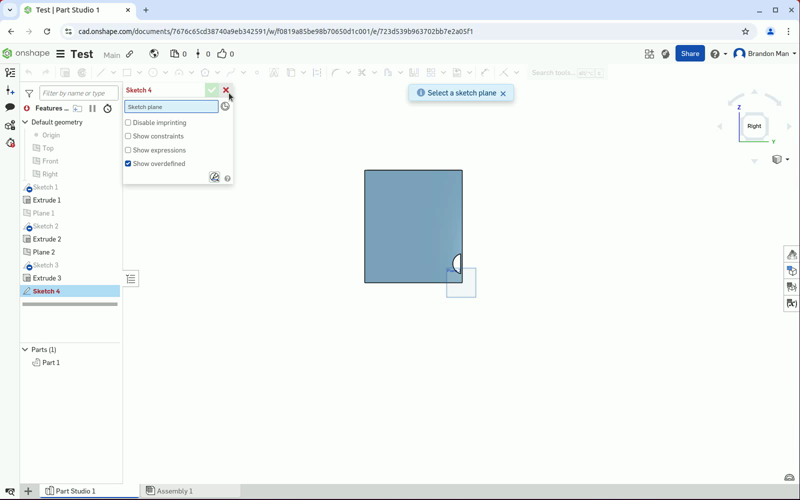
mouse_move(73, 254)
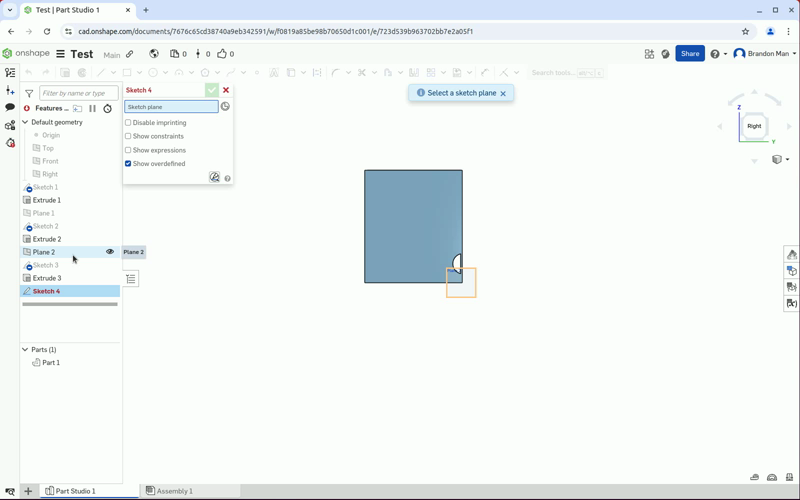
click(73, 254)
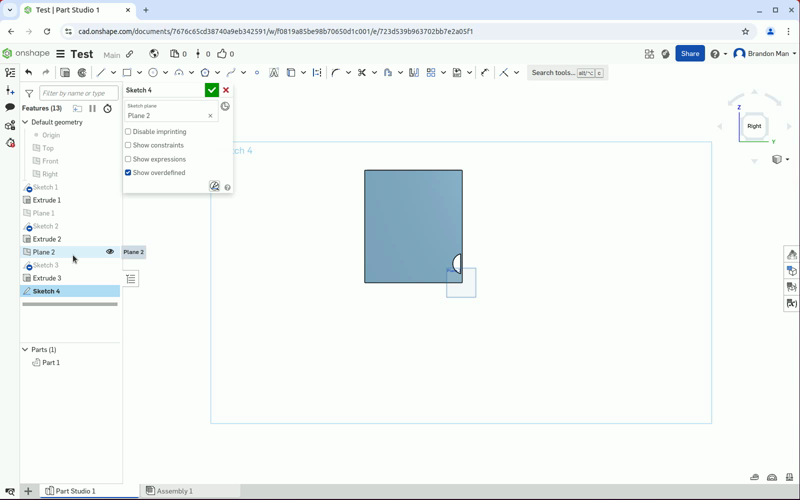
mouse_move(73, 352)
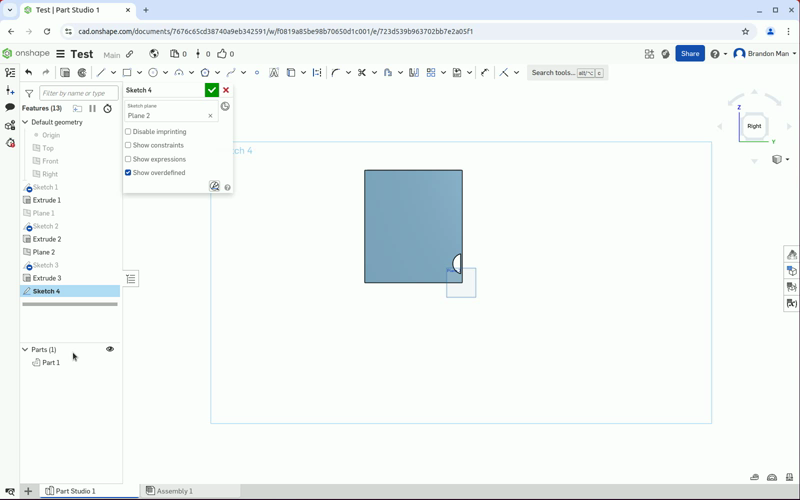
key(y)
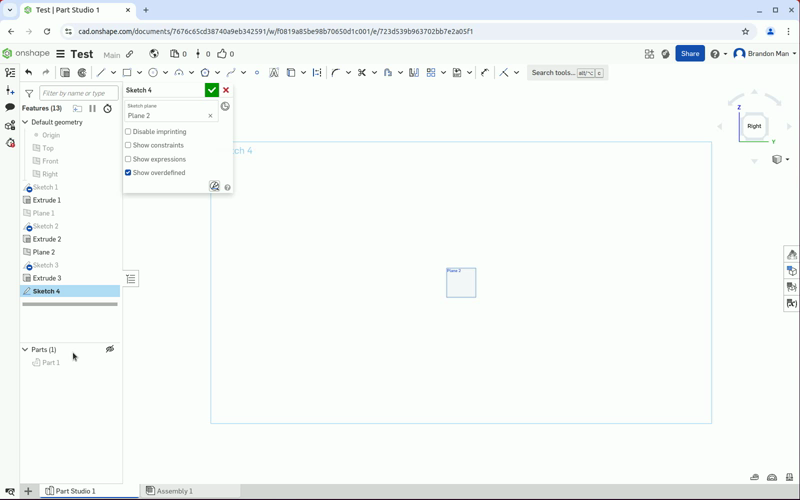
key(a)
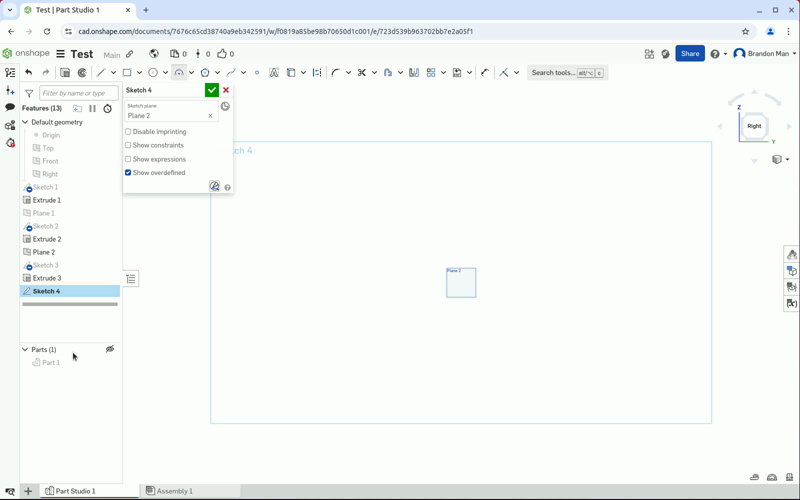
key_down(shift)
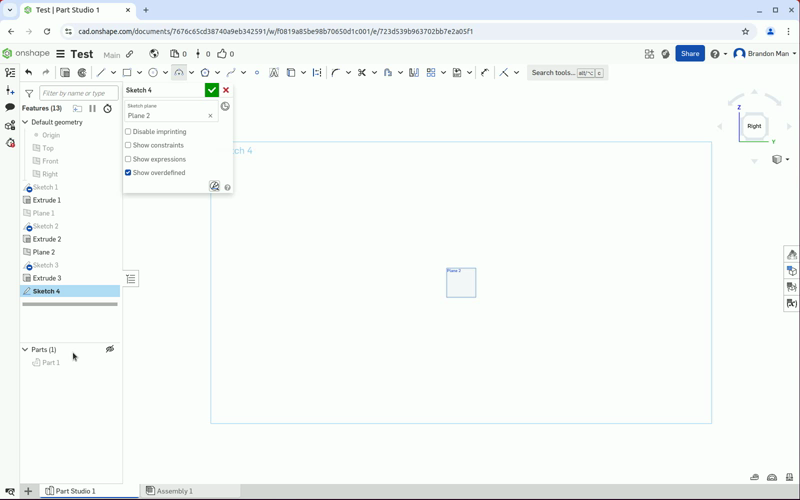
mouse_move(366, 273)
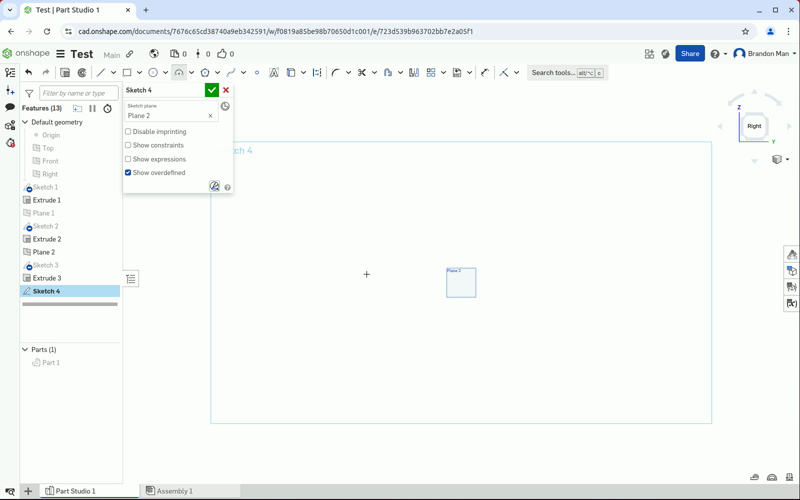
click(366, 273)
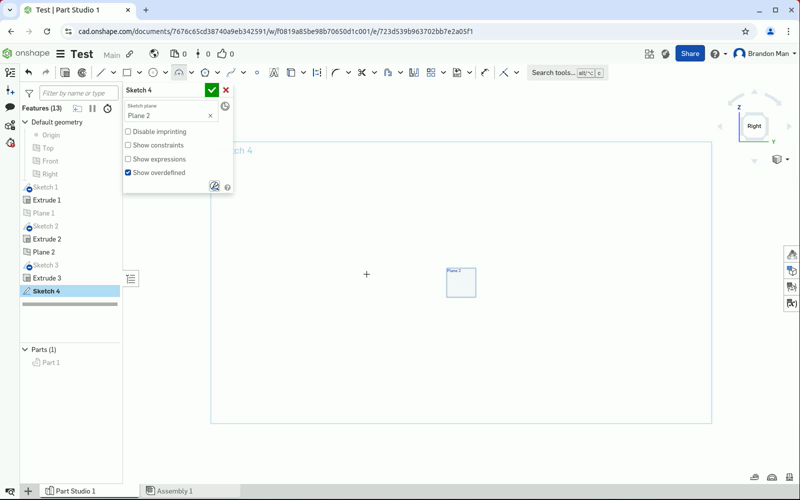
key_up(shift)
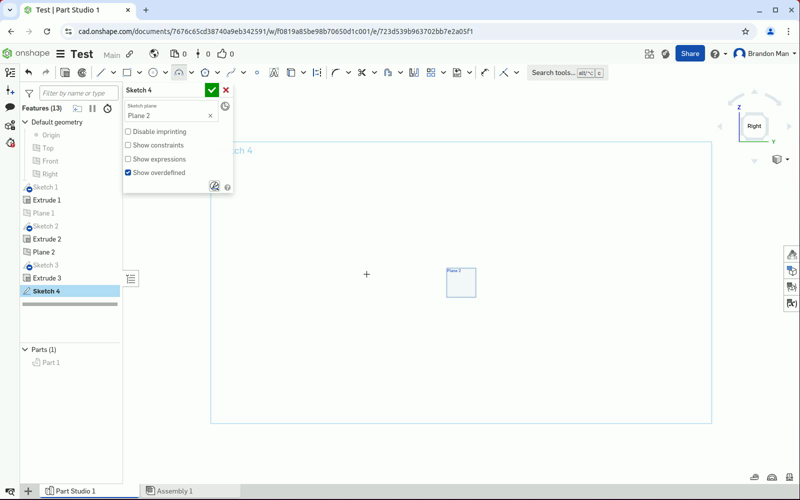
key_down(shift)
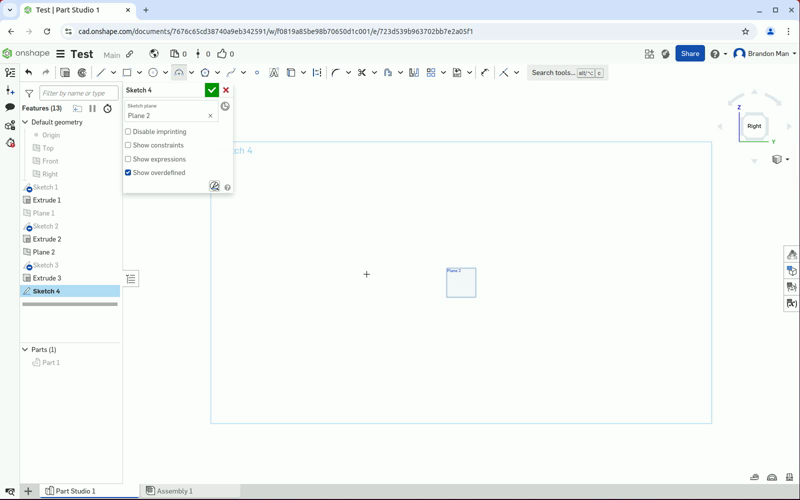
mouse_move(366, 253)
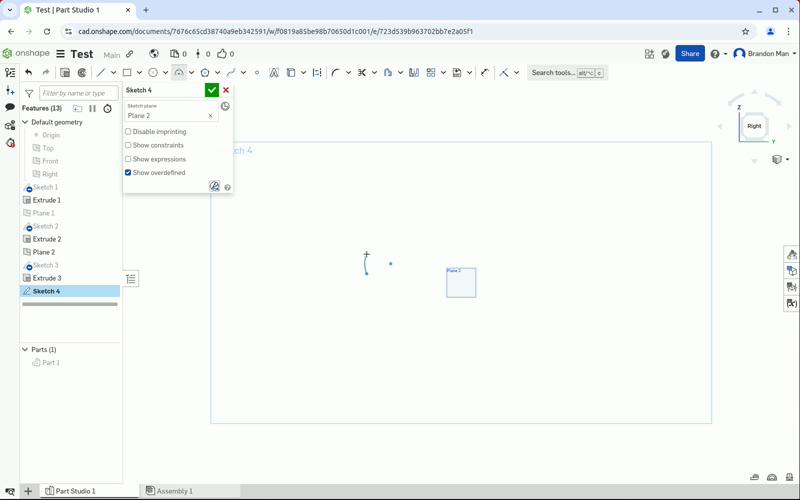
click(366, 253)
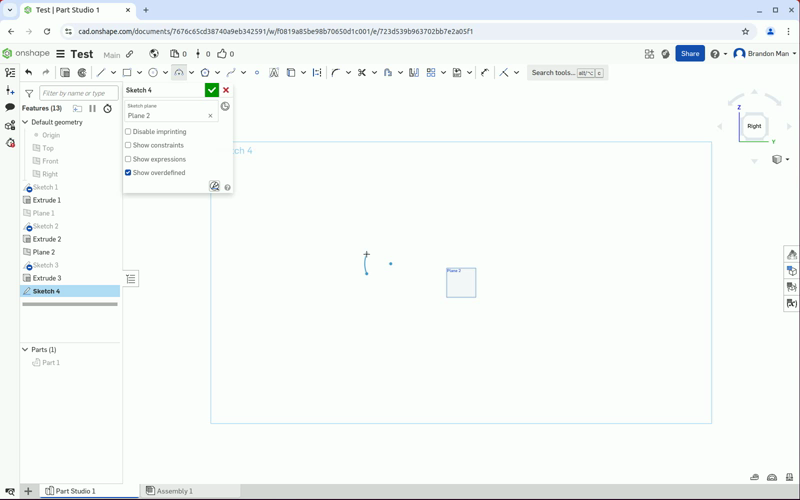
mouse_move(374, 263)
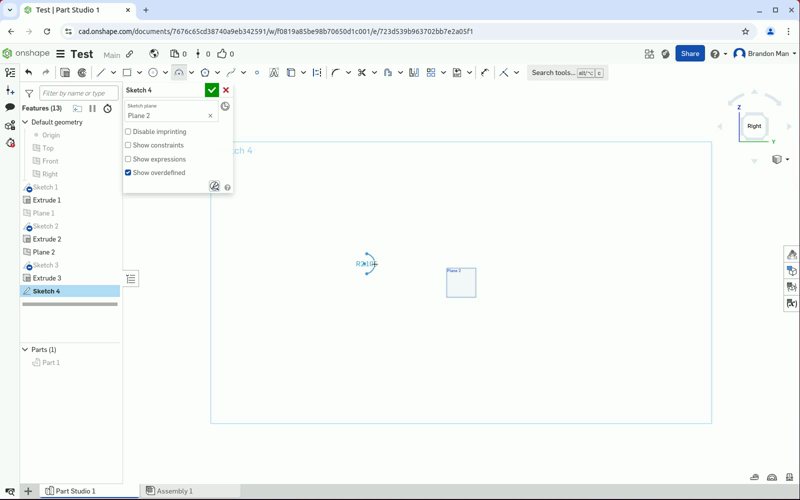
click(374, 263)
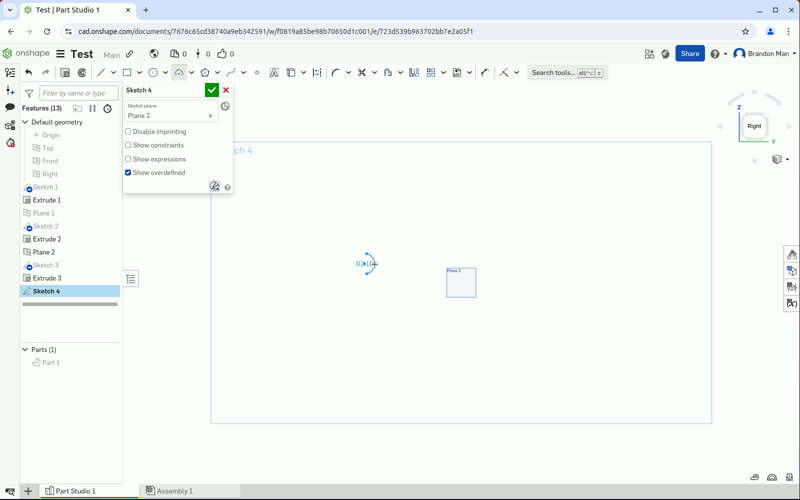
key_up(shift)
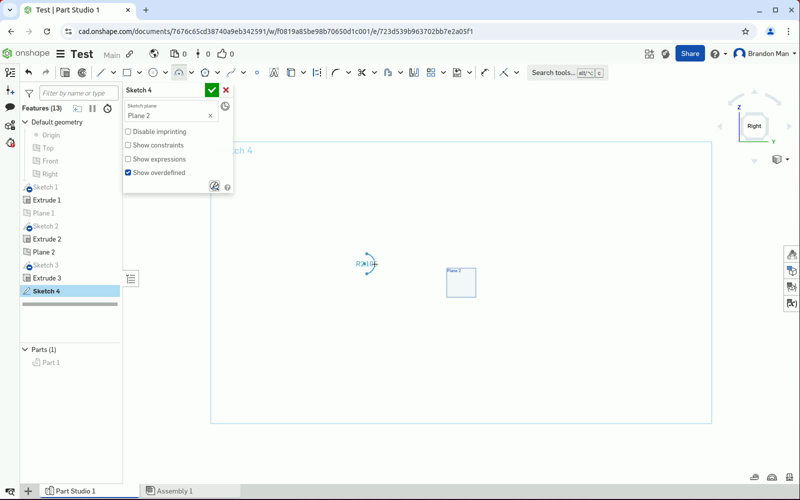
key(esc)
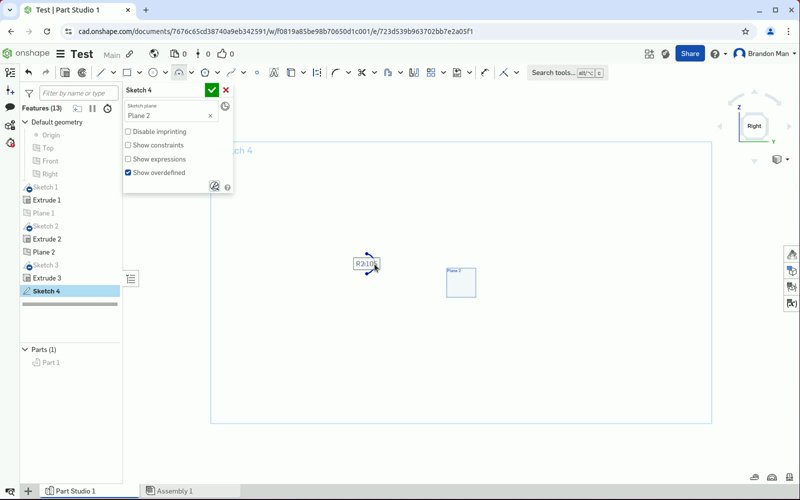
key(l)
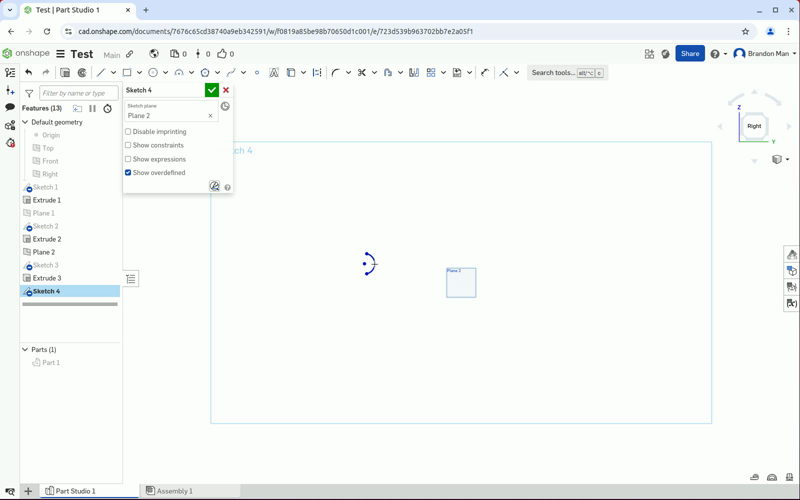
mouse_move(366, 253)
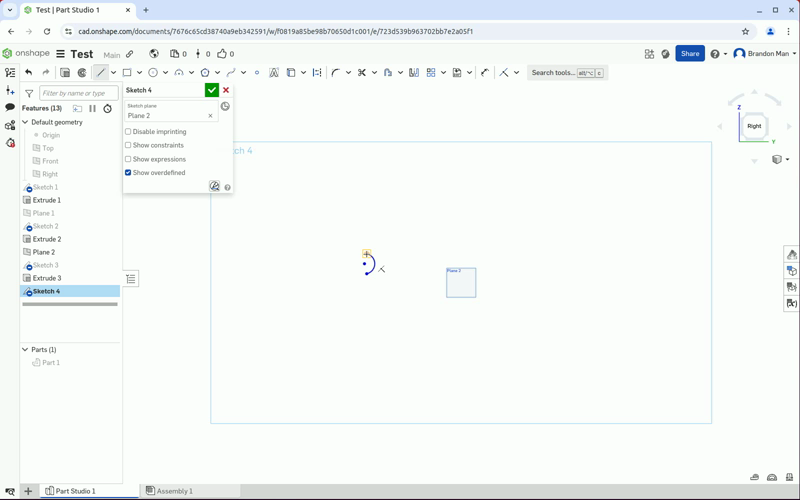
click(366, 253)
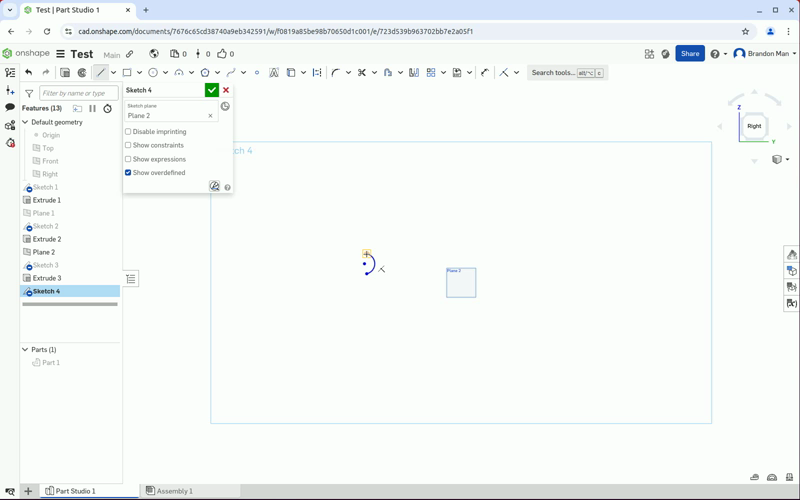
mouse_move(396, 253)
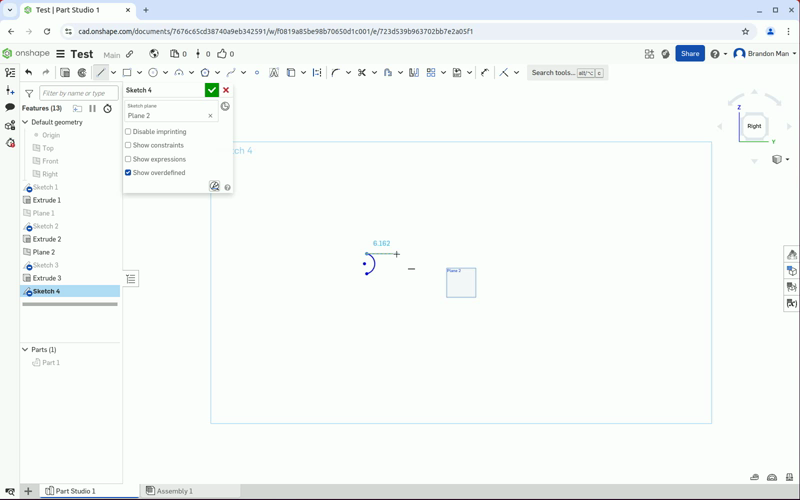
key_down(shift)
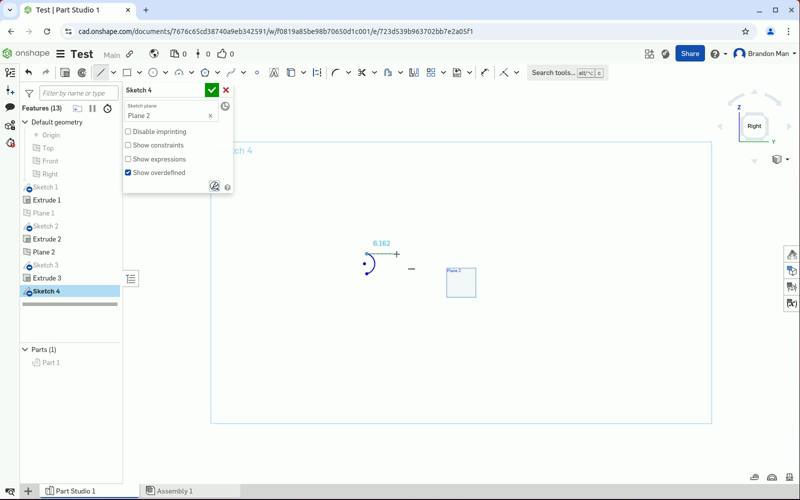
mouse_move(366, 273)
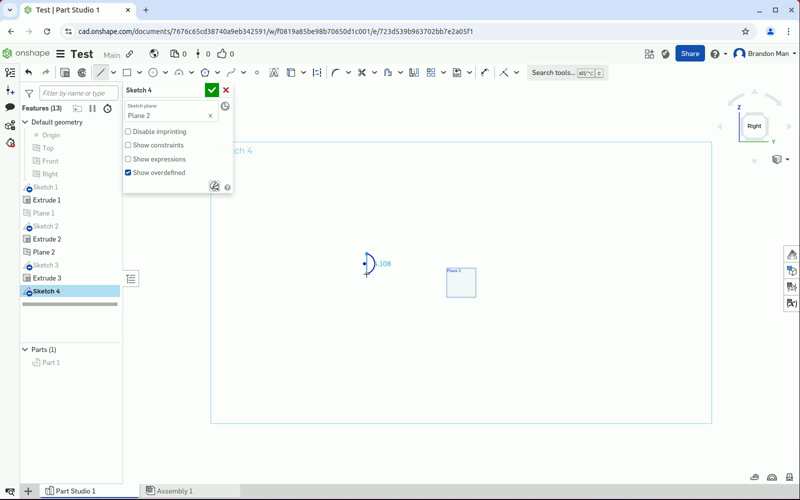
key_up(shift)
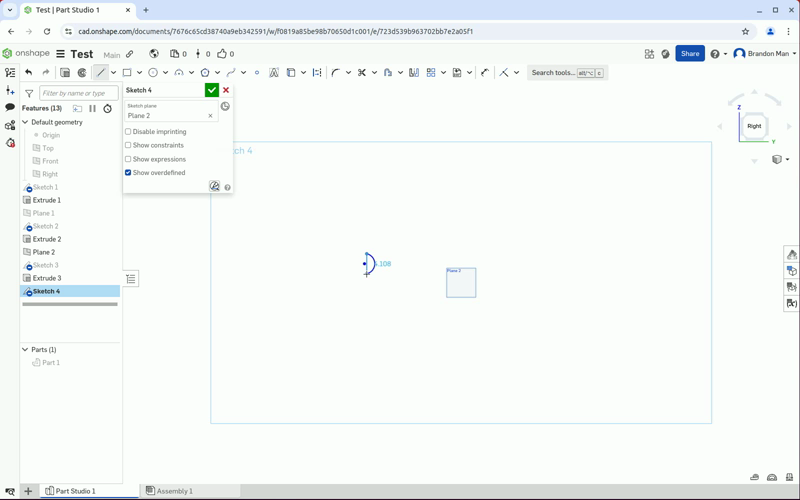
click(366, 273)
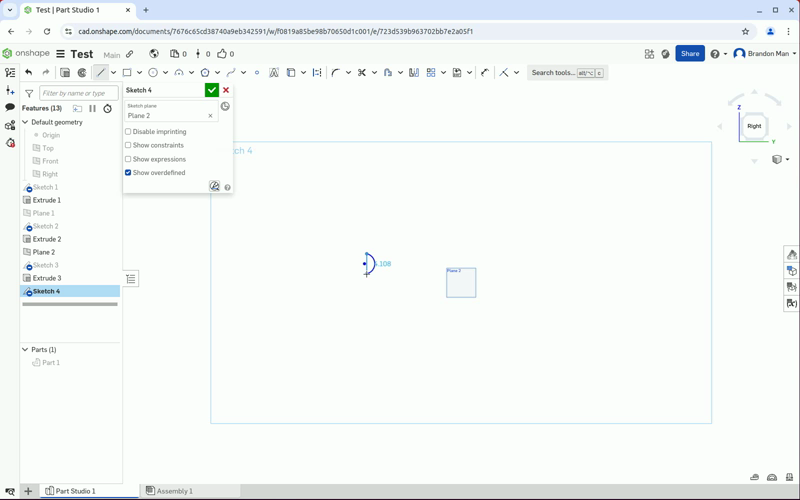
key(esc)
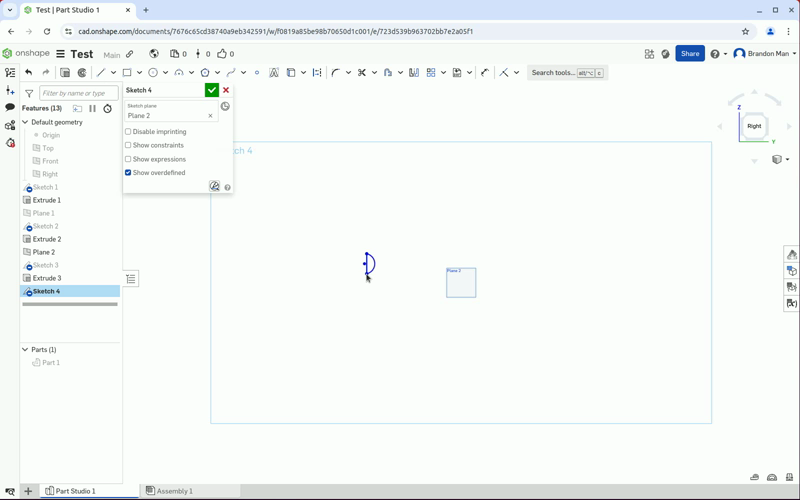
mouse_move(368, 268)
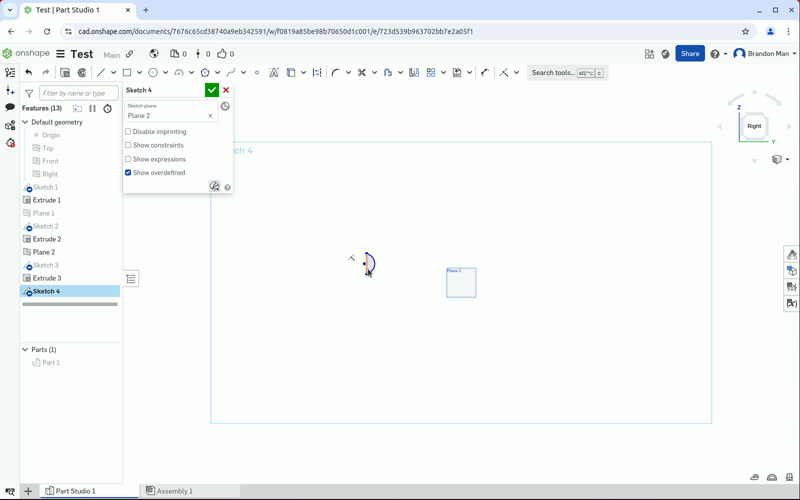
scroll(6)
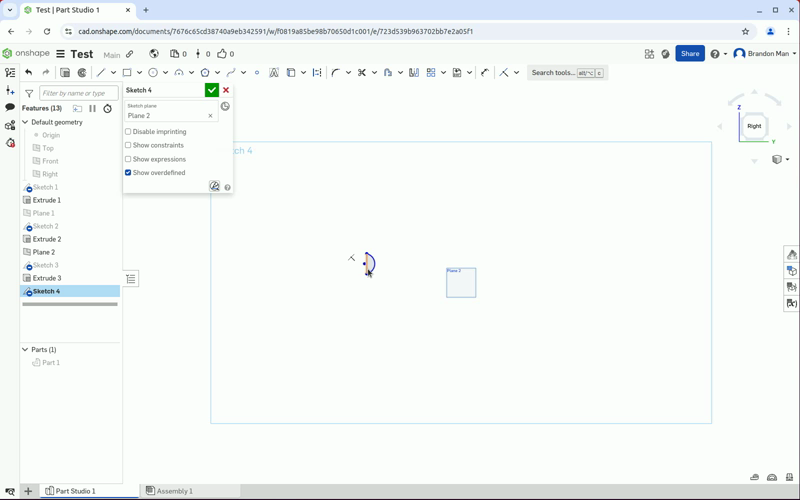
scroll(6)
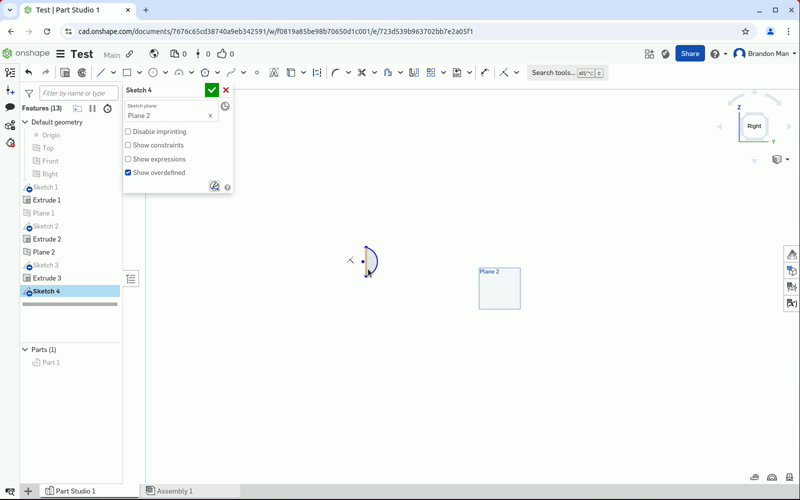
scroll(6)
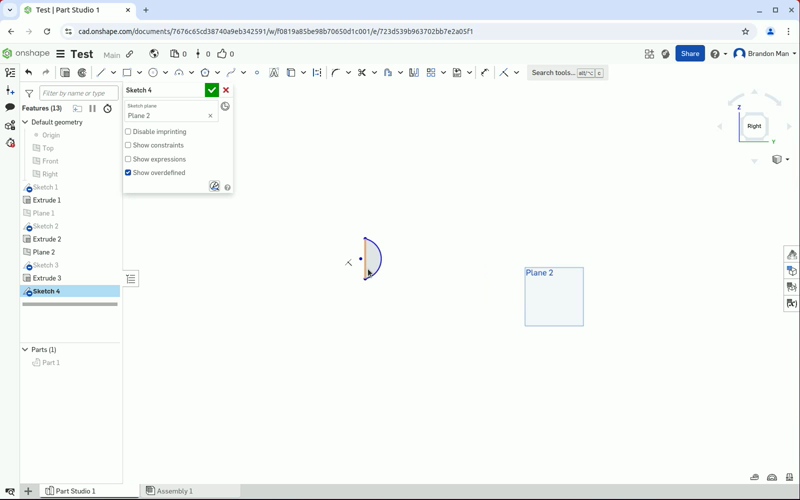
scroll(6)
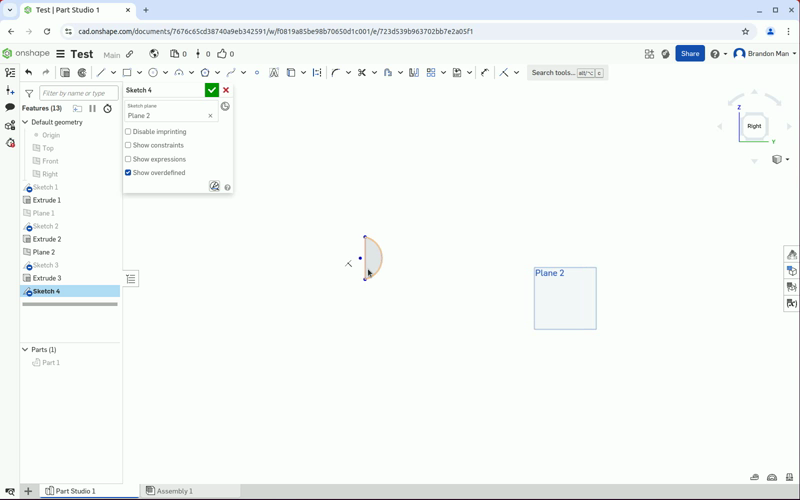
scroll(6)
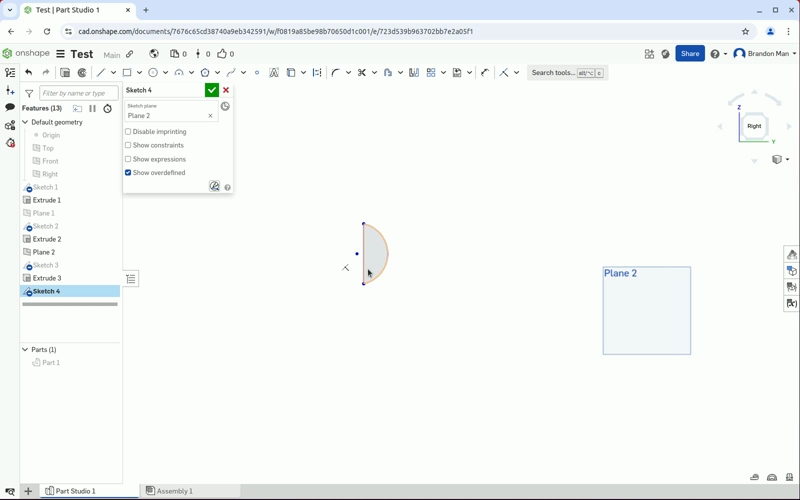
scroll(6)
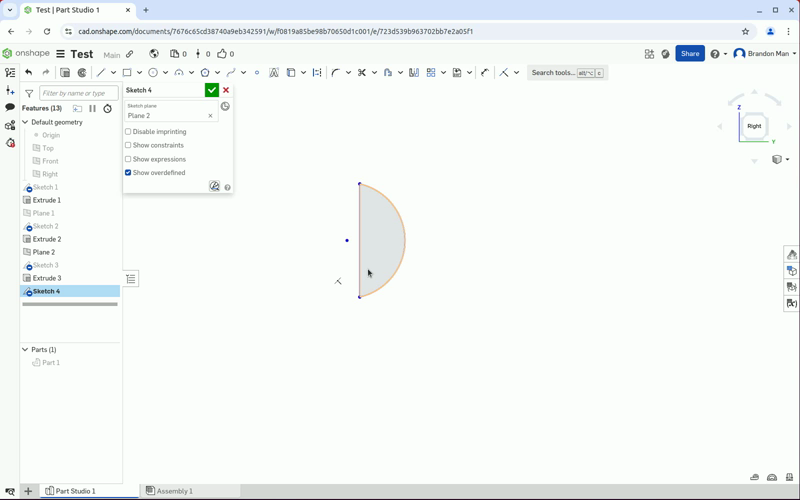
scroll(6)
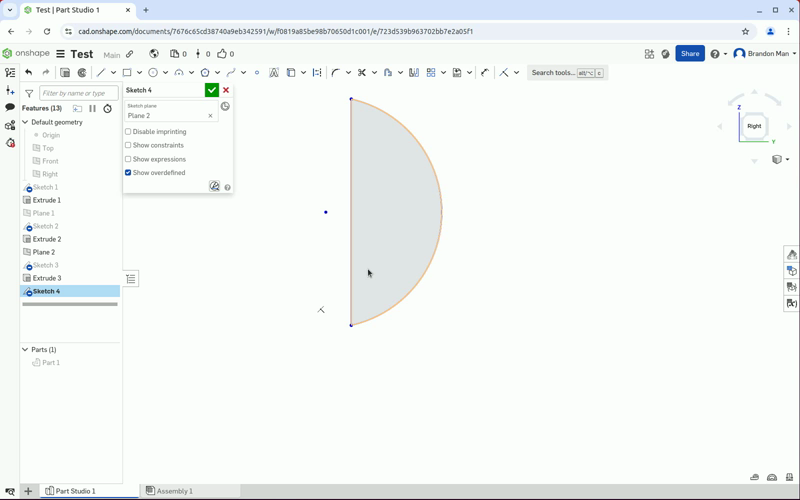
click(368, 268)
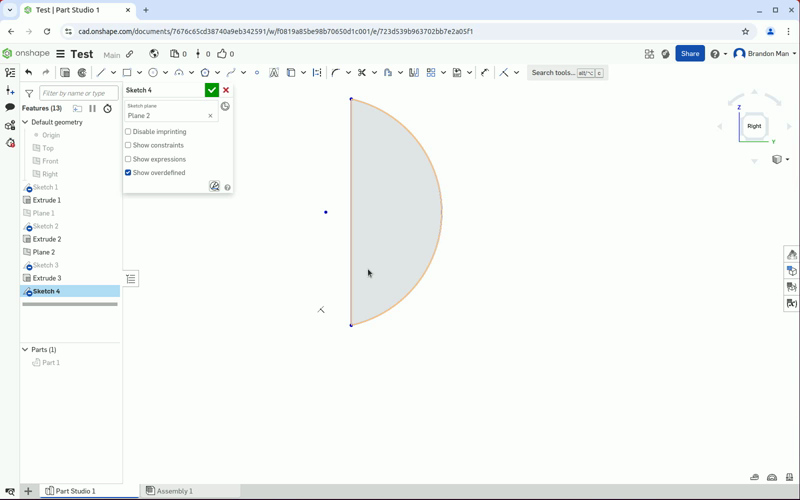
scroll(-6)
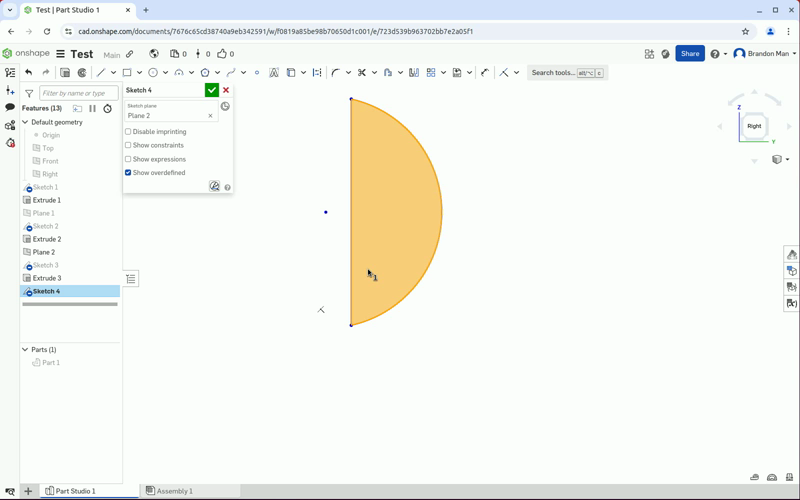
scroll(-6)
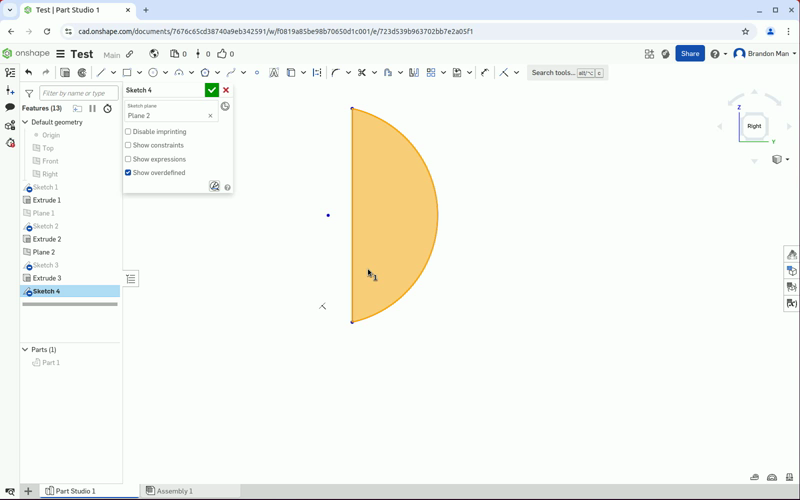
scroll(-6)
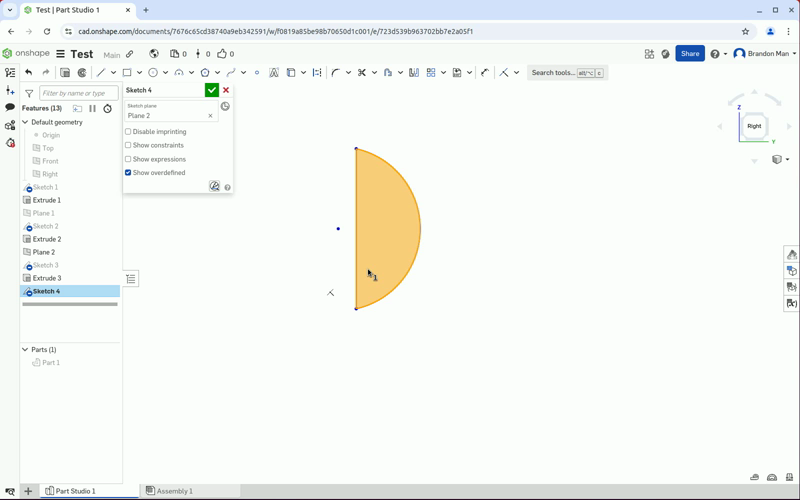
scroll(-6)
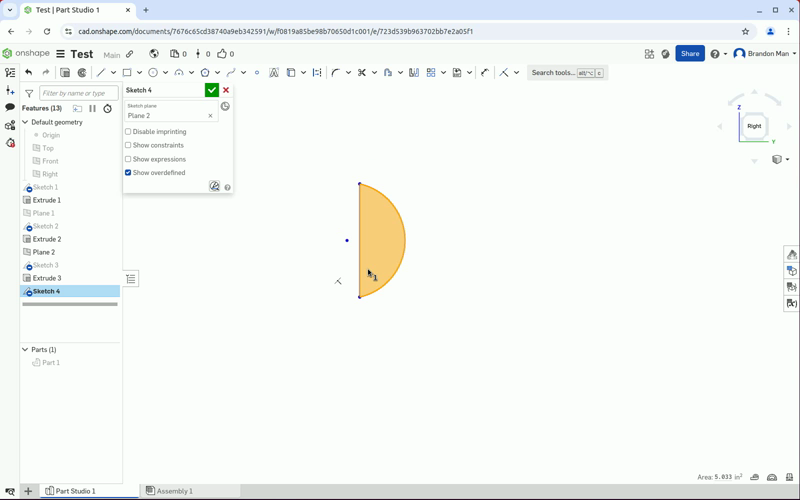
scroll(-6)
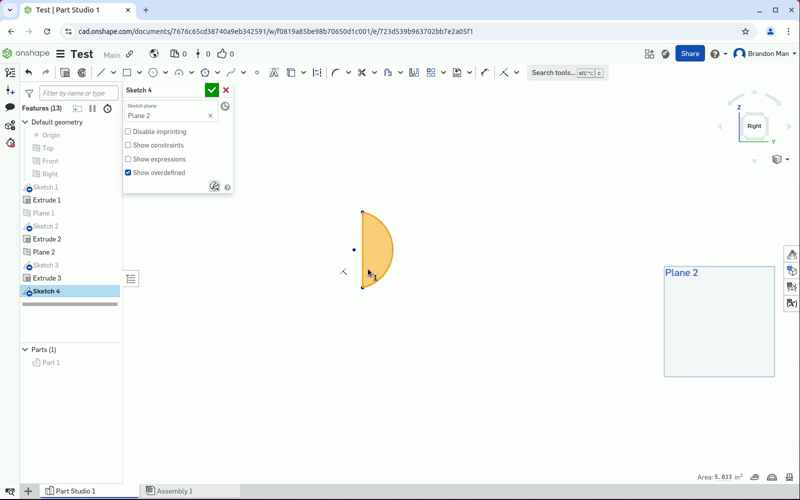
scroll(-6)
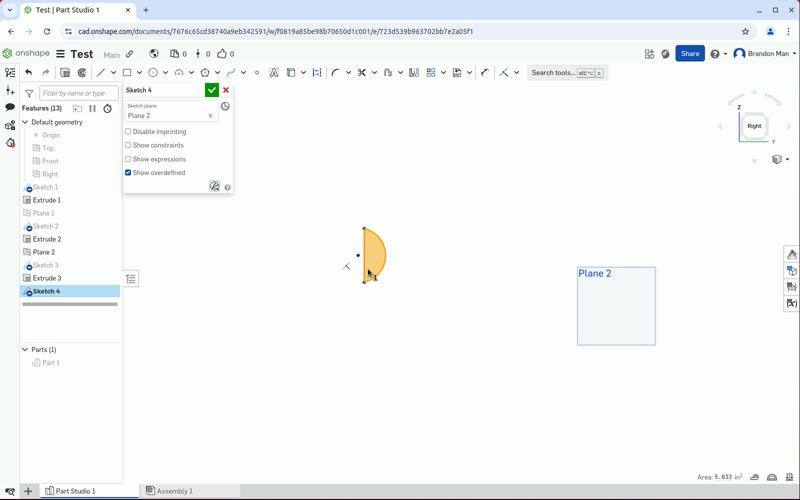
scroll(-6)
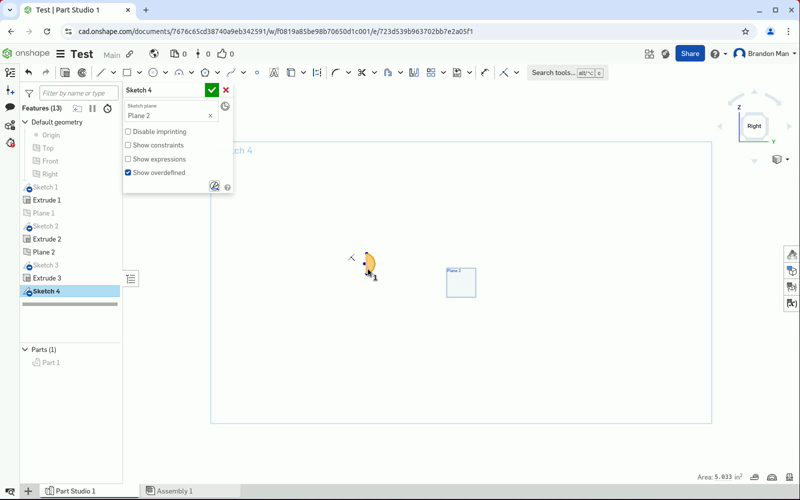
mouse_move(73, 352)
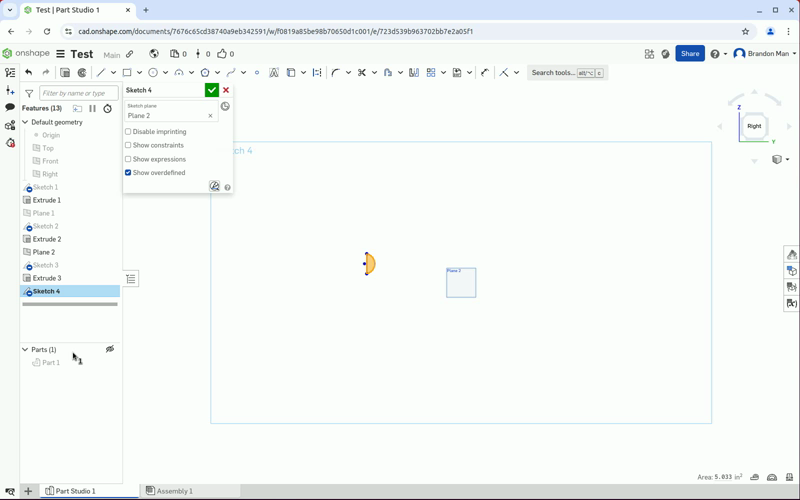
key(shift+y)
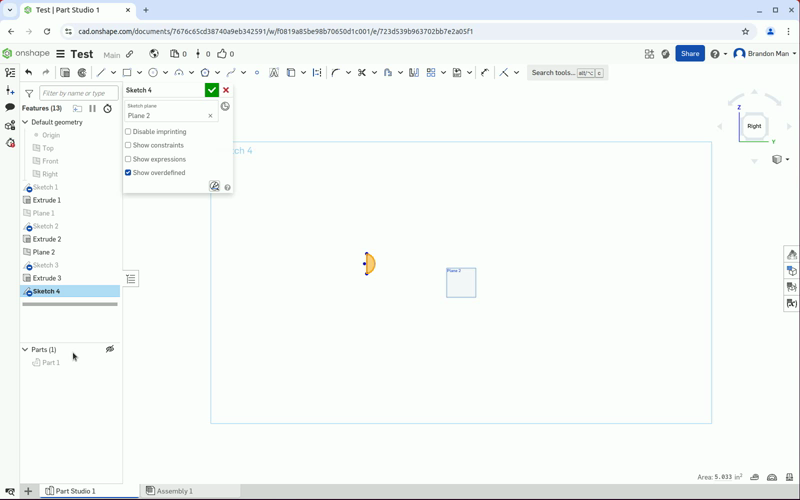
key(shift+e)
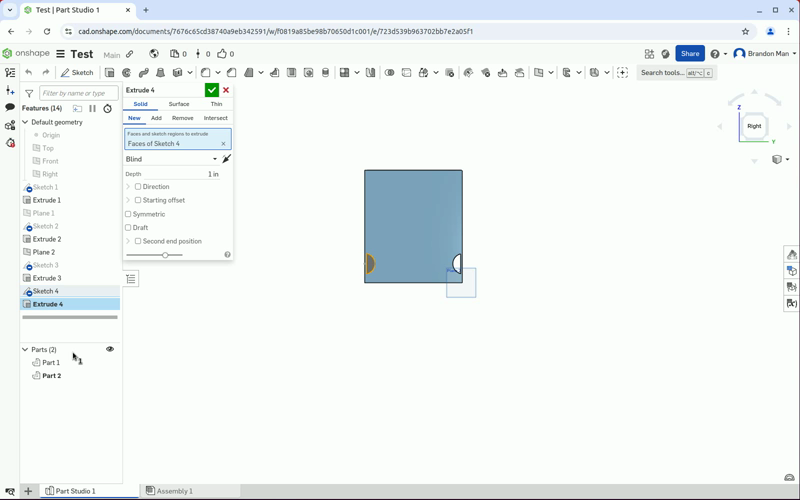
mouse_move(143, 106)
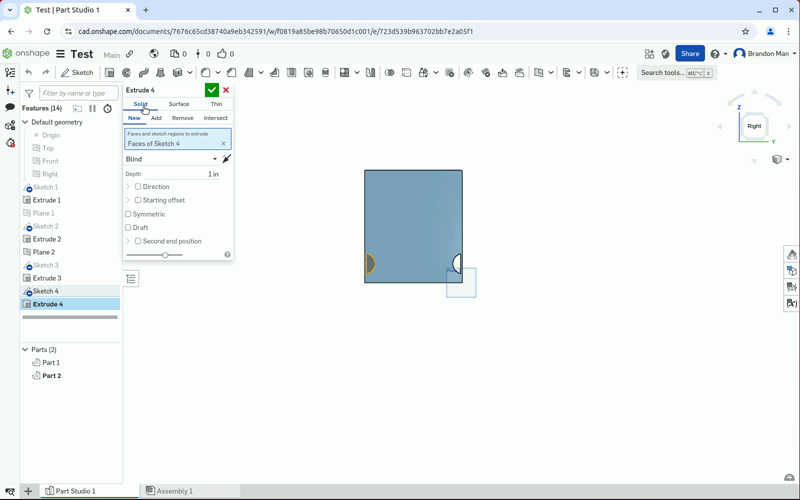
click(143, 106)
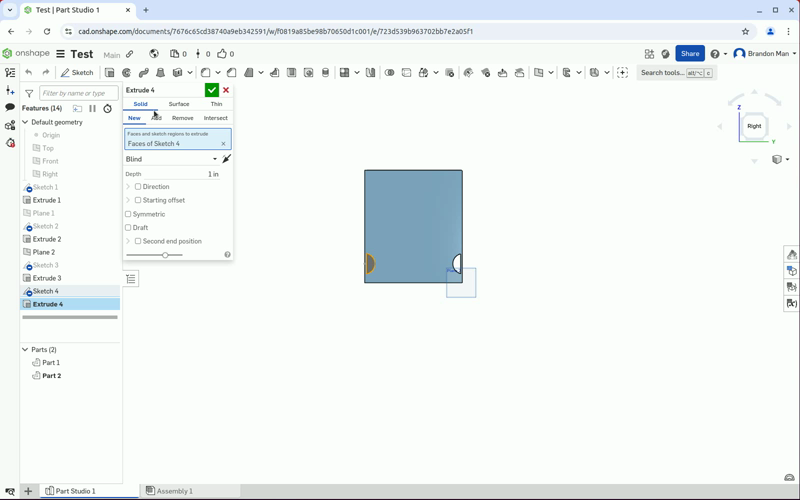
mouse_move(186, 120)
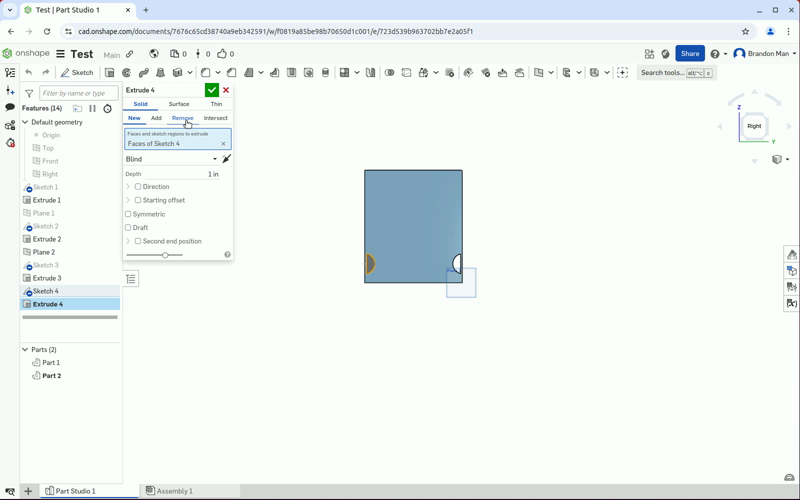
click(186, 120)
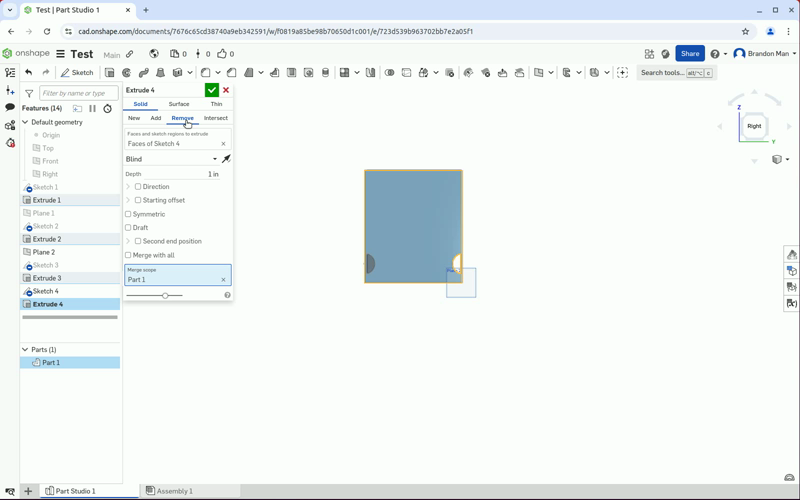
key(tab, 4)
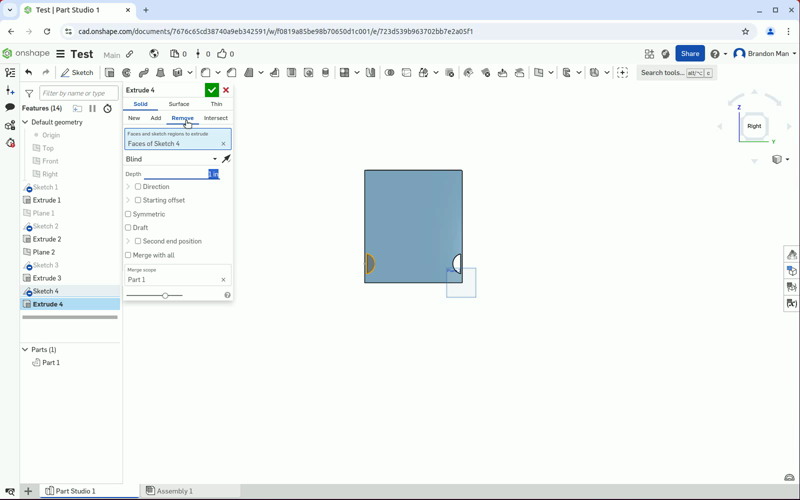
text(25.275)
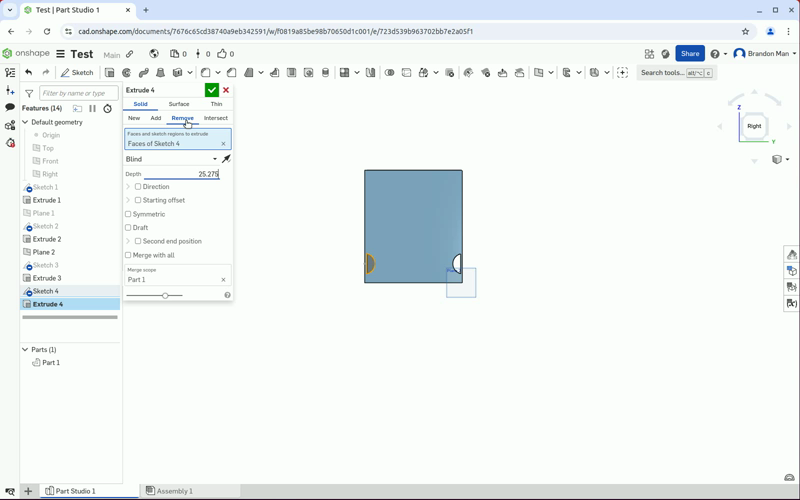
key(tab, 6)
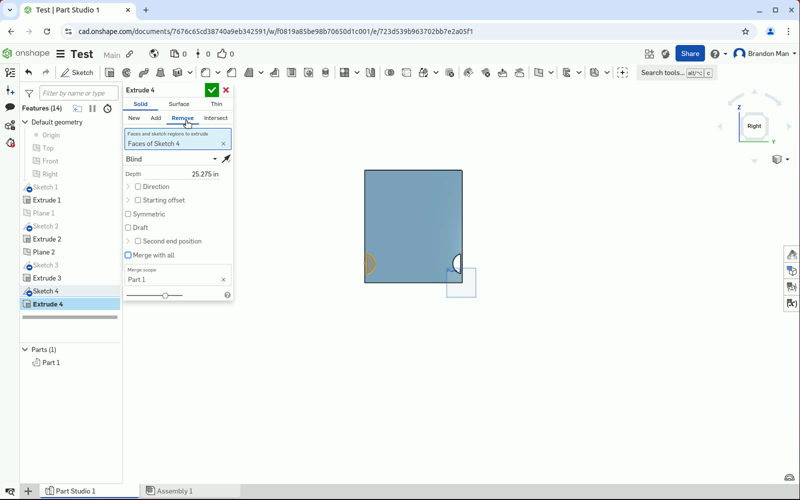
key(space)
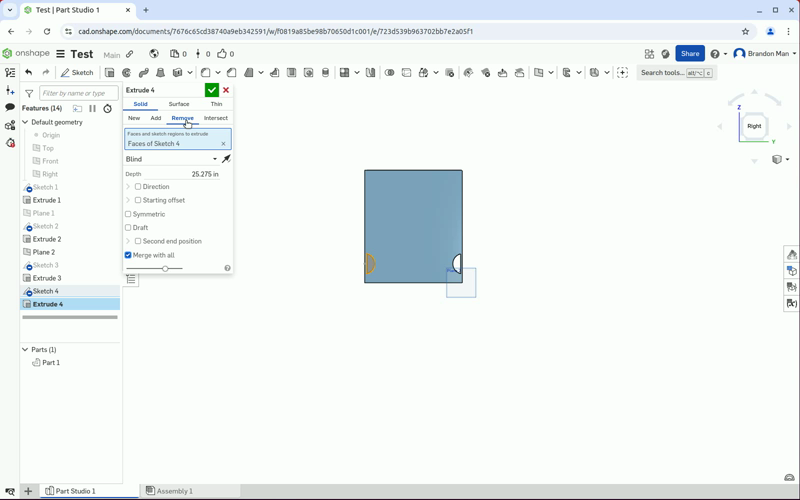
key(enter)
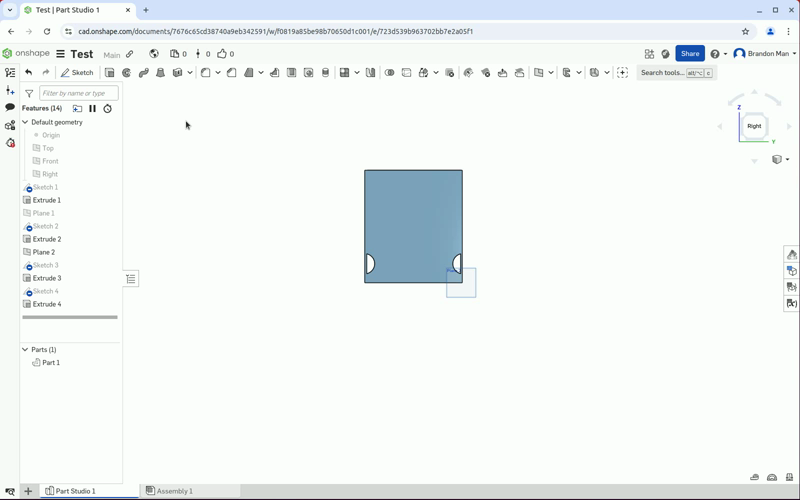
key(shift+h)
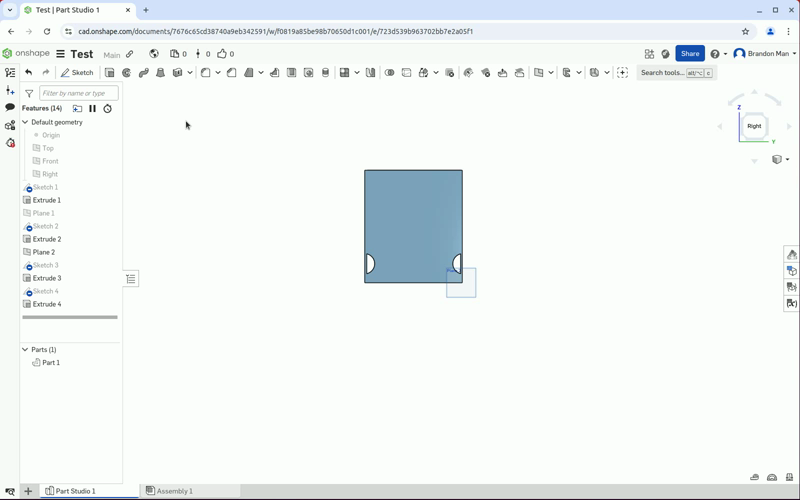
key(shift+h)
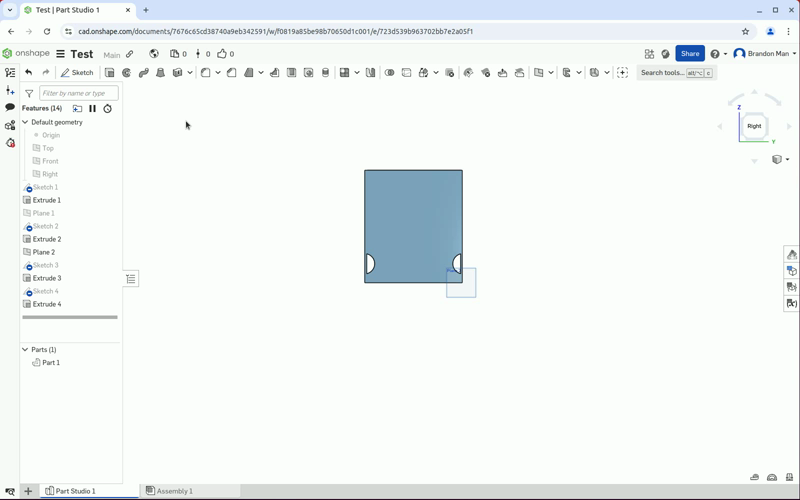
key(shift+7)
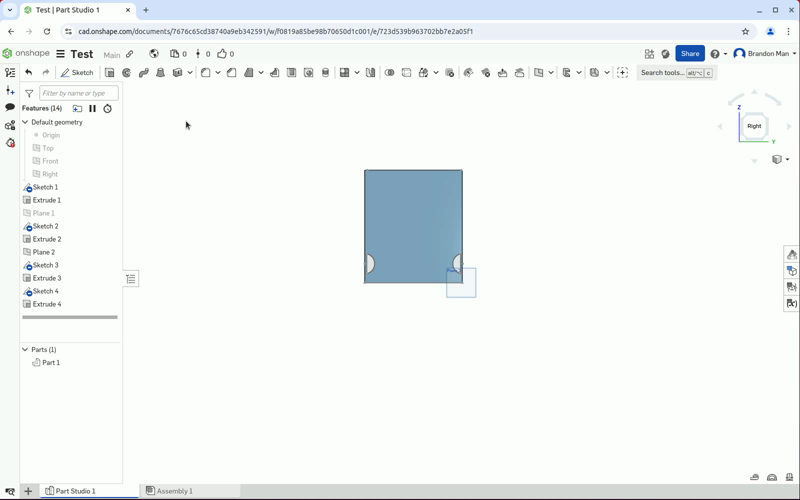
key(right, 2)
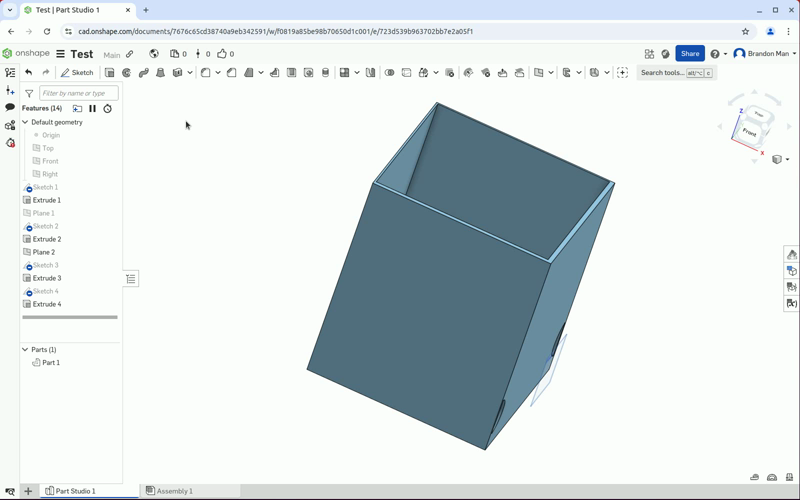
key(down, 2)
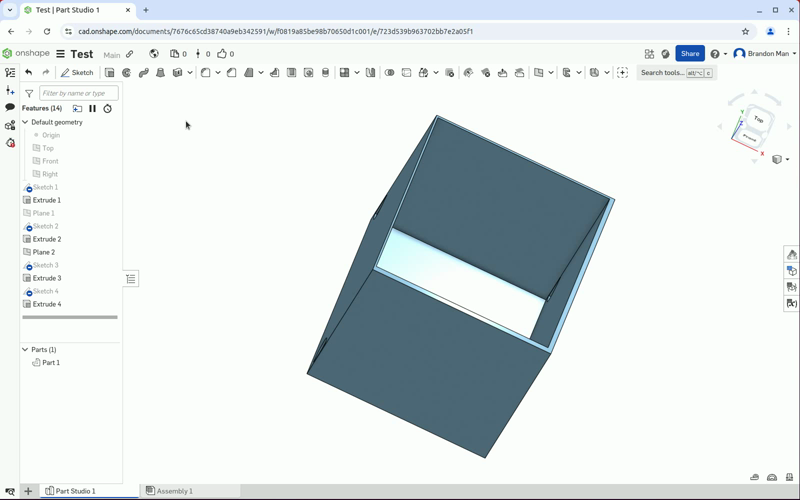
key(up, 2)
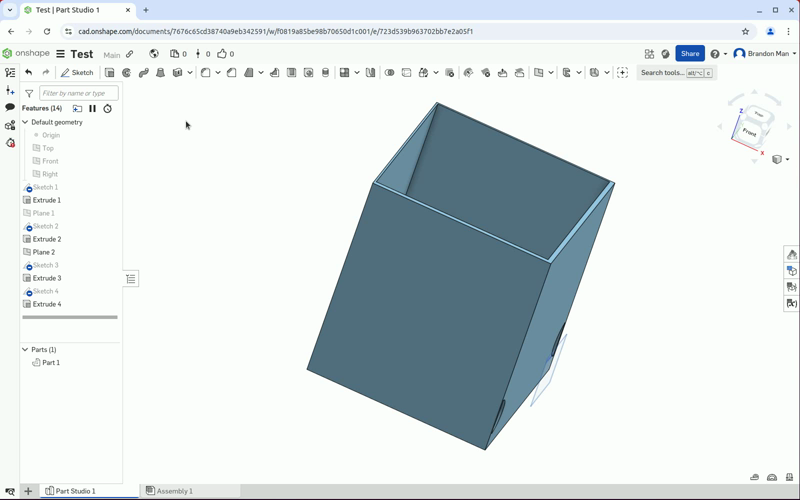
key(left, 2)
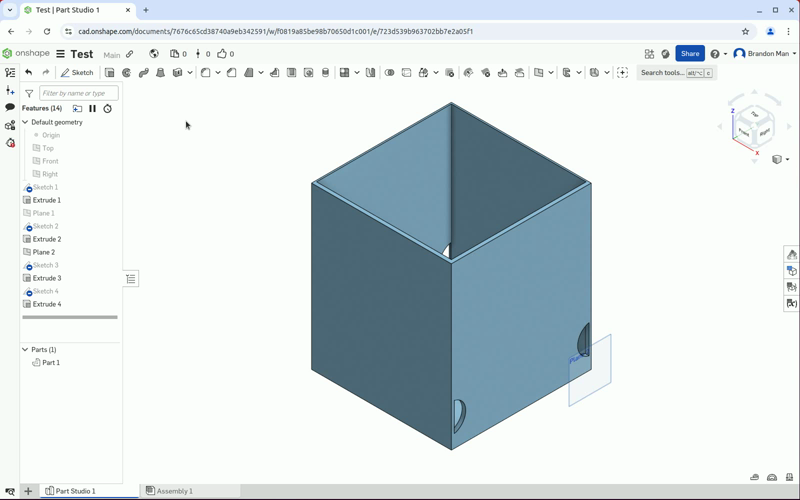
mouse_move(73, 189)
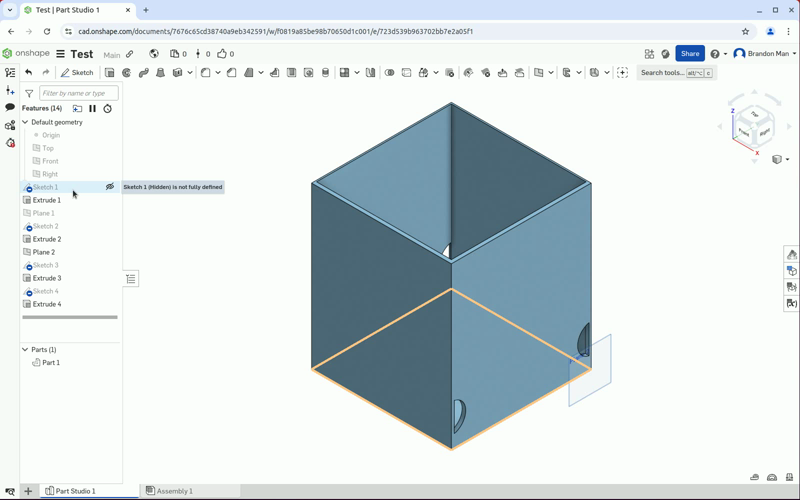
click(73, 189)